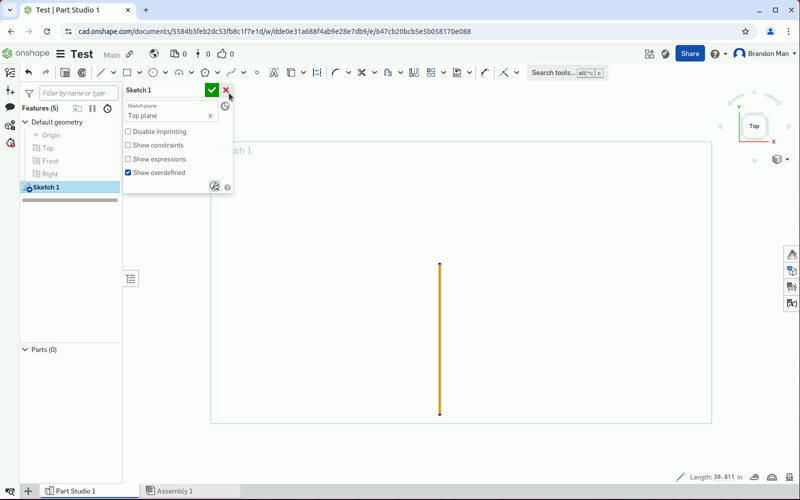
key(shift+h)
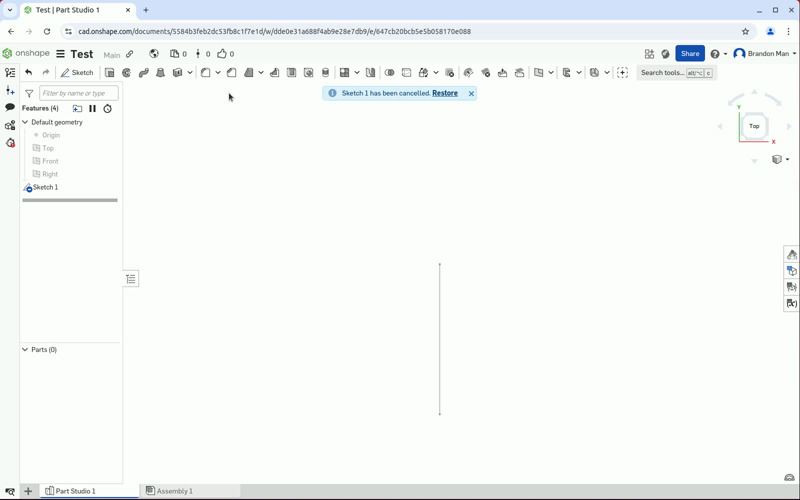
mouse_move(73, 352)
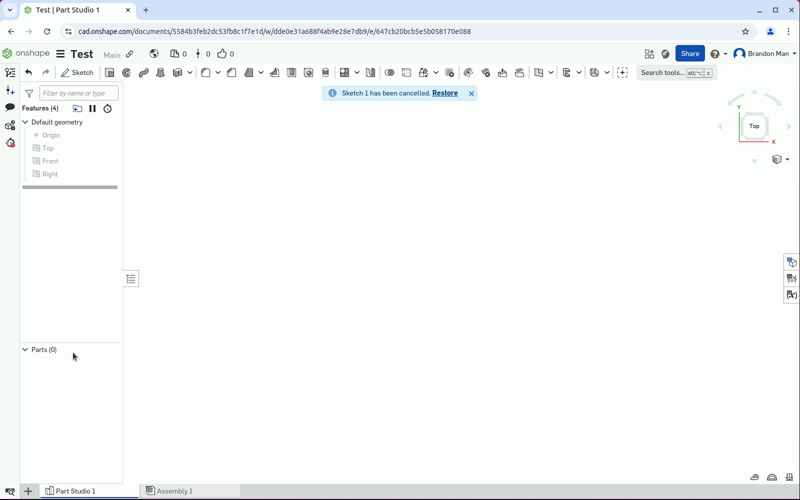
key(y)
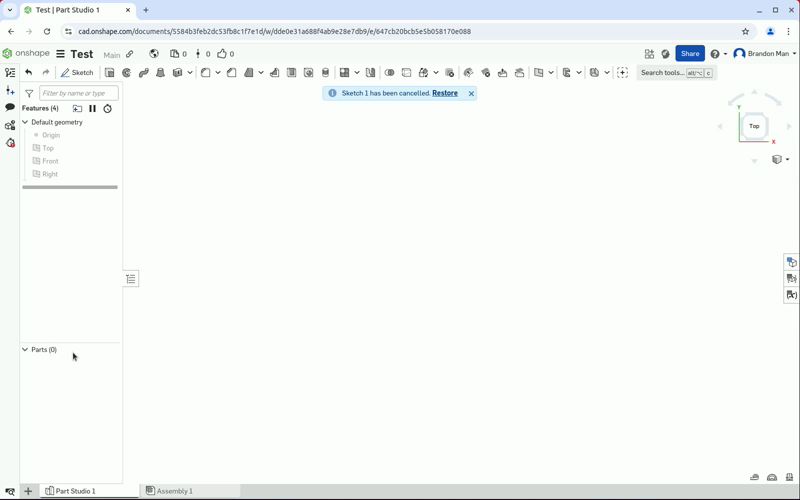
key(shift+p)
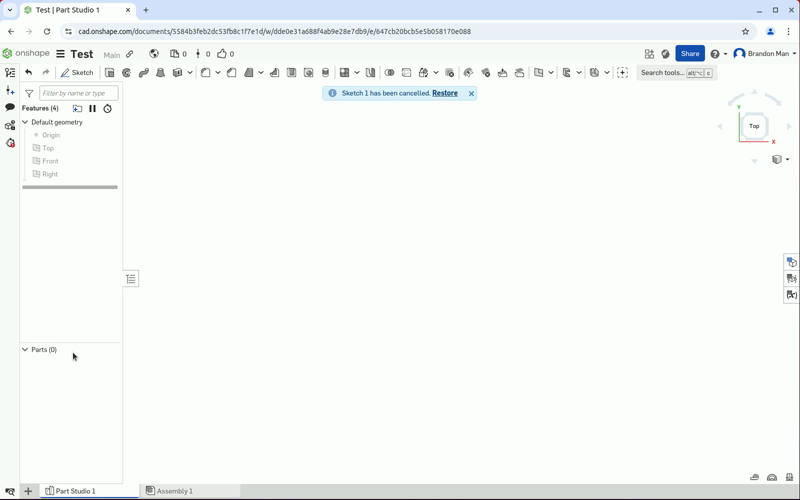
key(space)
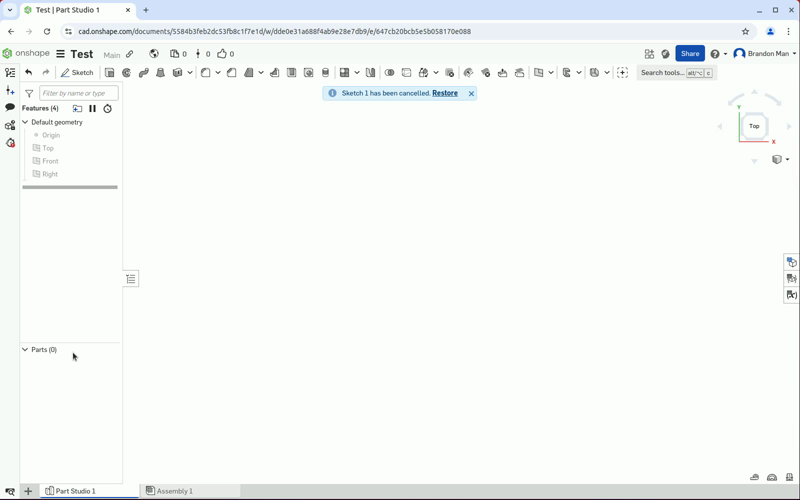
key_down(shift)
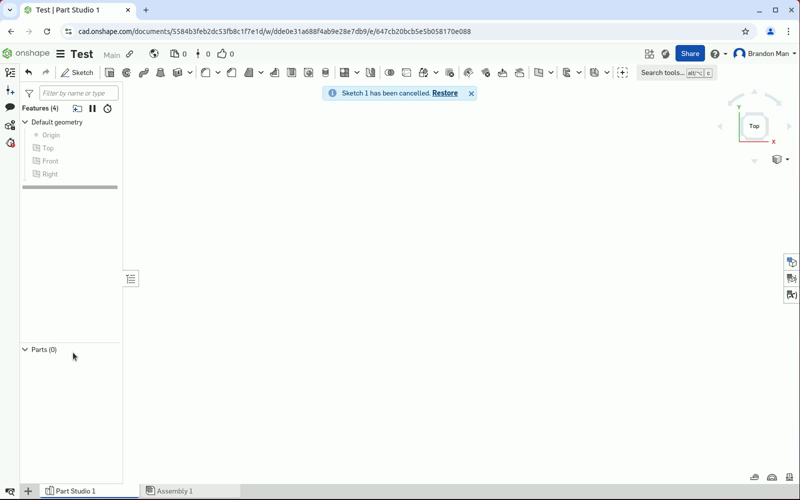
key(up)
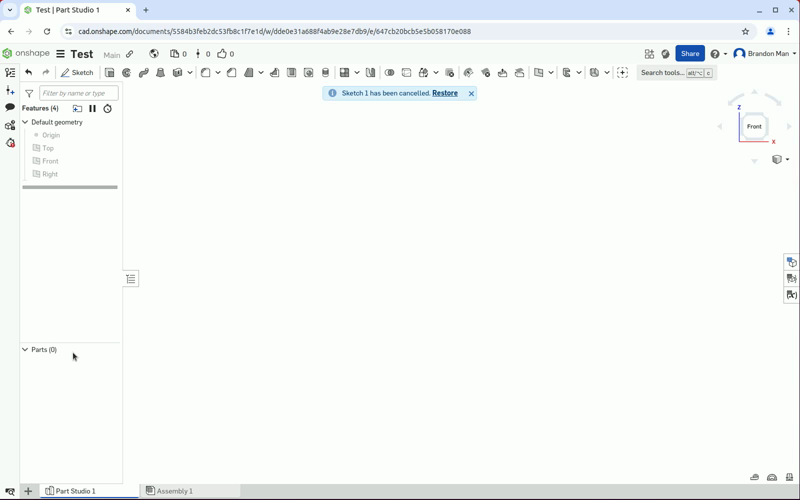
key_up(shift)
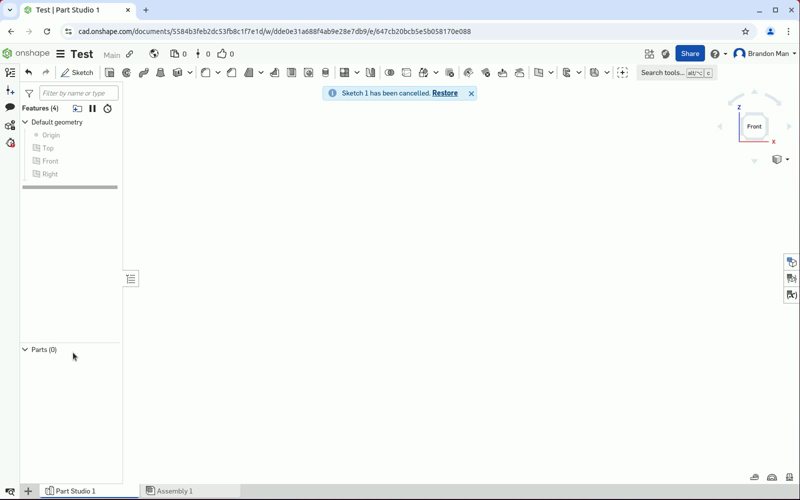
mouse_move(73, 352)
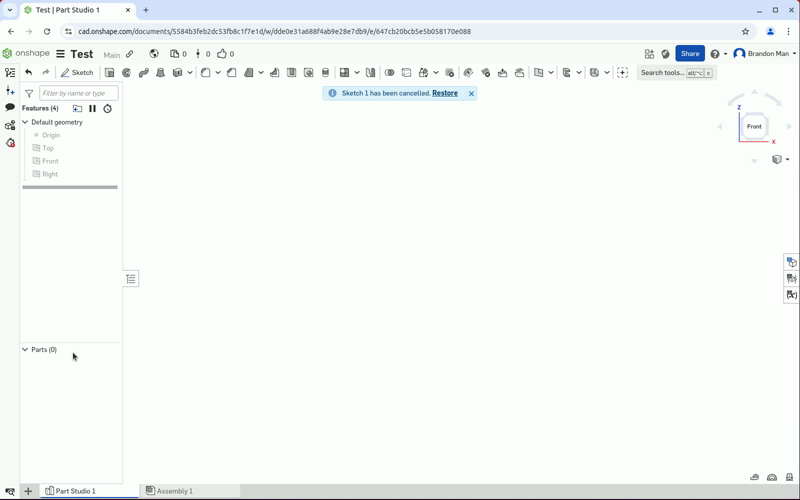
key(shift+y)
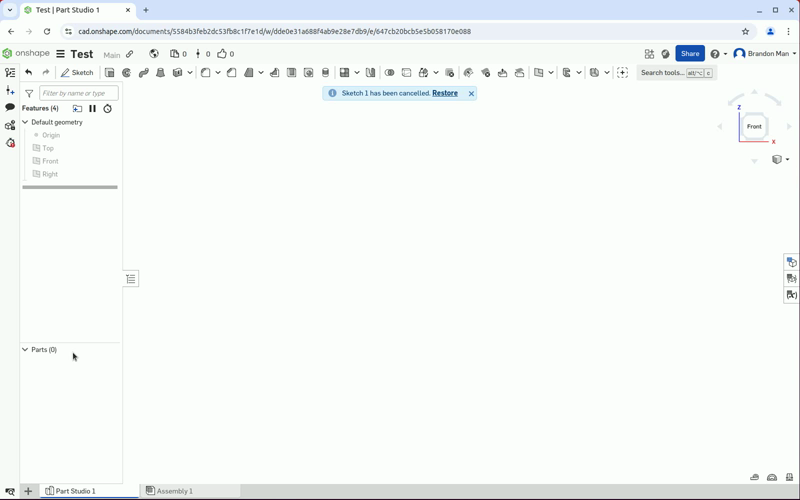
key(shift+s)
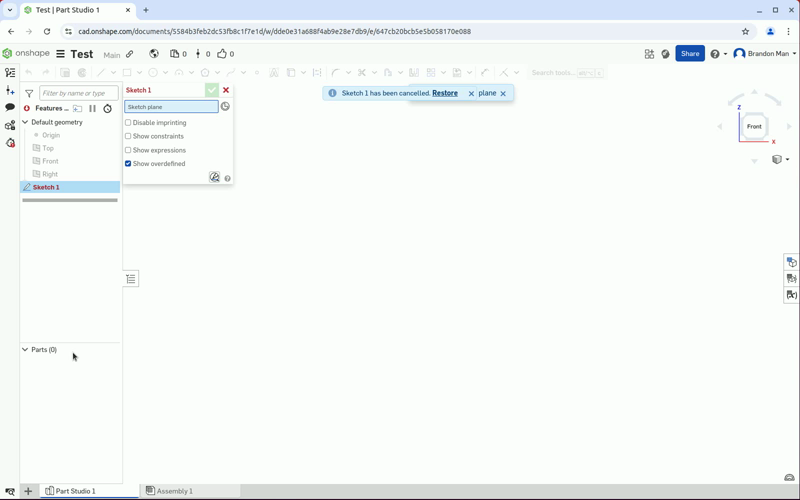
mouse_move(73, 163)
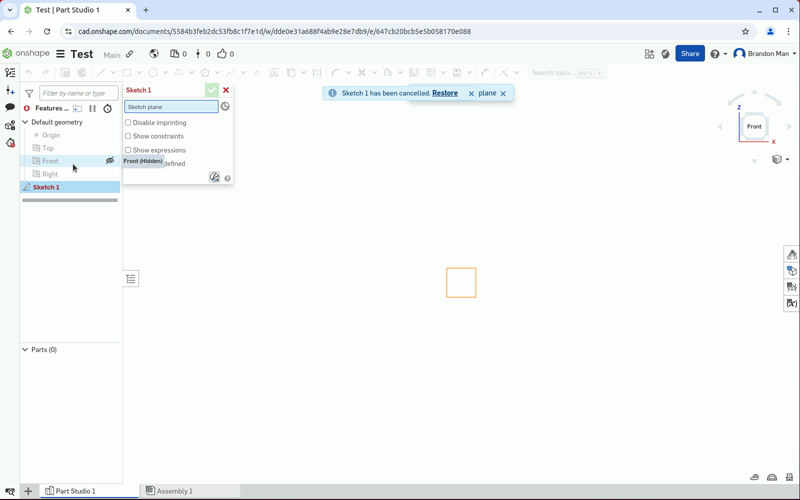
click(73, 163)
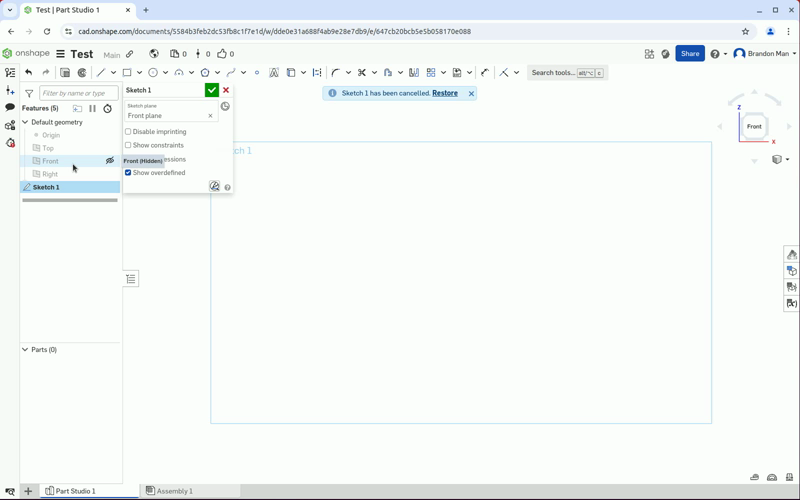
mouse_move(73, 352)
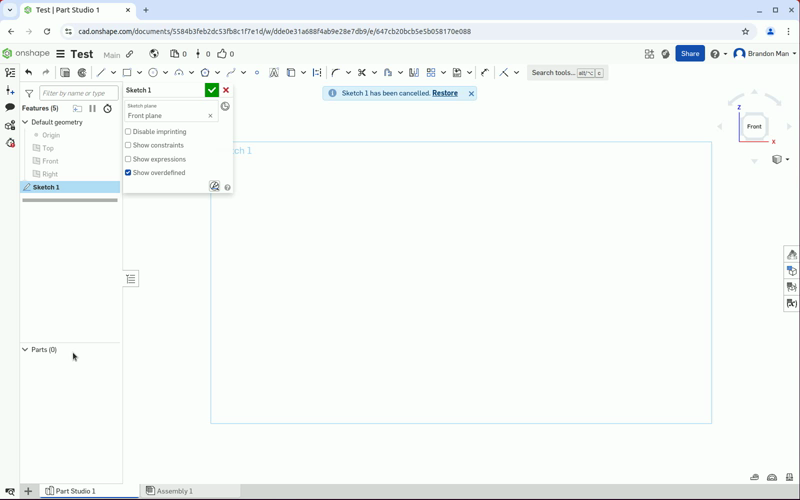
key(y)
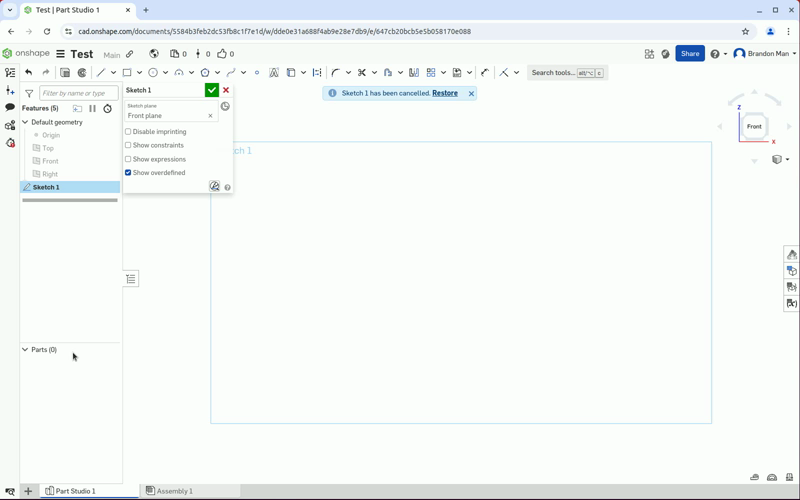
key(a)
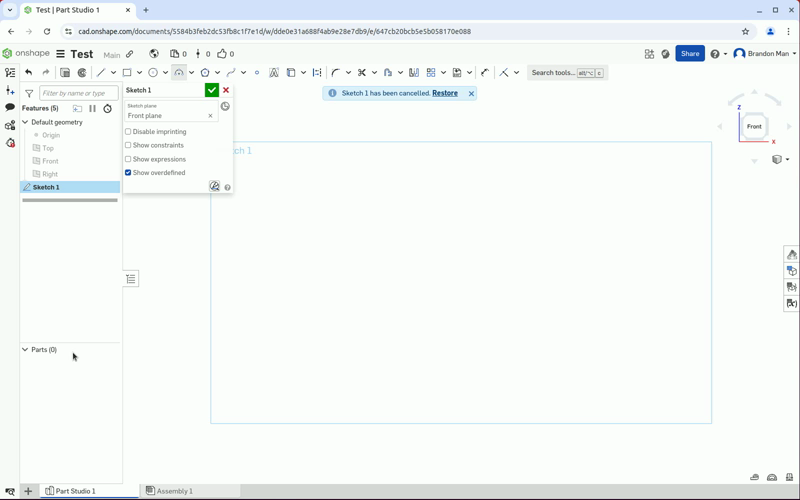
key_down(shift)
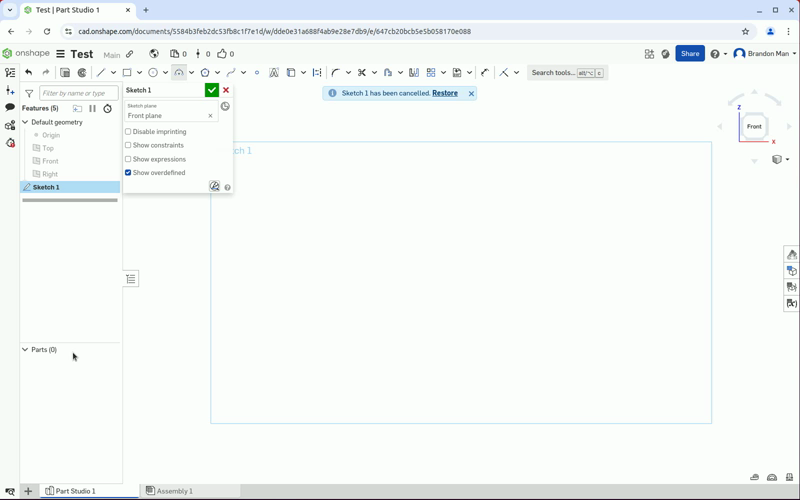
mouse_move(348, 313)
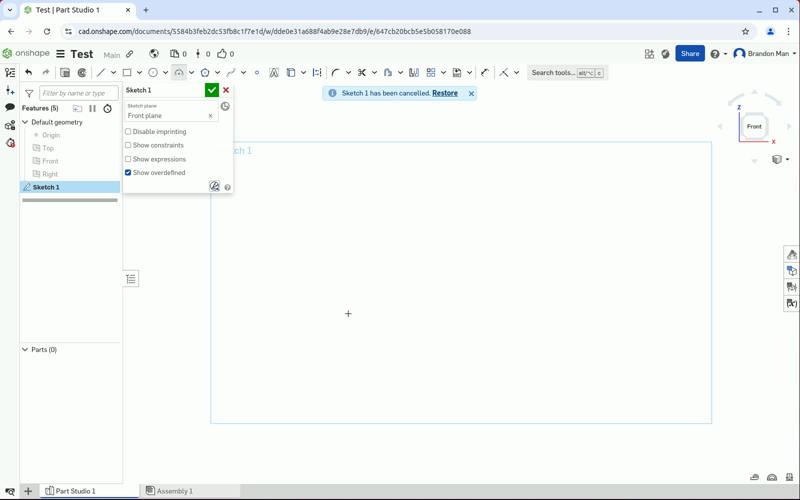
click(348, 313)
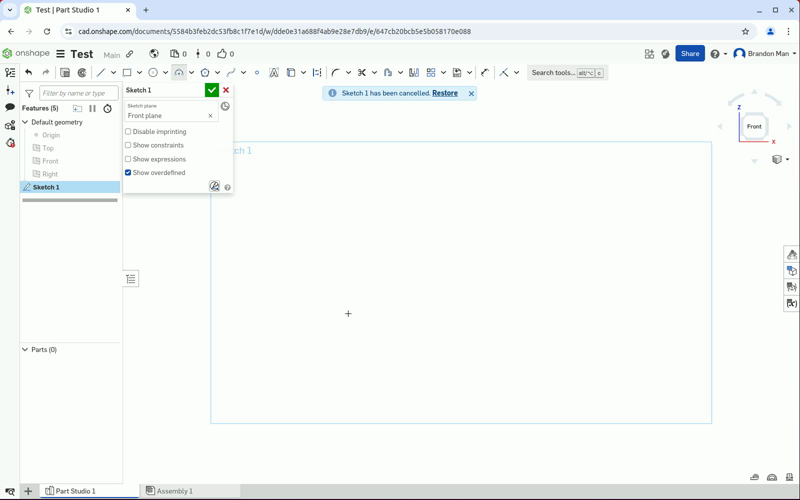
key_up(shift)
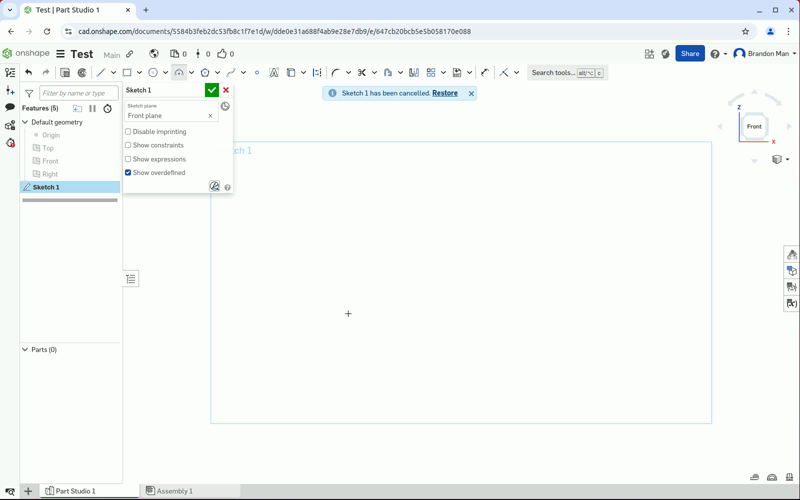
key_down(shift)
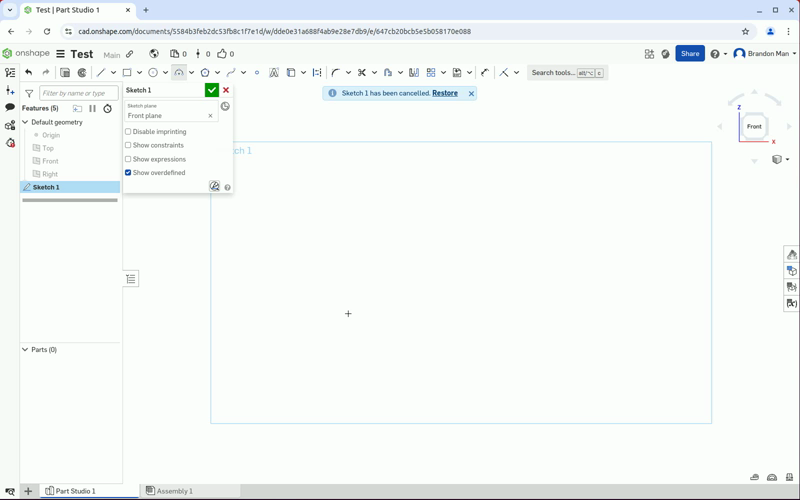
mouse_move(357, 322)
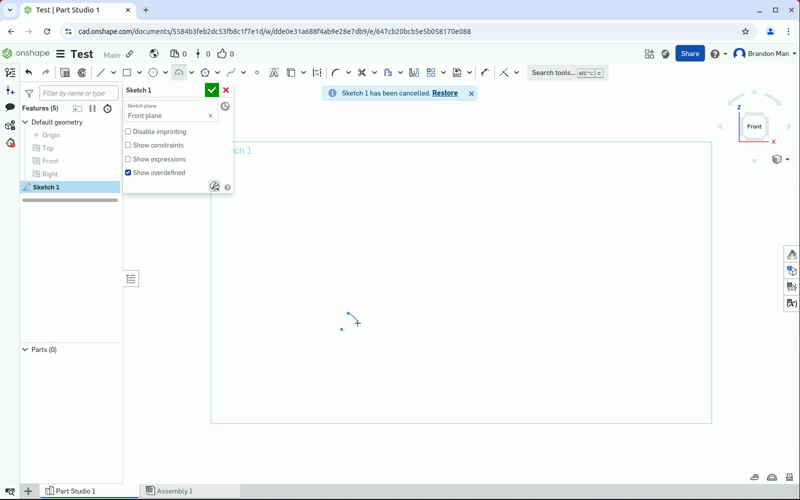
click(357, 322)
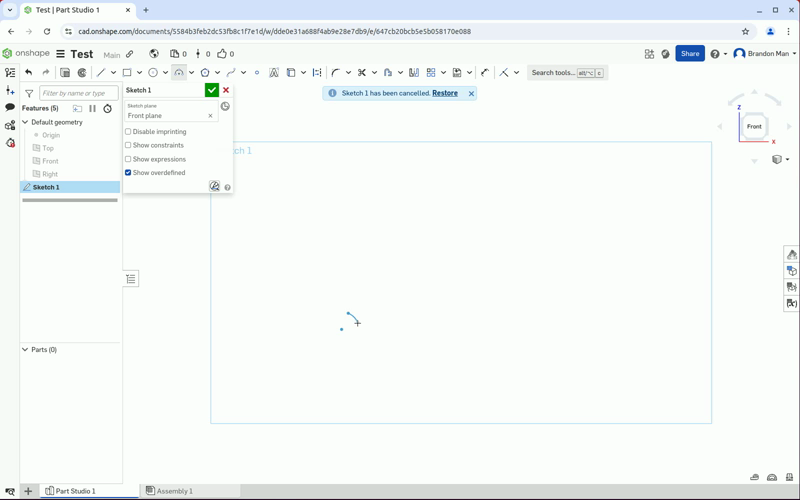
mouse_move(350, 320)
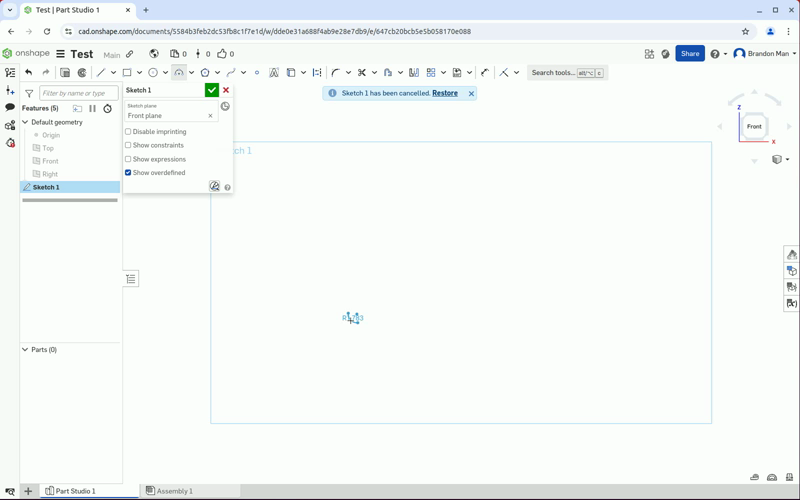
click(350, 320)
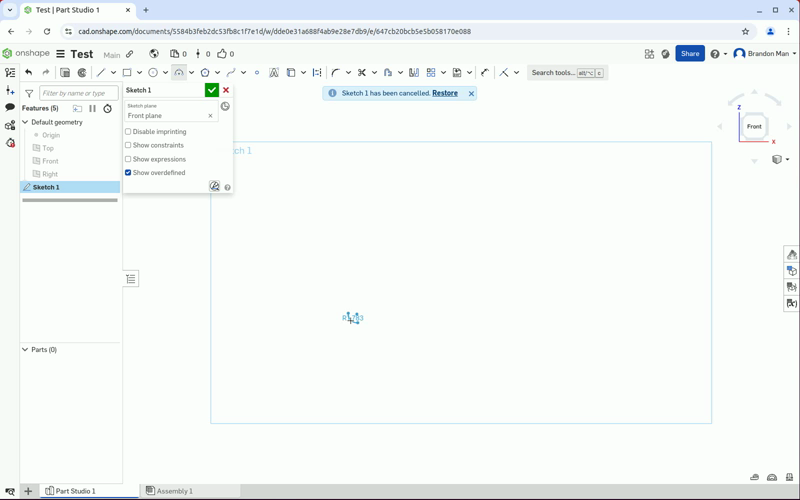
key_up(shift)
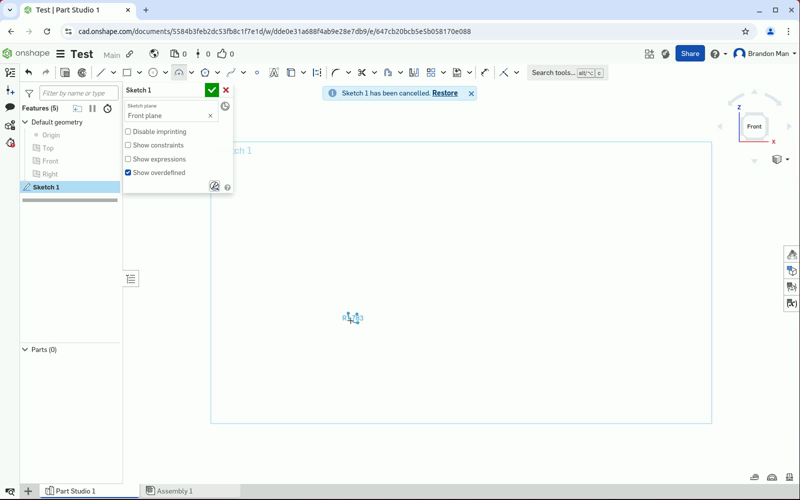
key(esc)
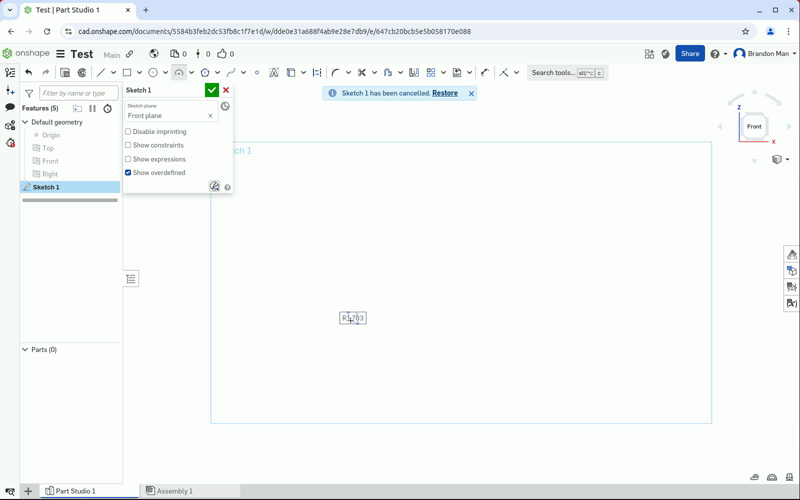
key(l)
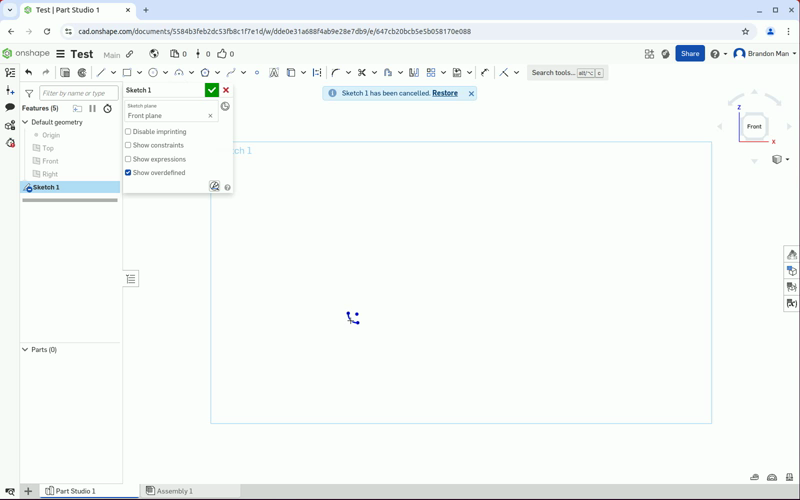
mouse_move(357, 322)
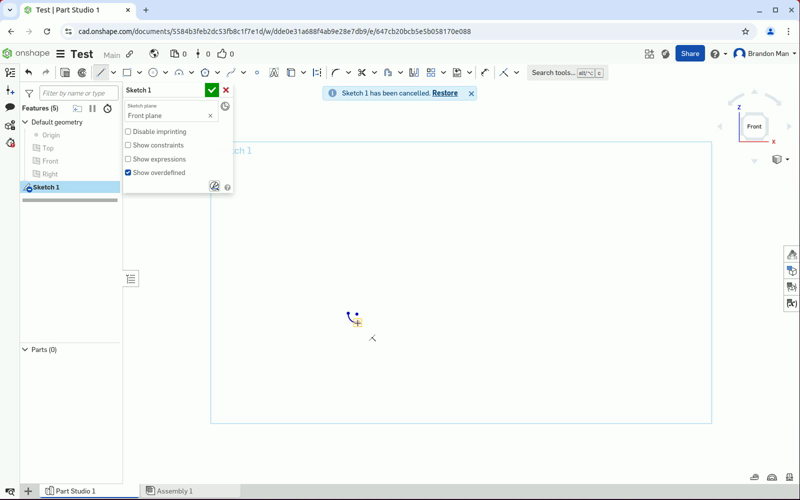
click(357, 322)
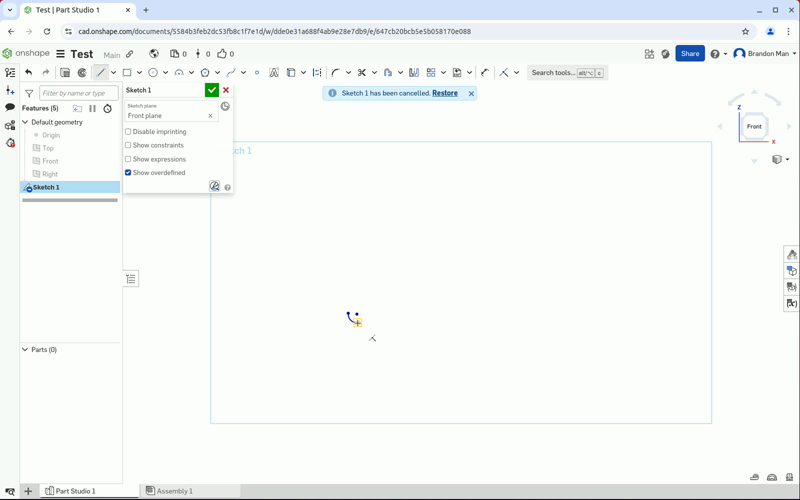
key_down(shift)
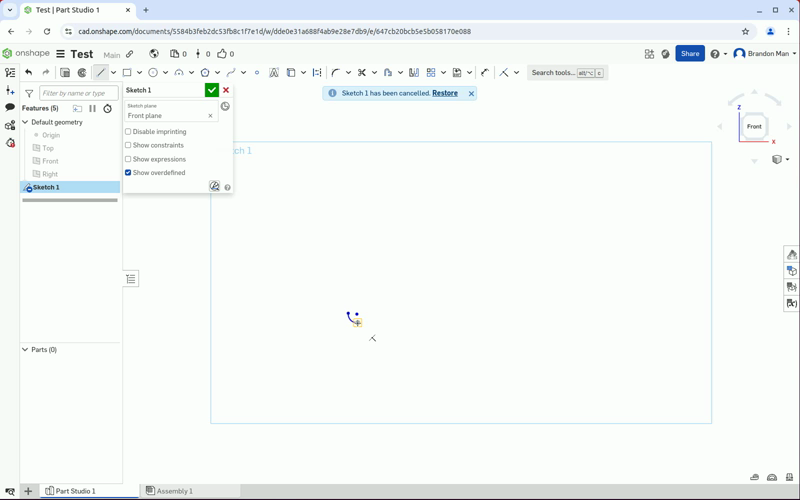
mouse_move(562, 322)
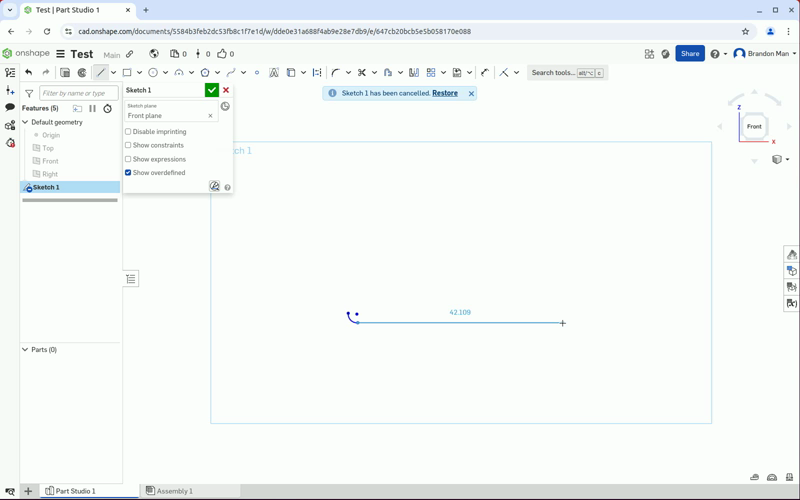
click(562, 322)
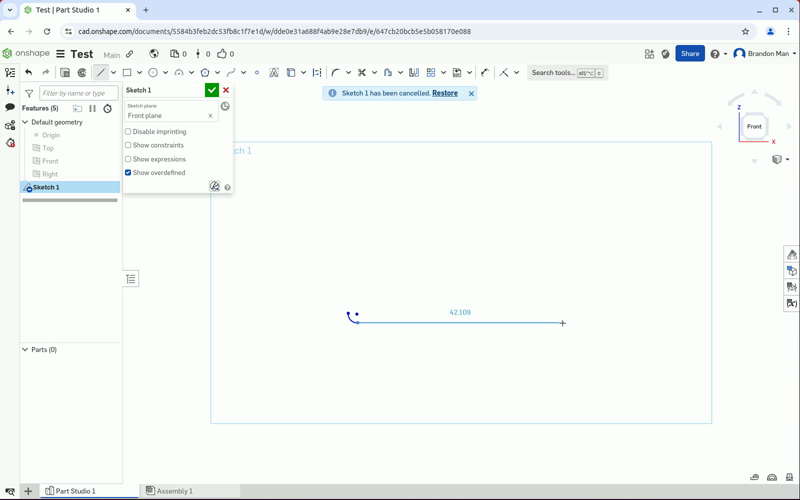
key_up(shift)
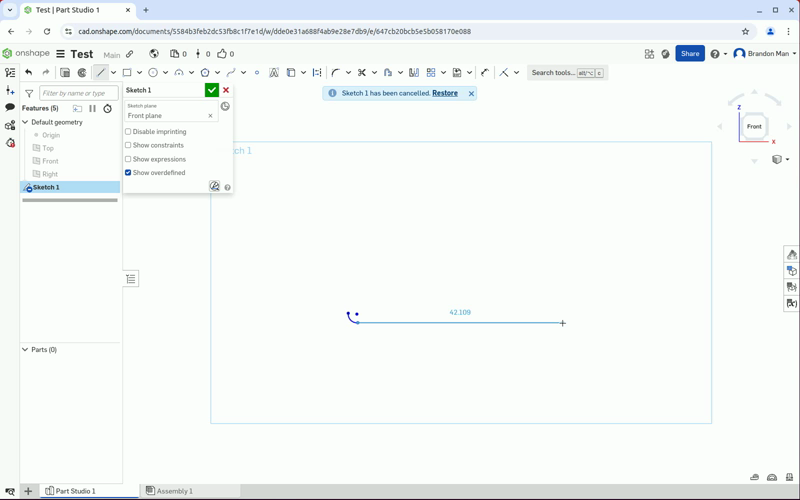
key(esc)
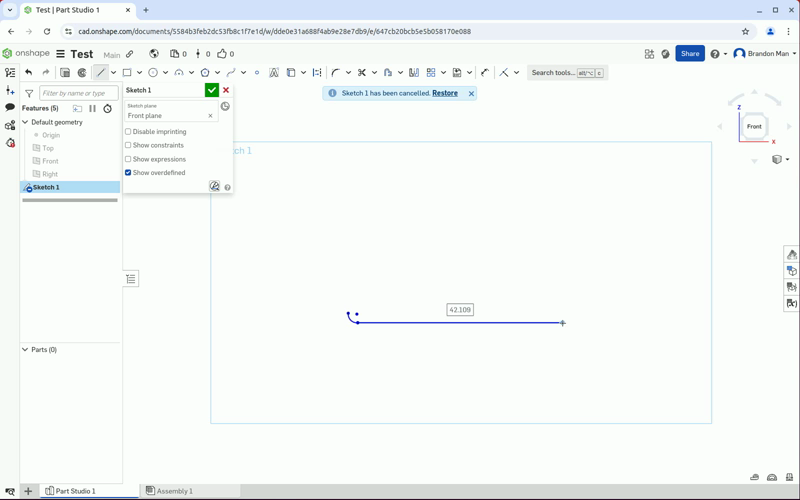
key(a)
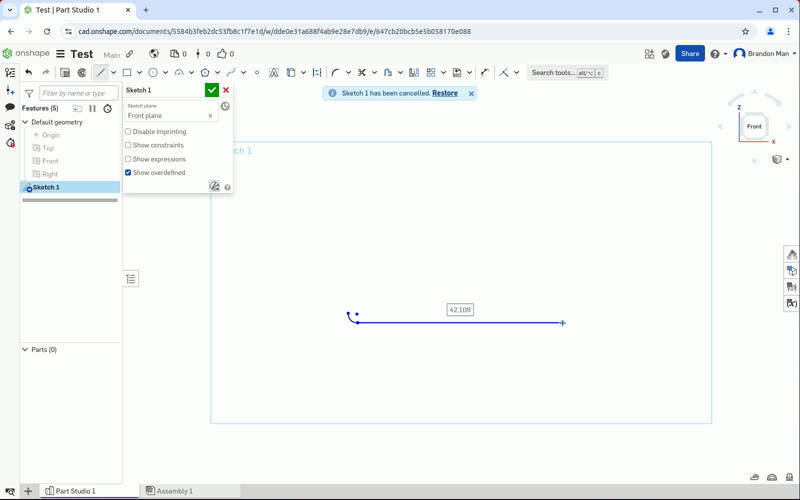
mouse_move(562, 322)
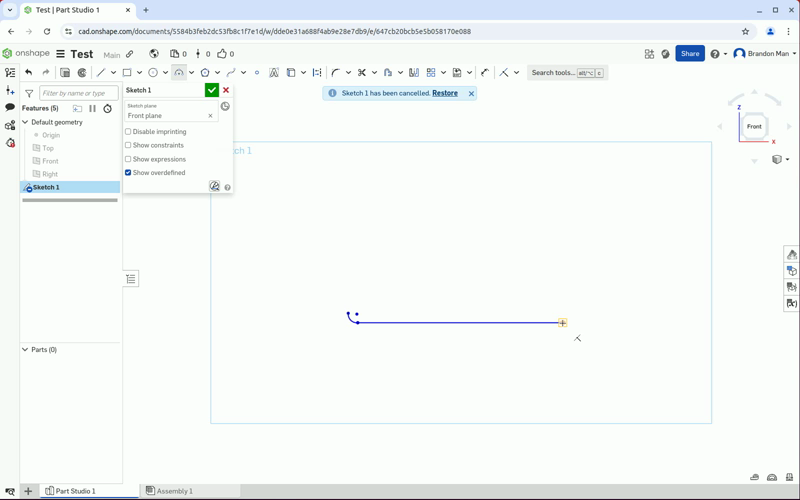
click(562, 322)
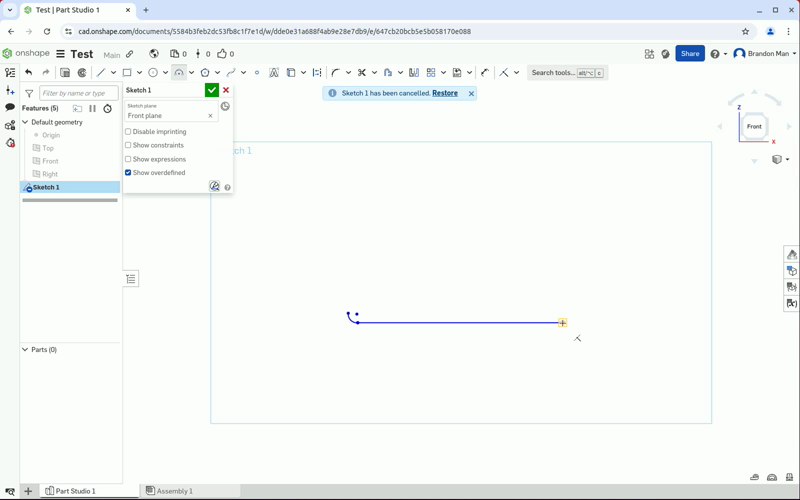
key_down(shift)
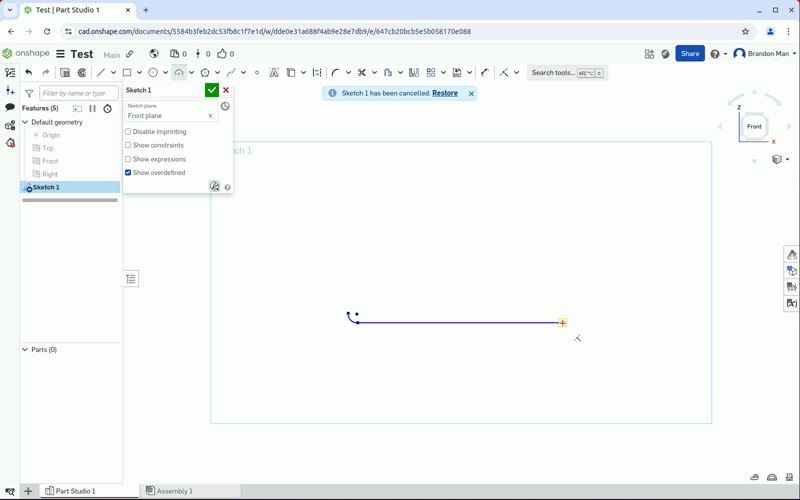
mouse_move(572, 313)
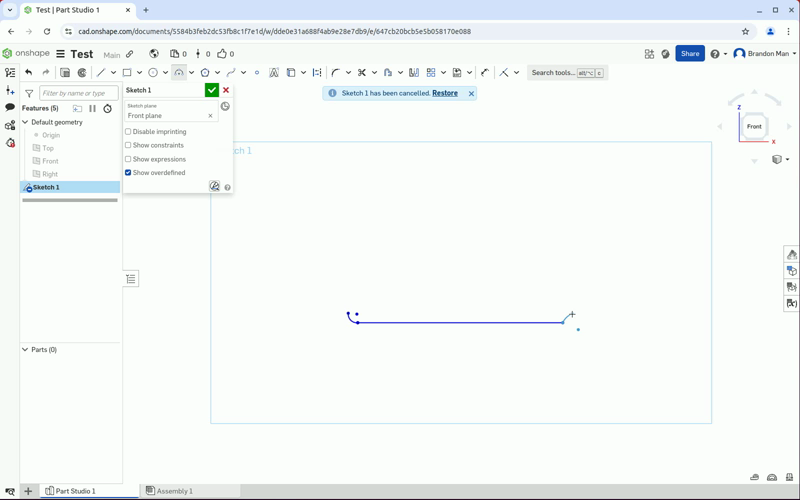
click(572, 313)
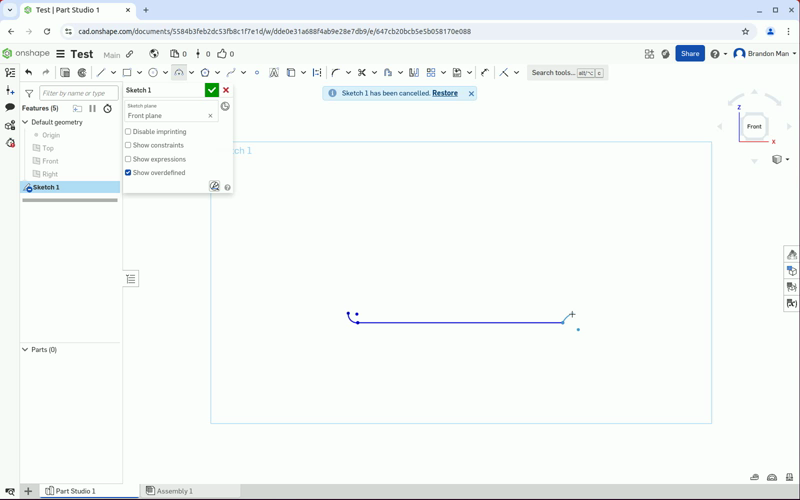
mouse_move(569, 320)
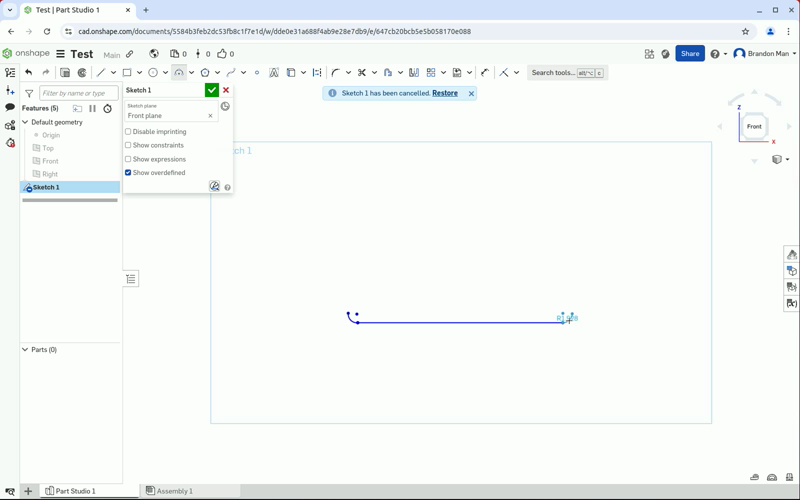
click(569, 320)
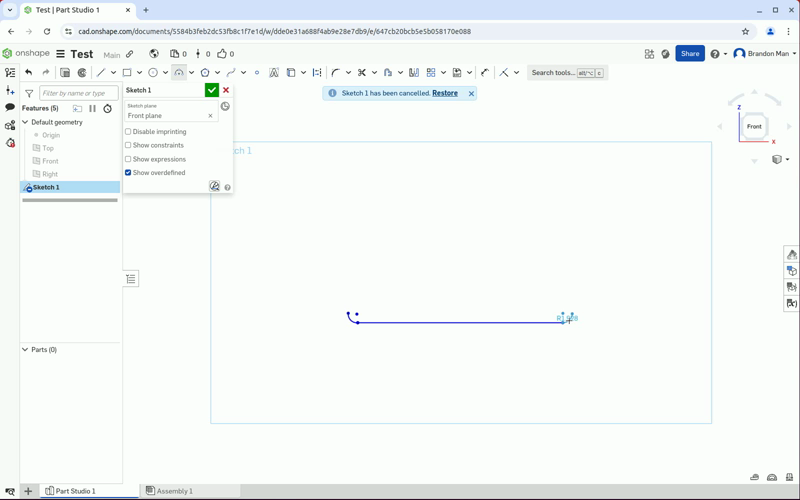
key_up(shift)
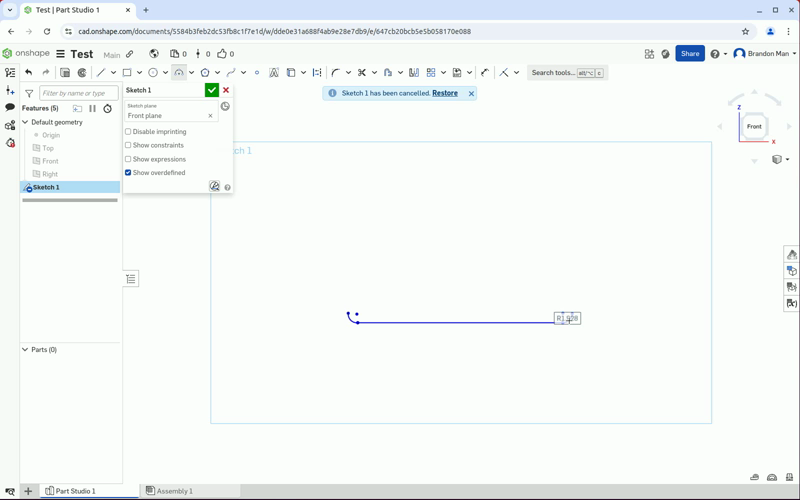
key(esc)
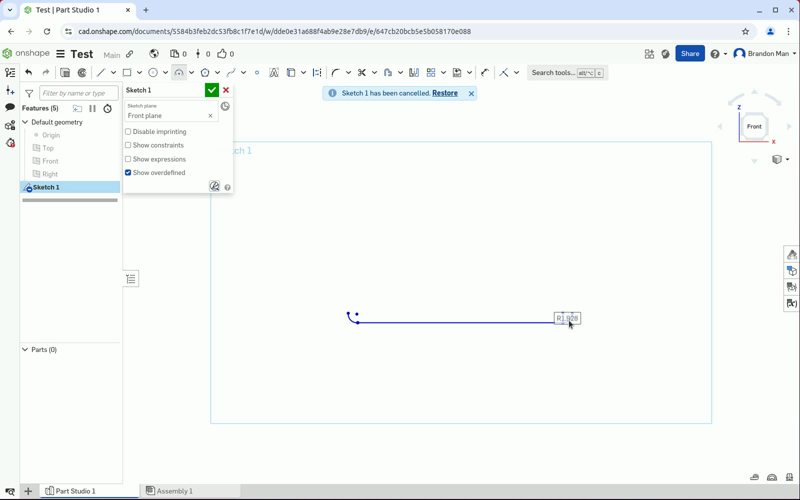
key(l)
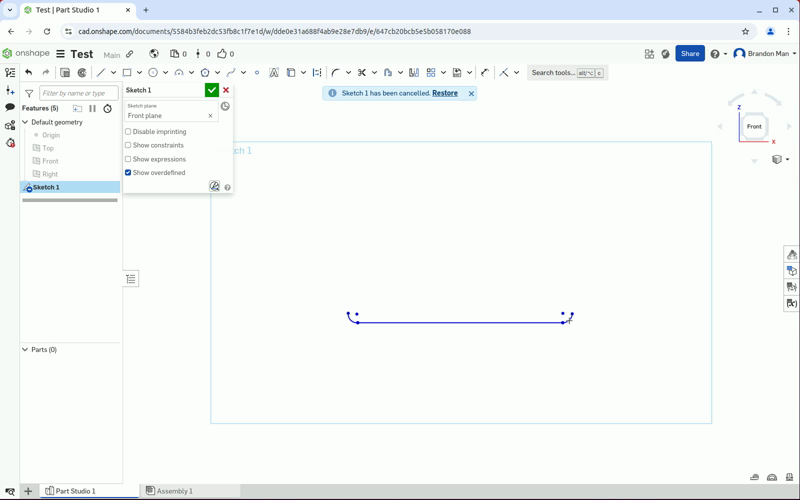
mouse_move(572, 313)
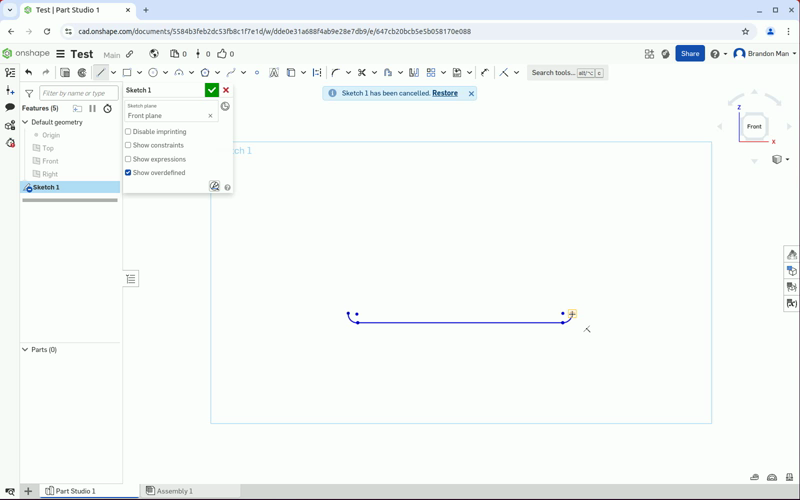
click(572, 313)
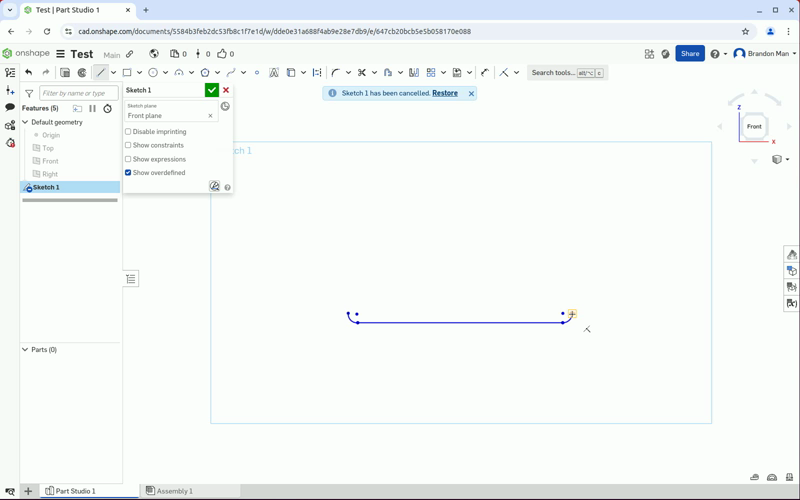
key_down(shift)
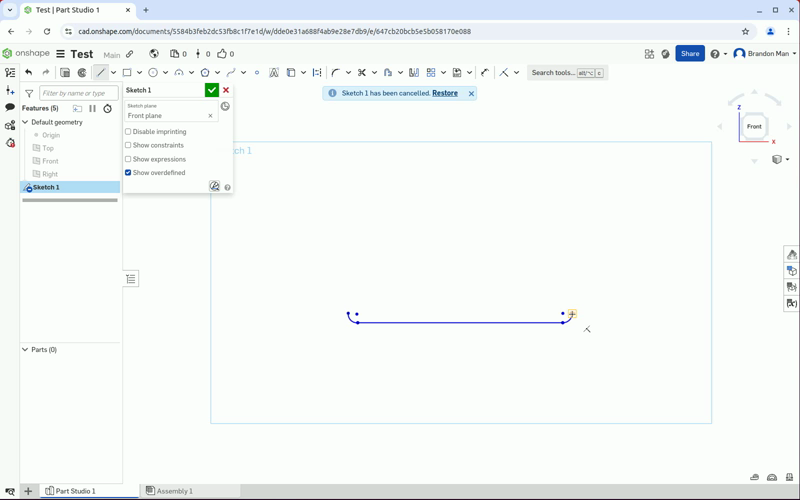
mouse_move(589, 313)
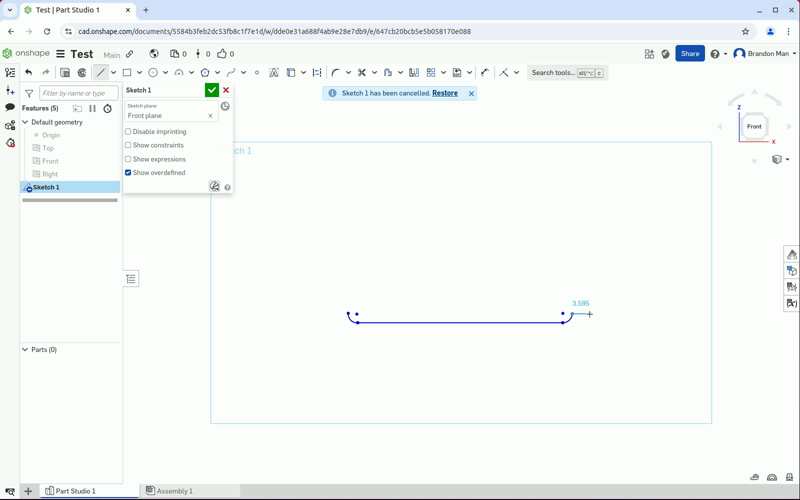
mouse_move(572, 254)
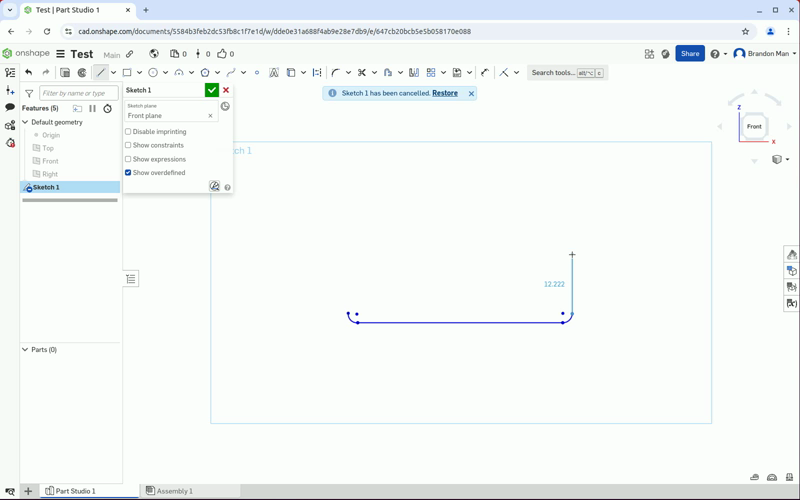
click(572, 254)
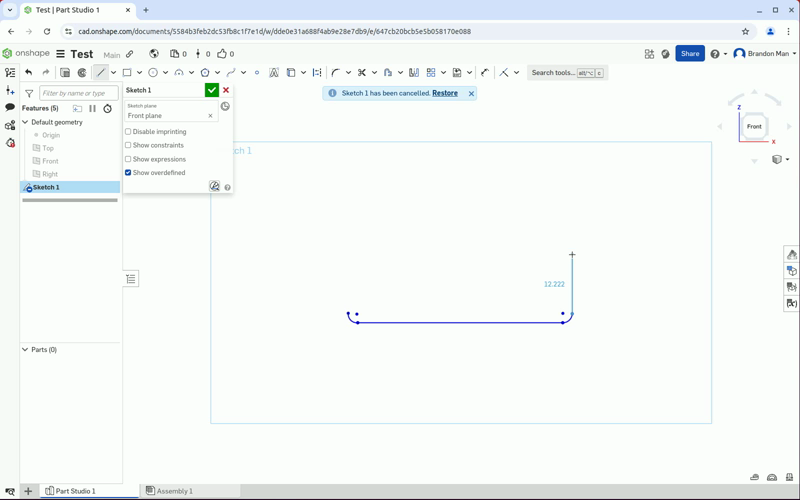
key_up(shift)
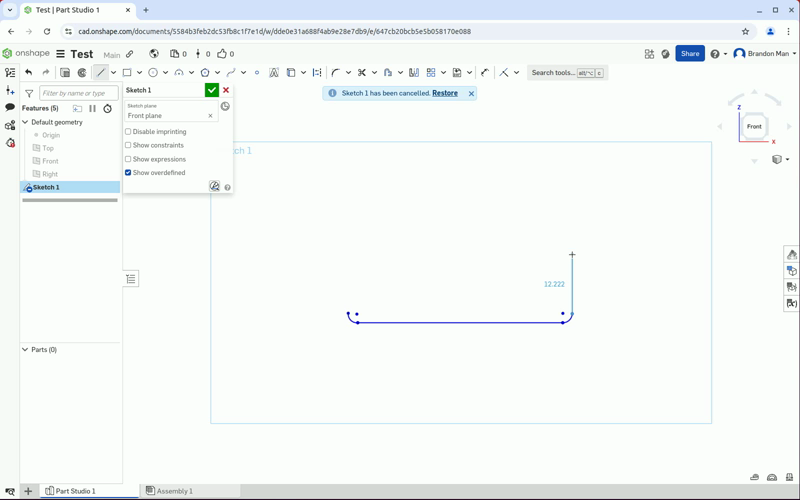
key(esc)
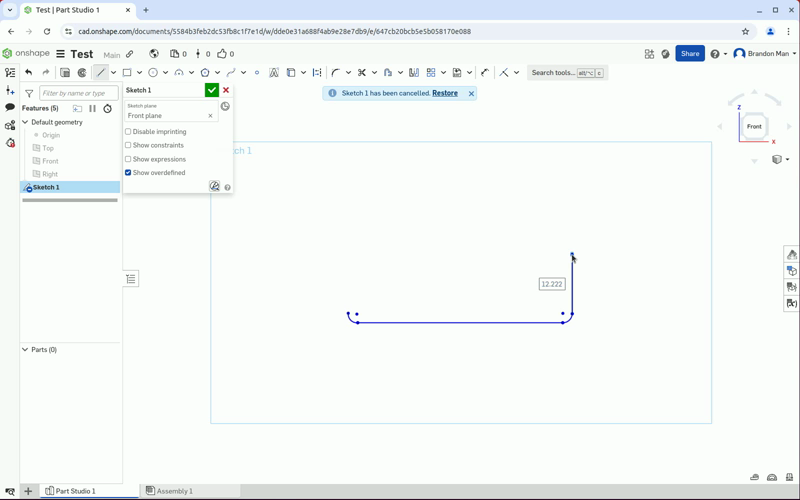
key(a)
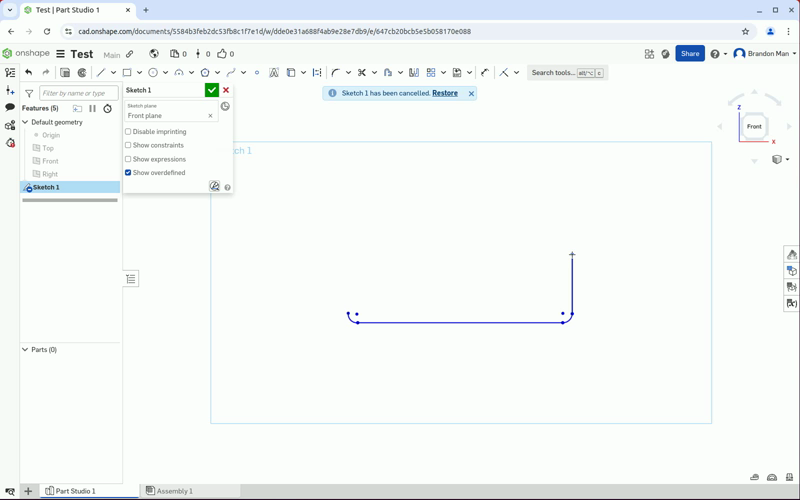
mouse_move(572, 254)
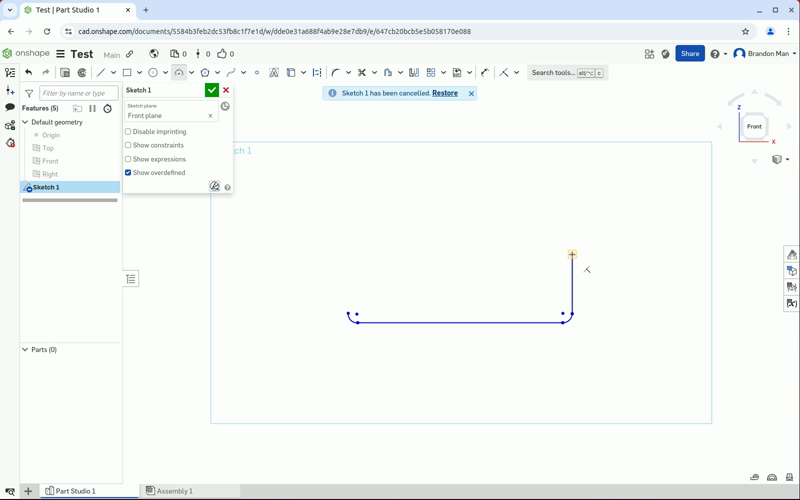
click(572, 254)
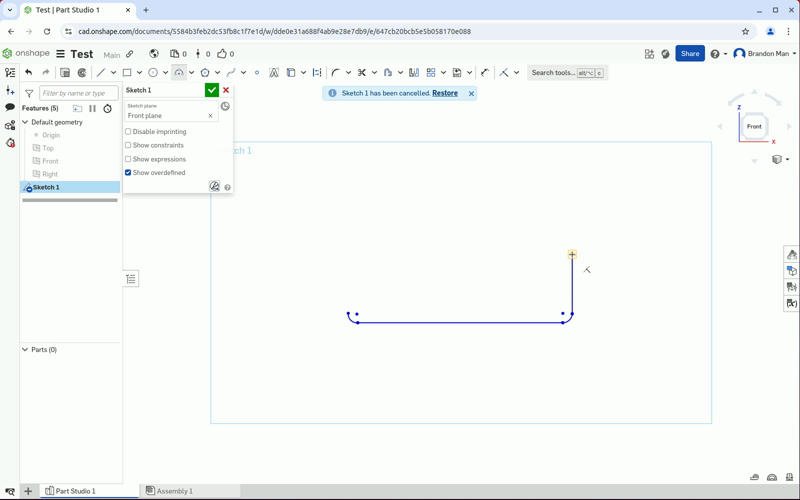
key_down(shift)
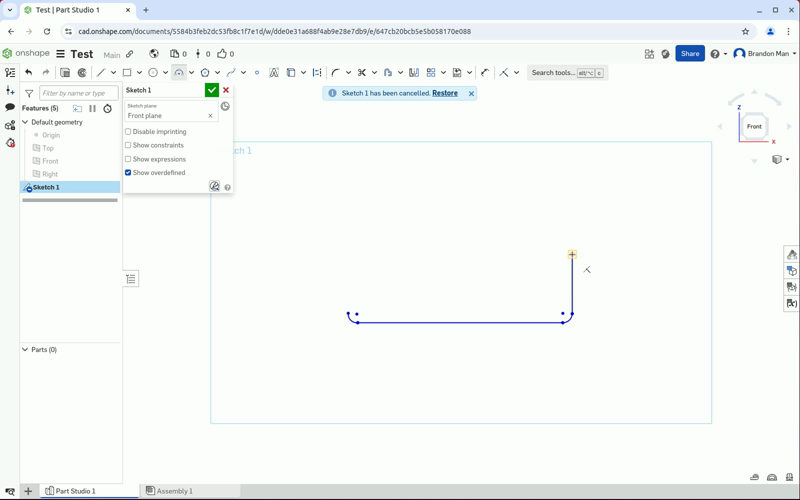
mouse_move(562, 245)
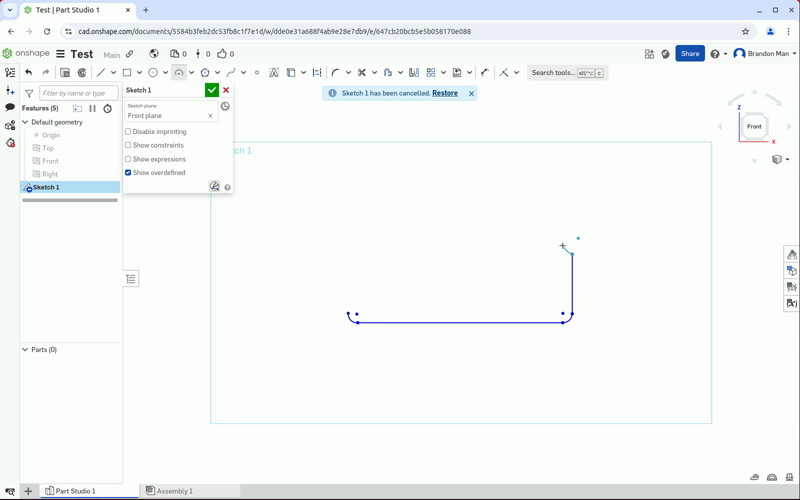
click(562, 245)
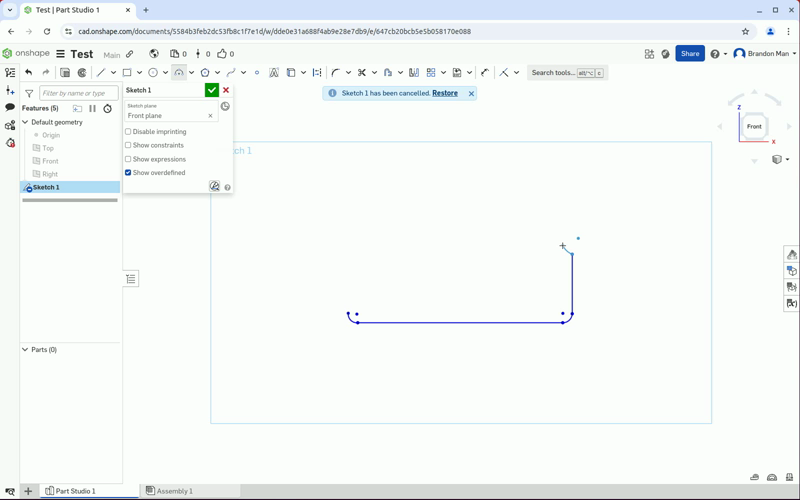
mouse_move(569, 247)
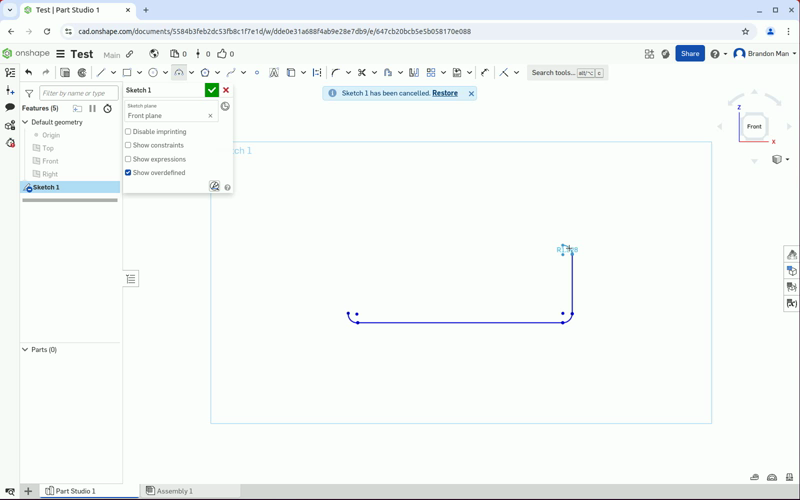
click(569, 247)
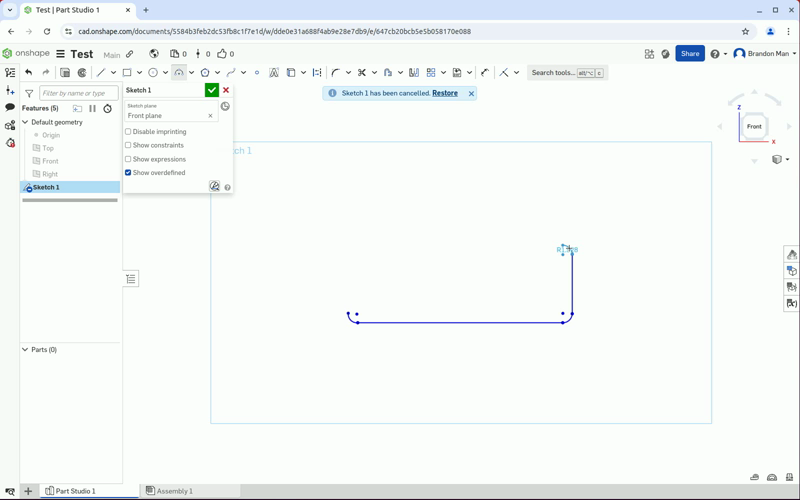
key_up(shift)
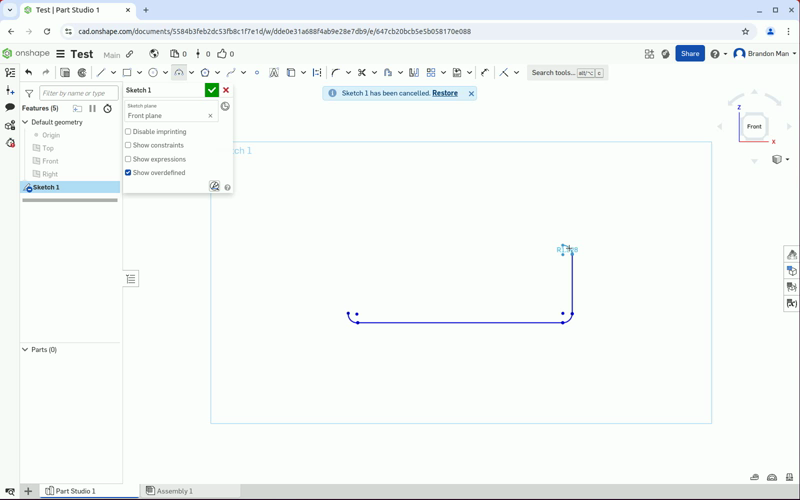
key(esc)
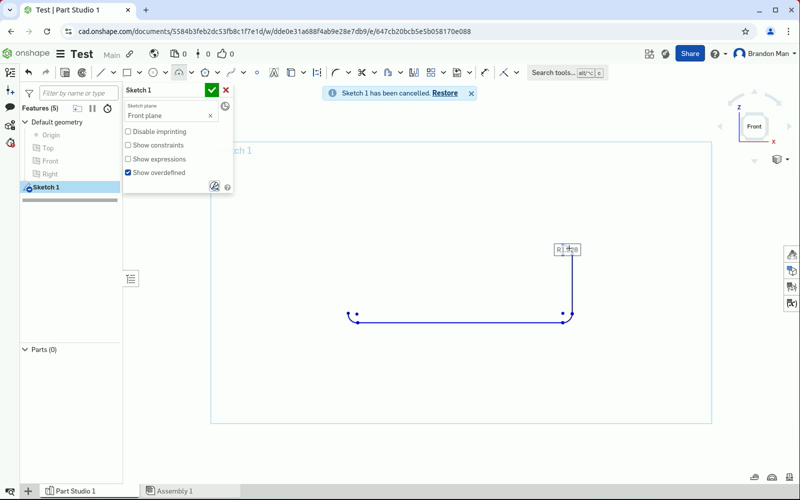
key(l)
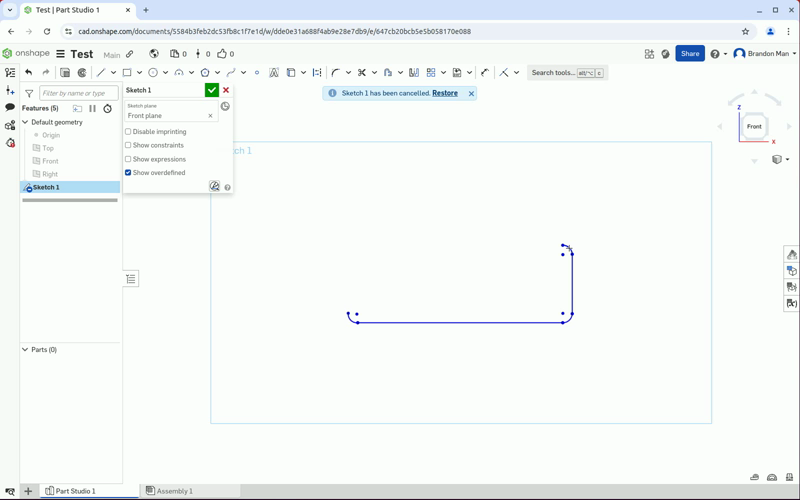
mouse_move(562, 245)
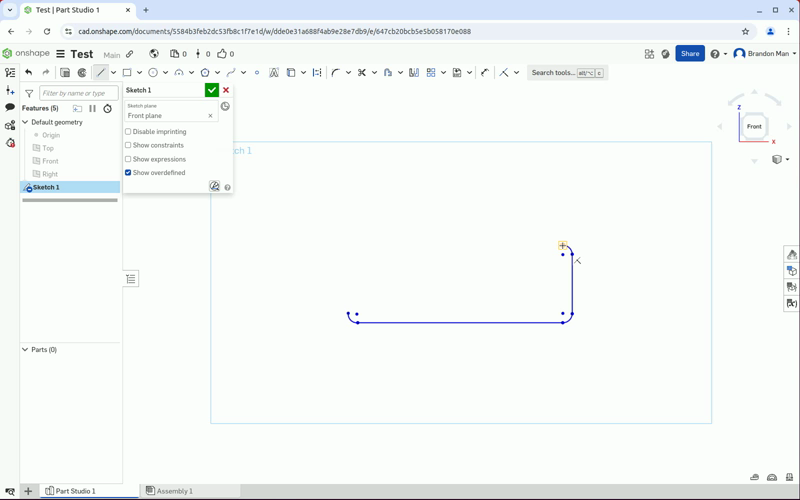
click(562, 245)
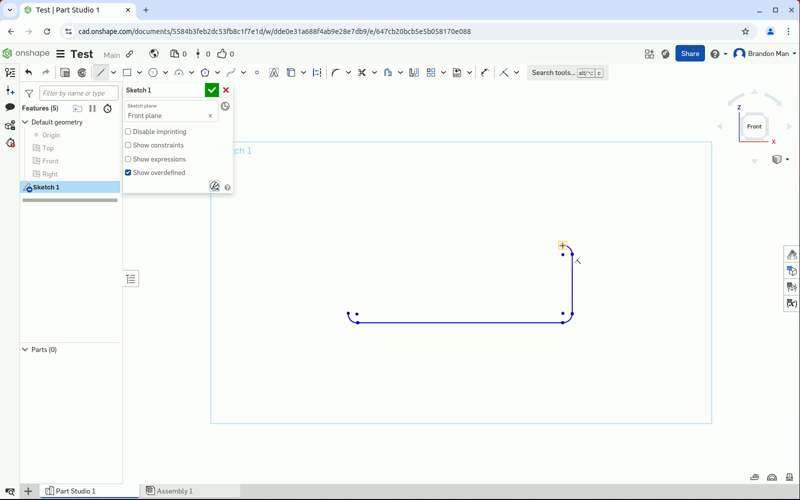
key_down(shift)
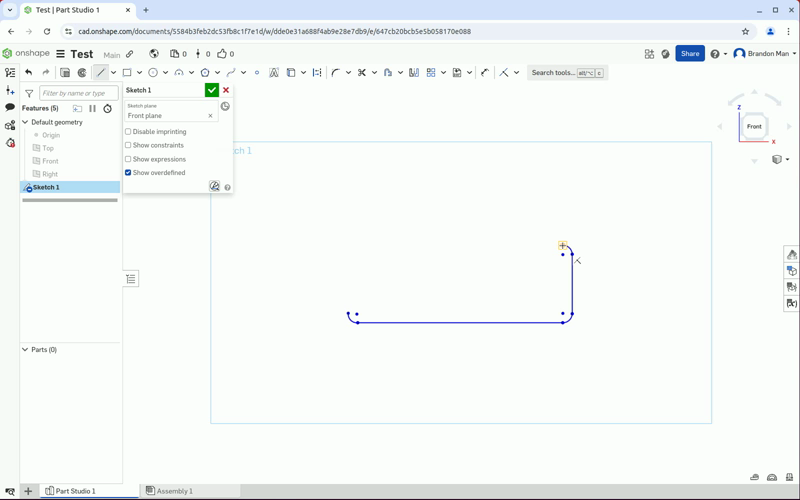
mouse_move(357, 245)
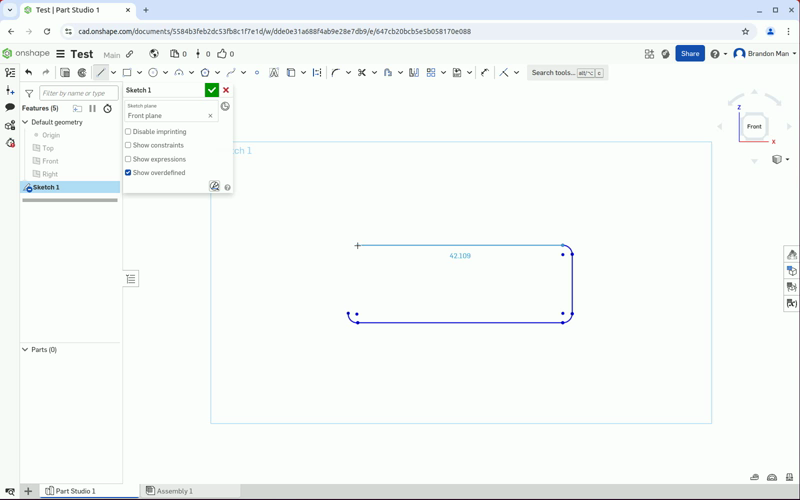
click(357, 245)
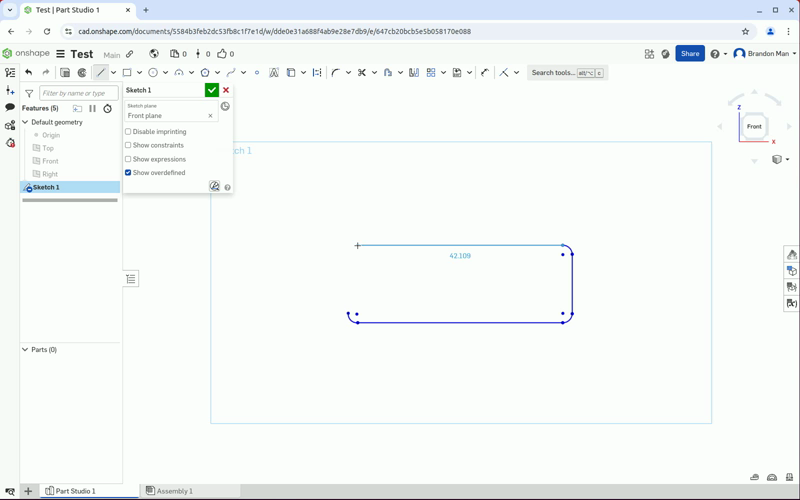
key_up(shift)
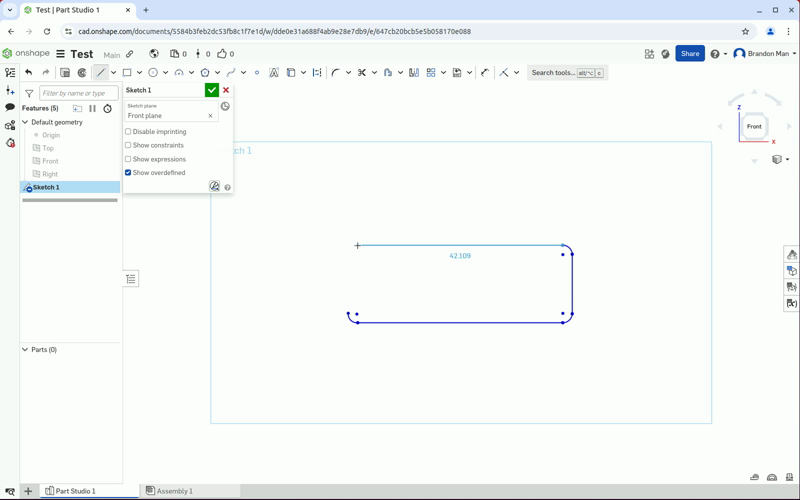
key(esc)
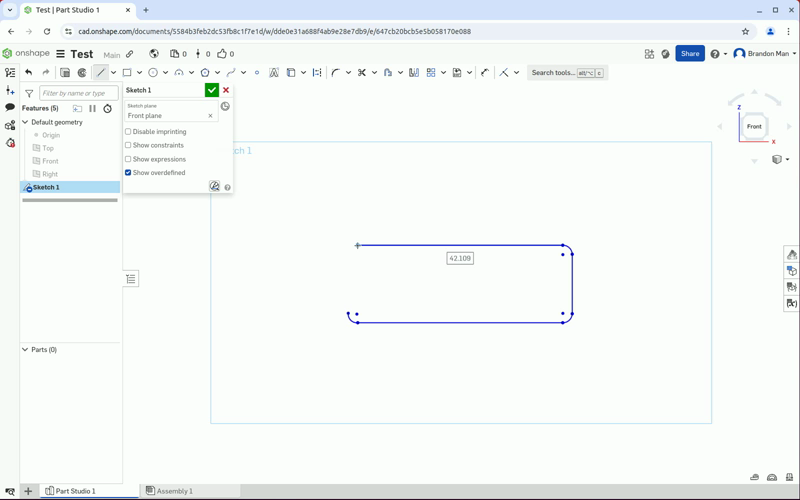
key(a)
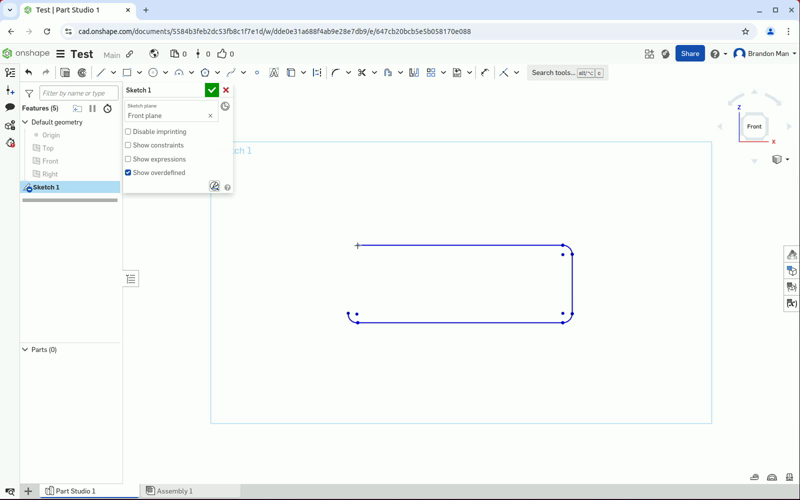
mouse_move(357, 245)
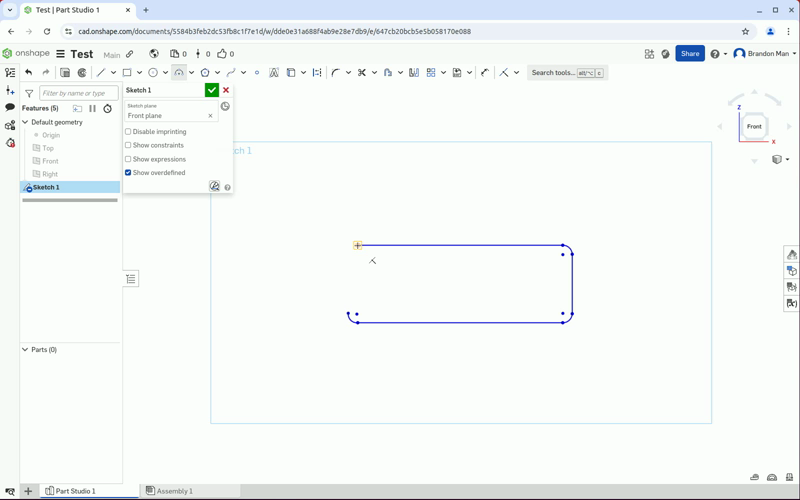
click(357, 245)
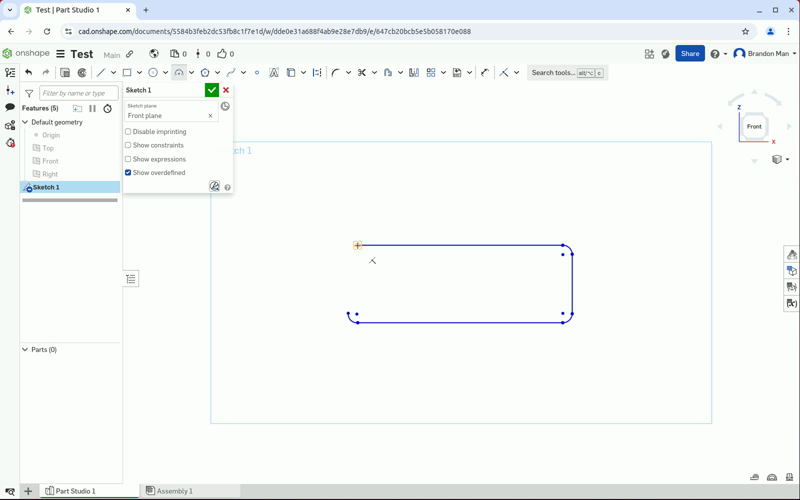
key_down(shift)
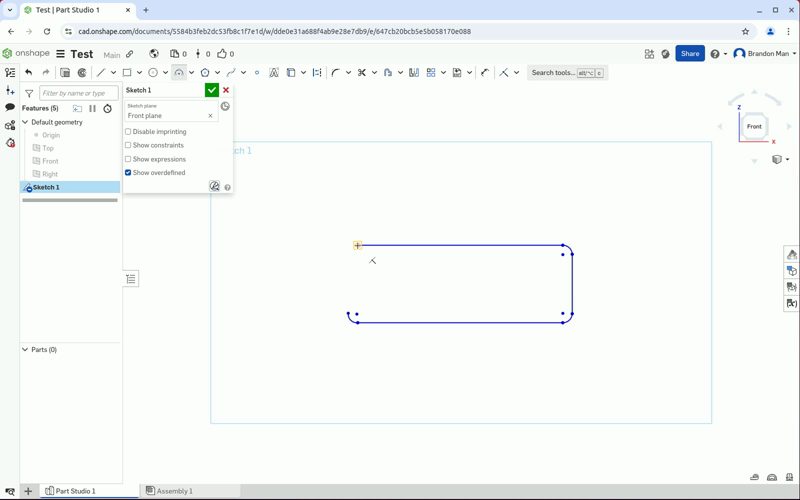
mouse_move(348, 254)
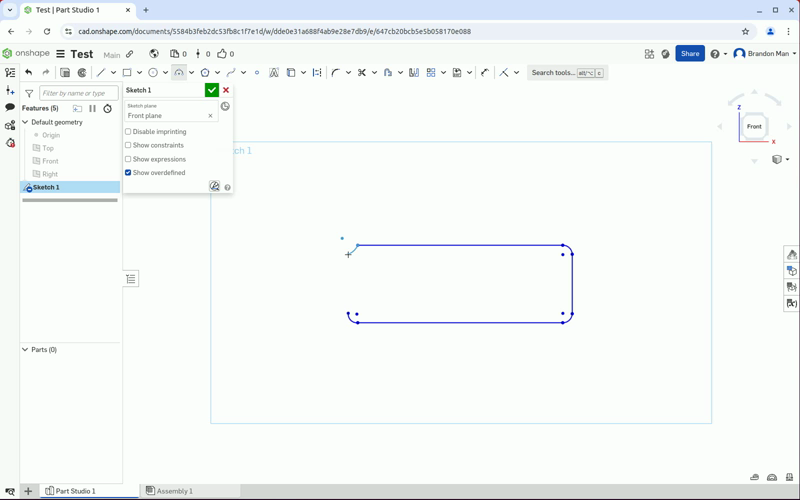
click(348, 254)
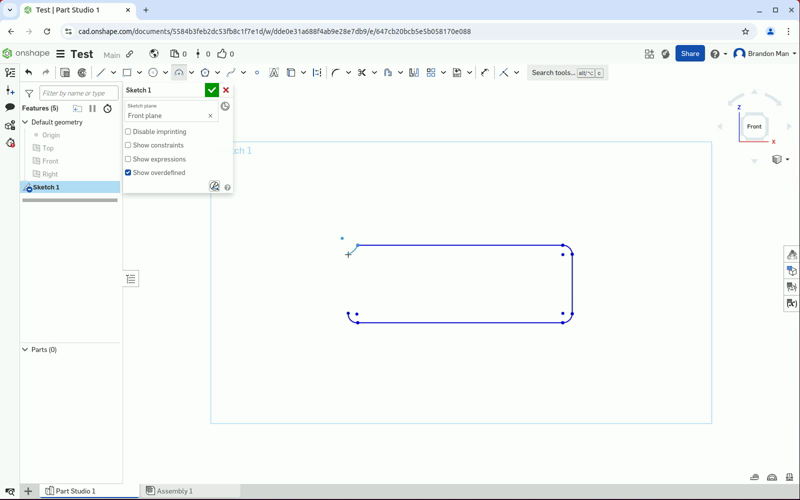
mouse_move(350, 247)
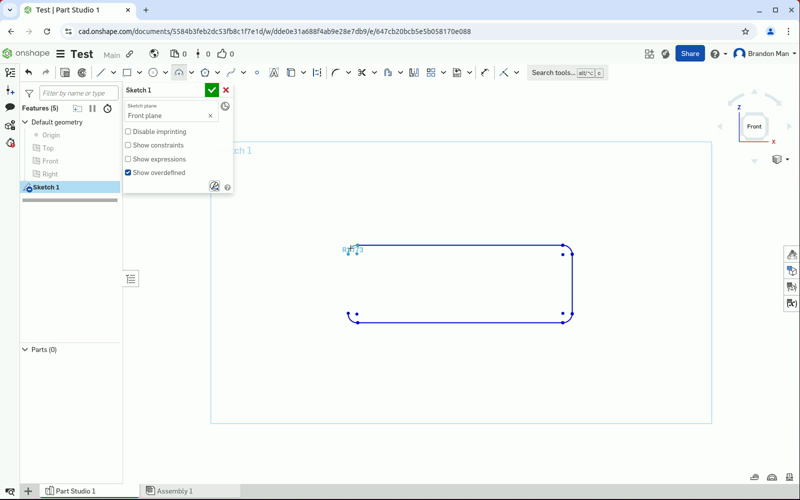
click(350, 247)
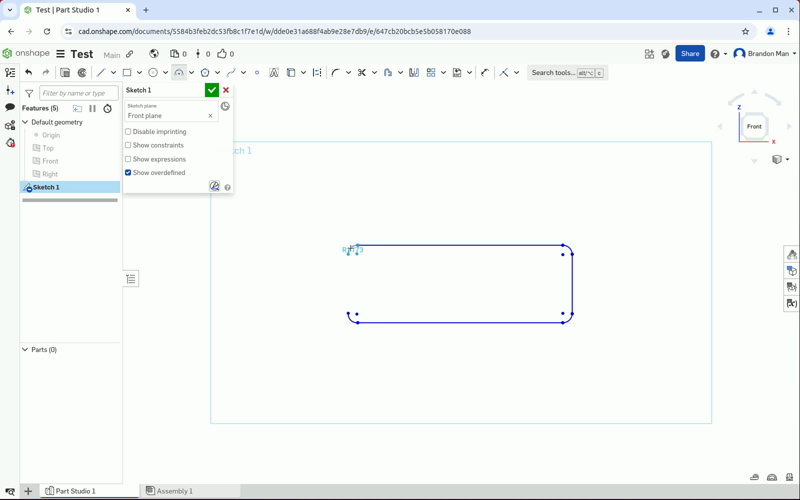
key_up(shift)
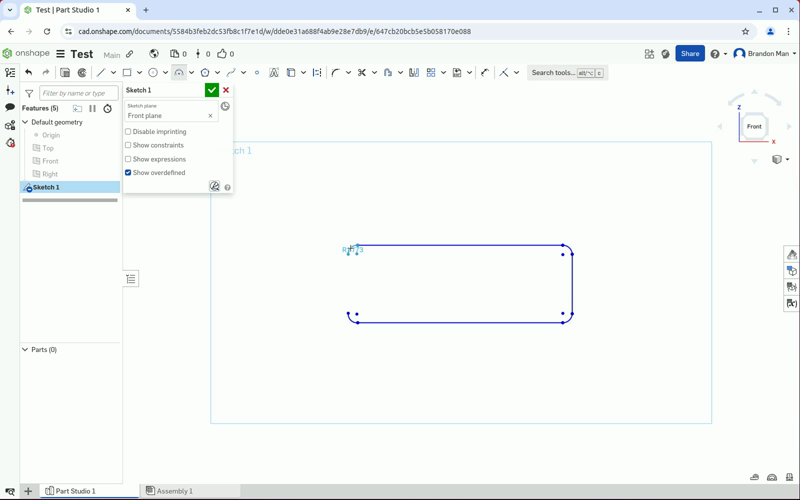
key(esc)
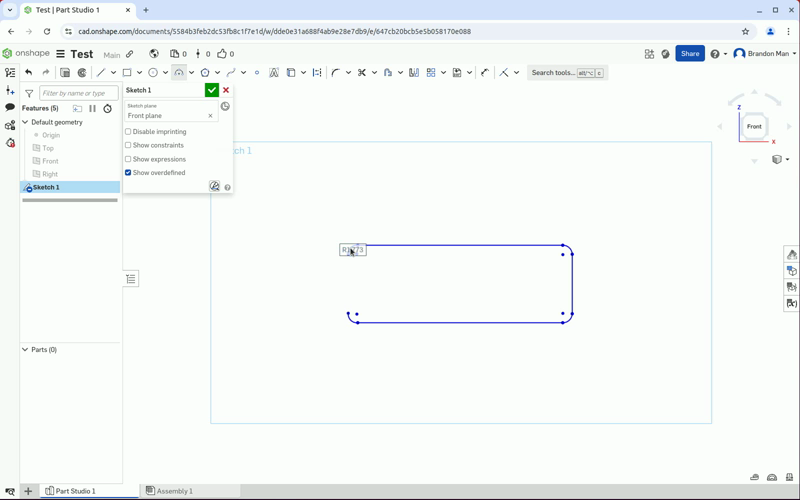
key(l)
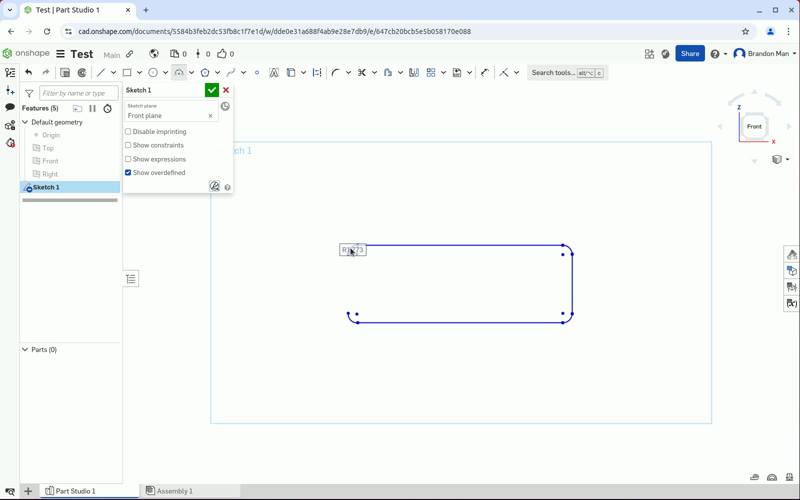
mouse_move(348, 254)
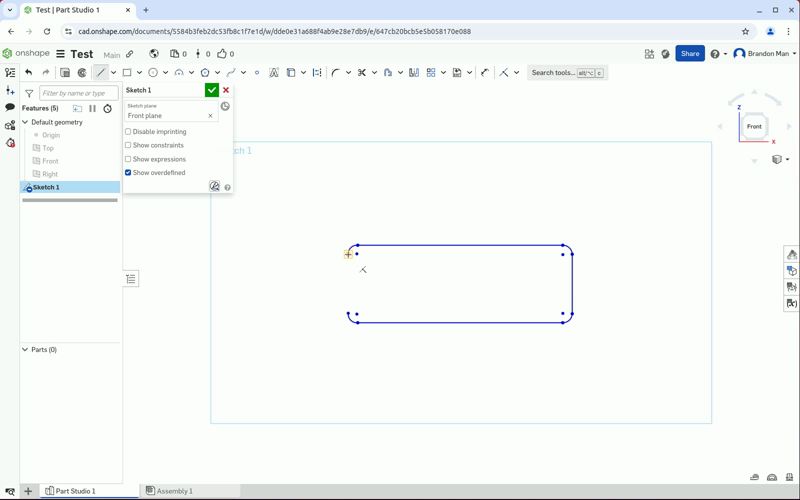
click(348, 254)
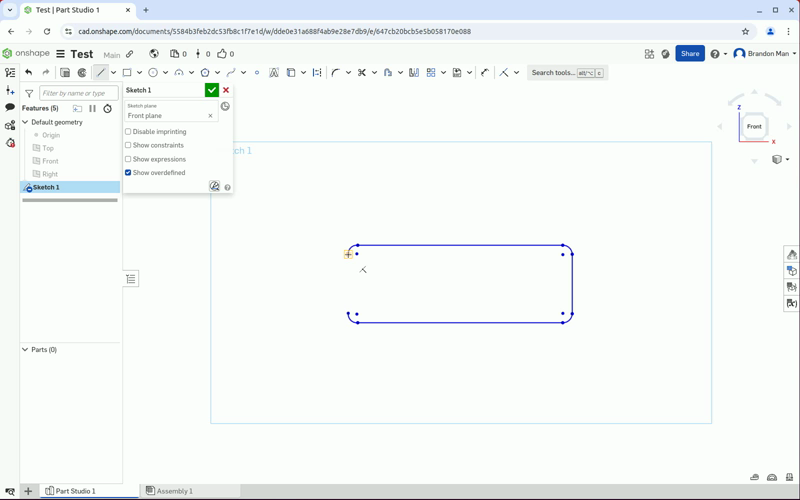
mouse_move(378, 254)
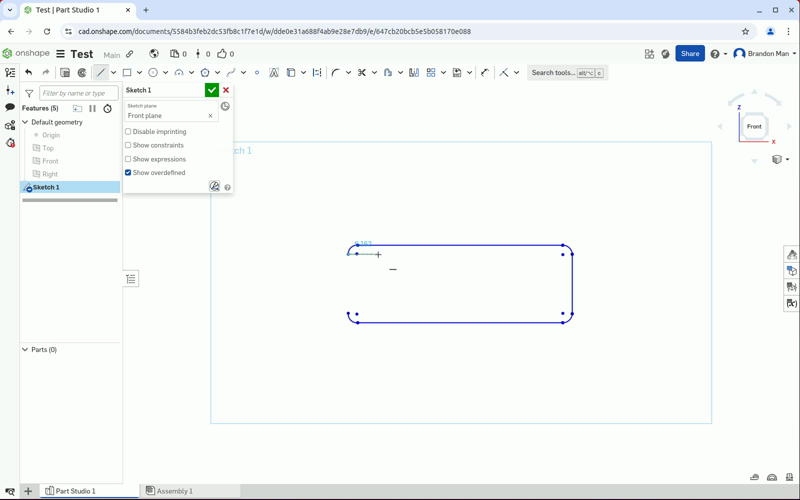
key_down(shift)
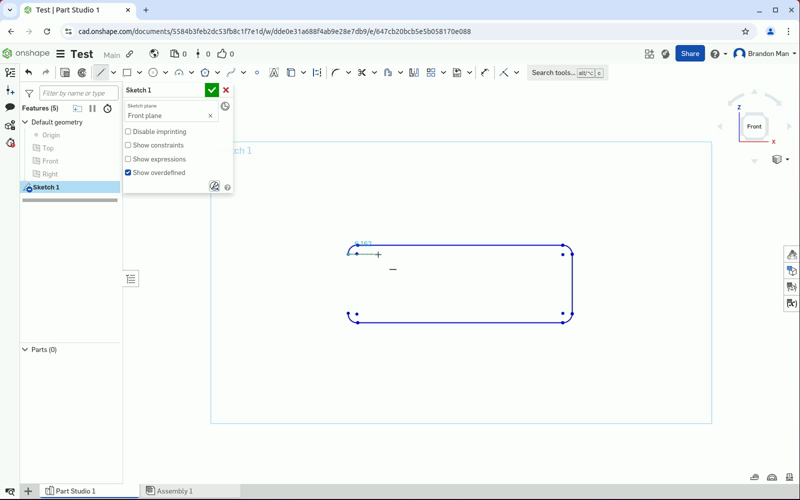
mouse_move(348, 313)
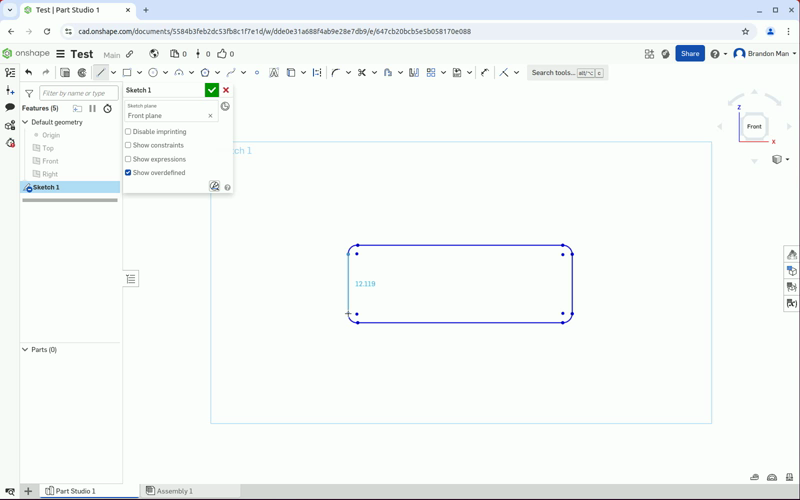
key_up(shift)
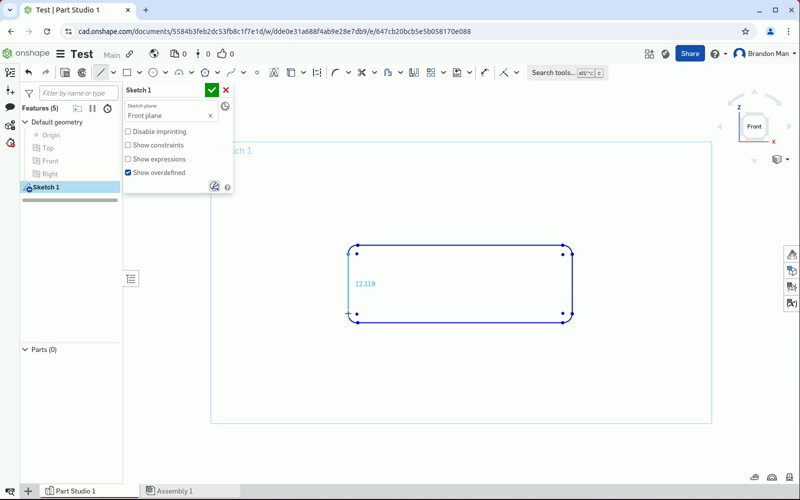
click(348, 313)
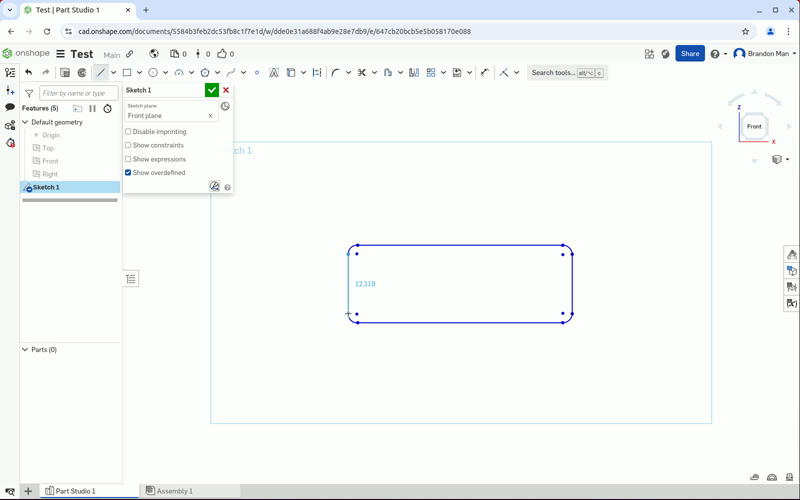
key(esc)
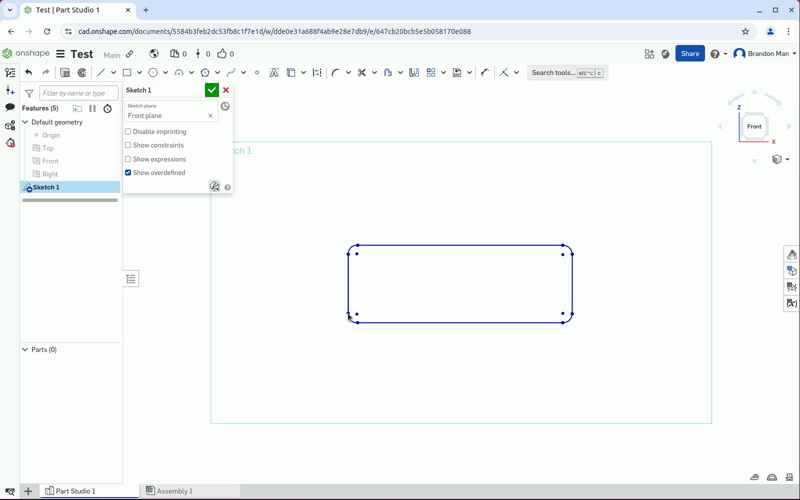
mouse_move(426, 306)
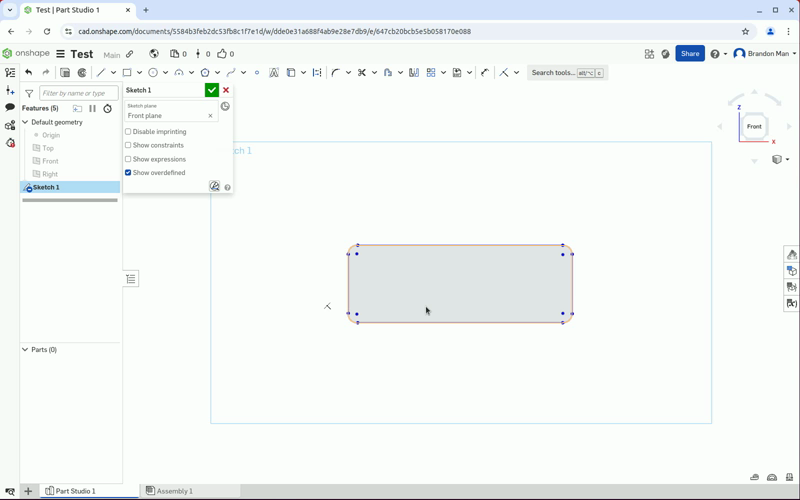
click(426, 306)
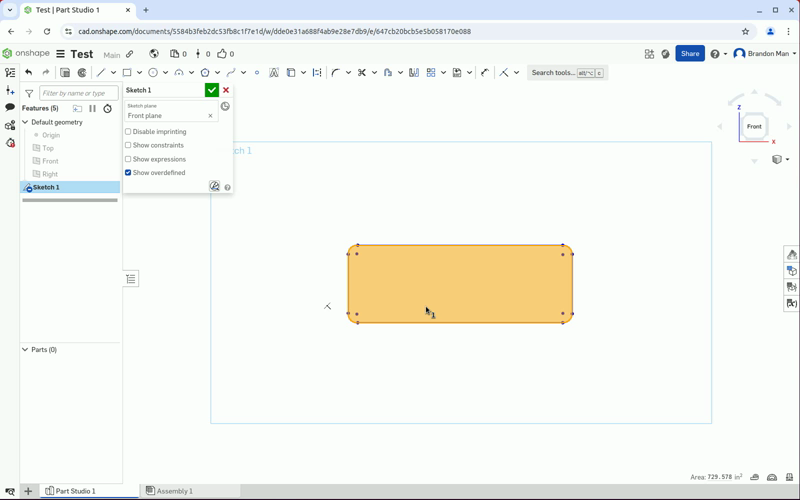
mouse_move(73, 352)
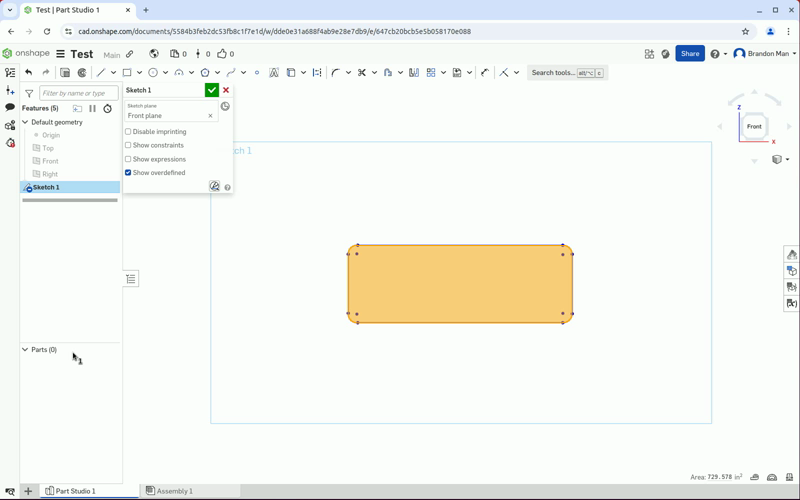
key(shift+y)
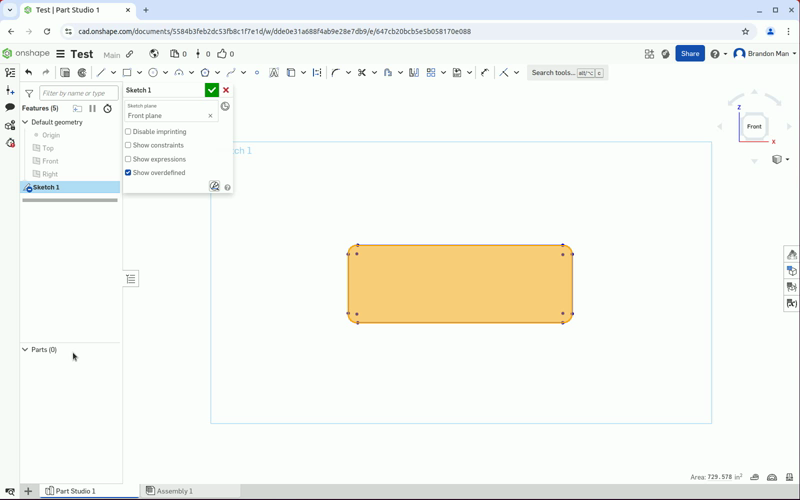
key(shift+e)
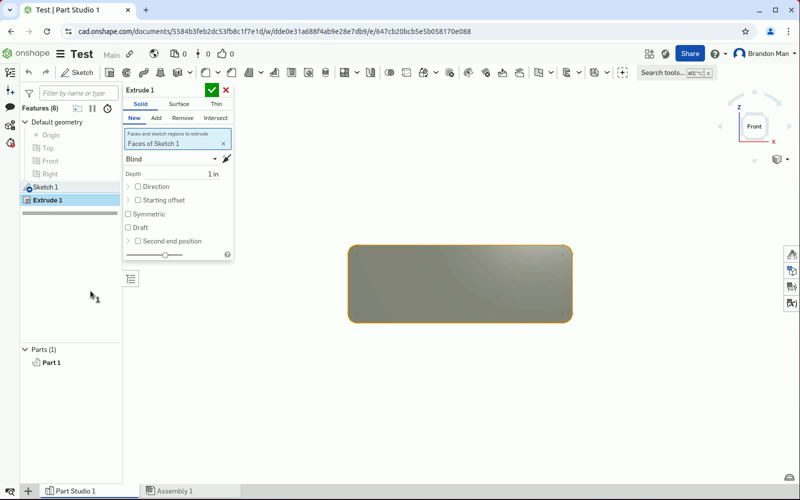
mouse_move(143, 106)
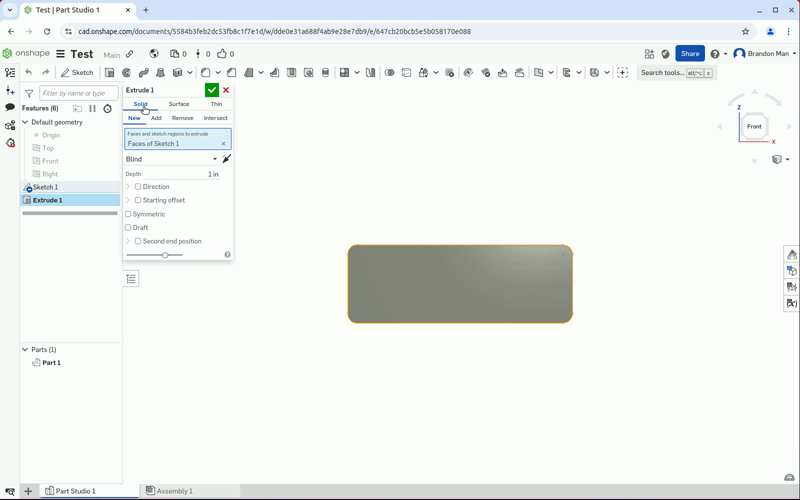
click(143, 106)
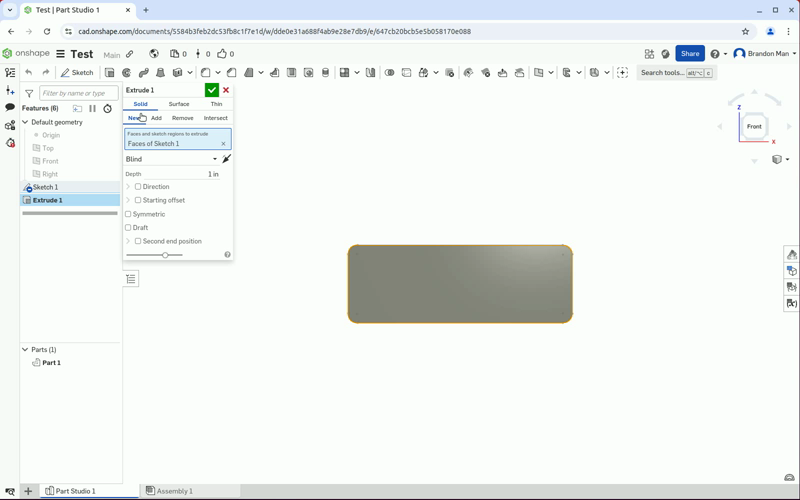
mouse_move(137, 120)
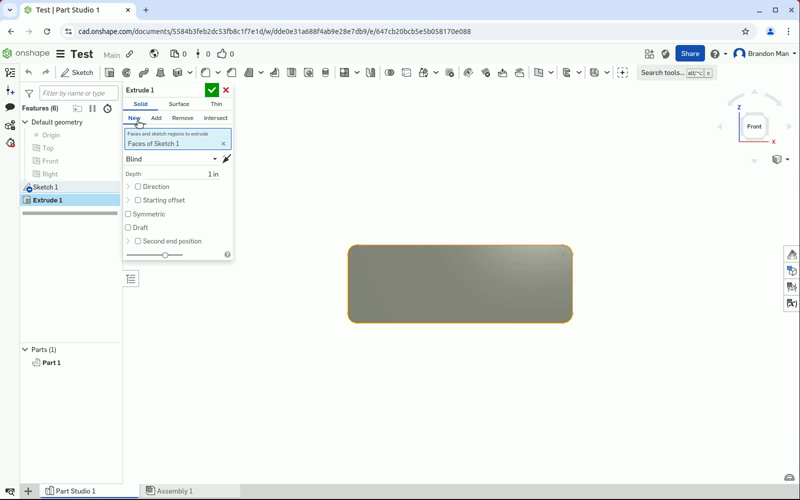
click(137, 120)
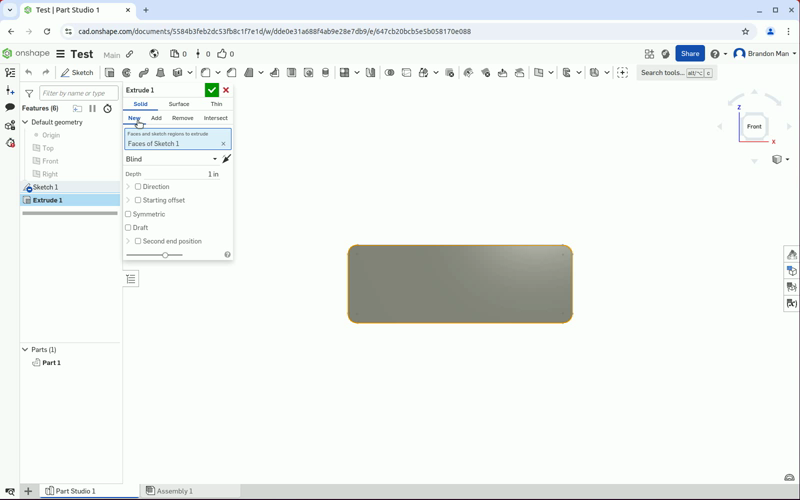
key(tab, 4)
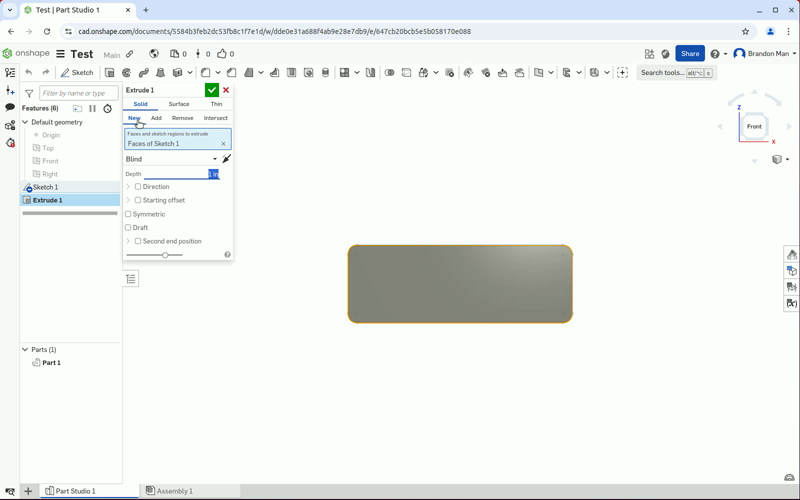
text(1.926)
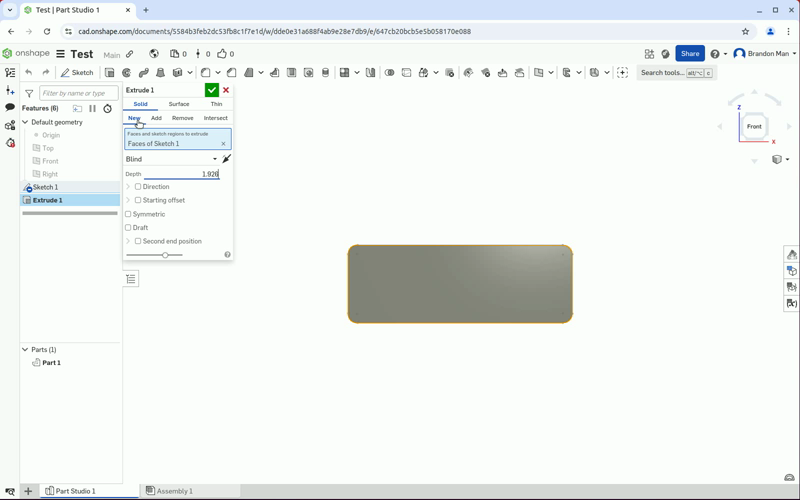
key(enter)
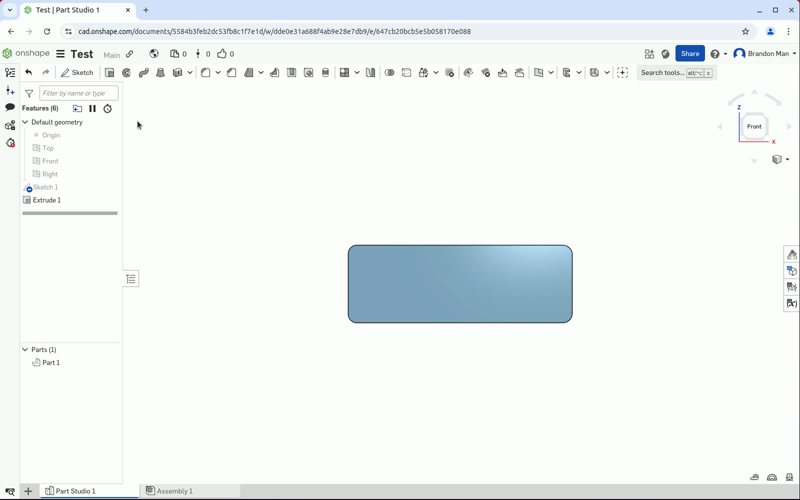
key(shift+h)
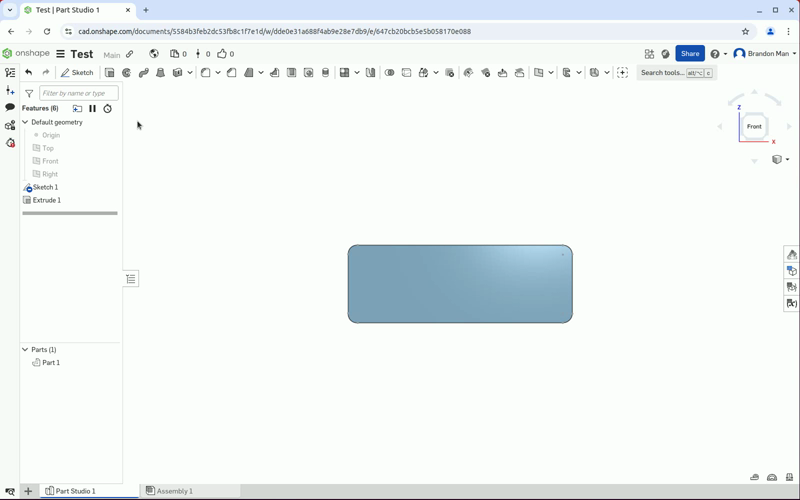
key(shift+h)
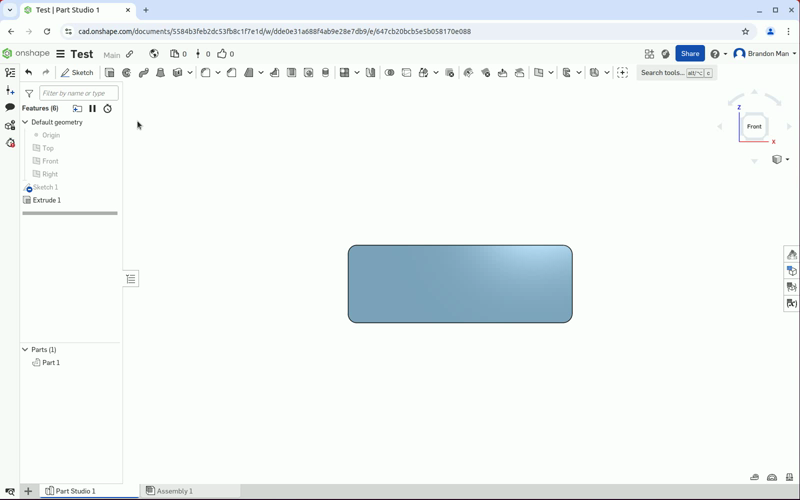
mouse_move(73, 189)
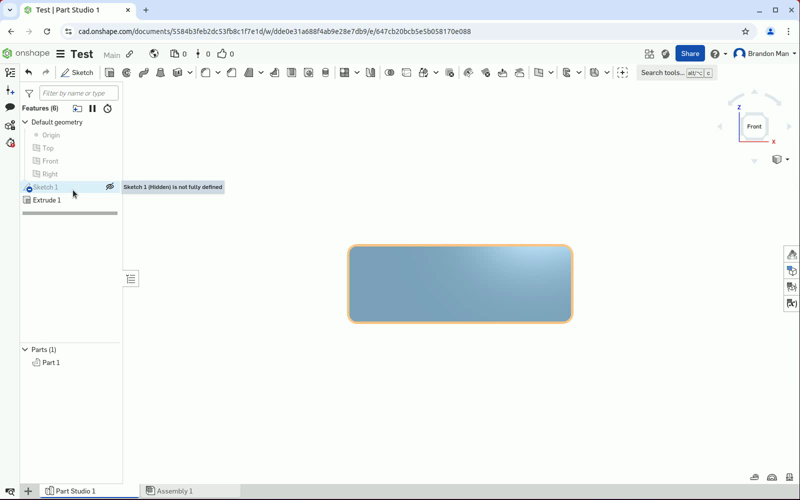
click(73, 189)
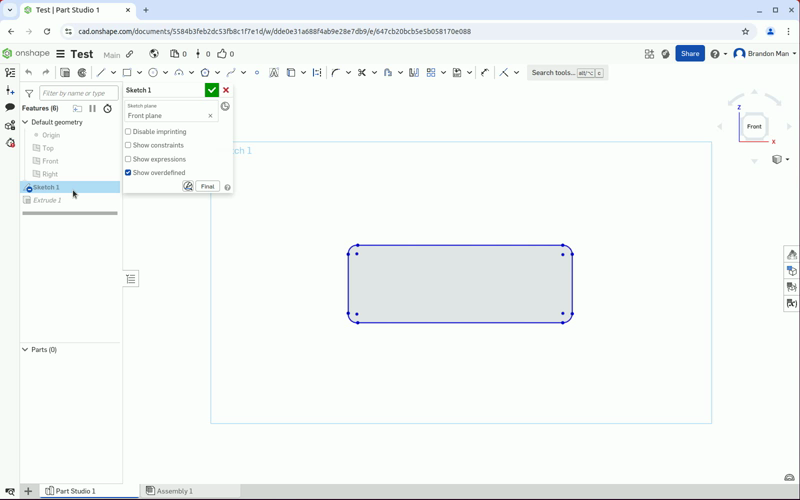
mouse_move(229, 92)
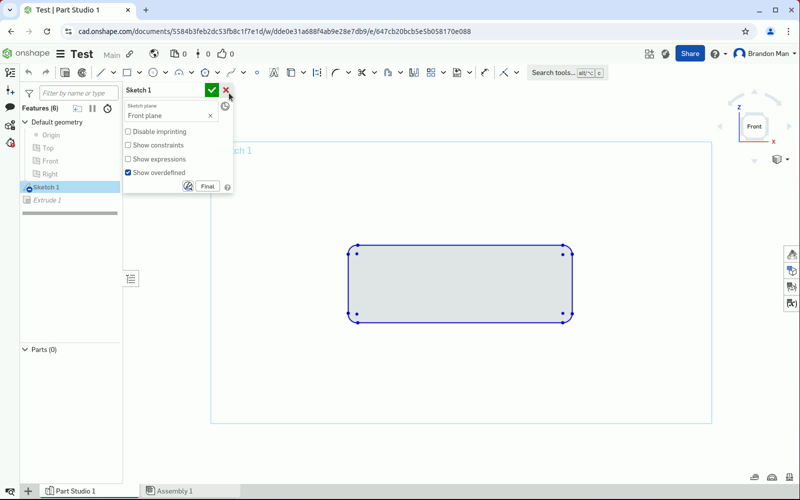
click(229, 92)
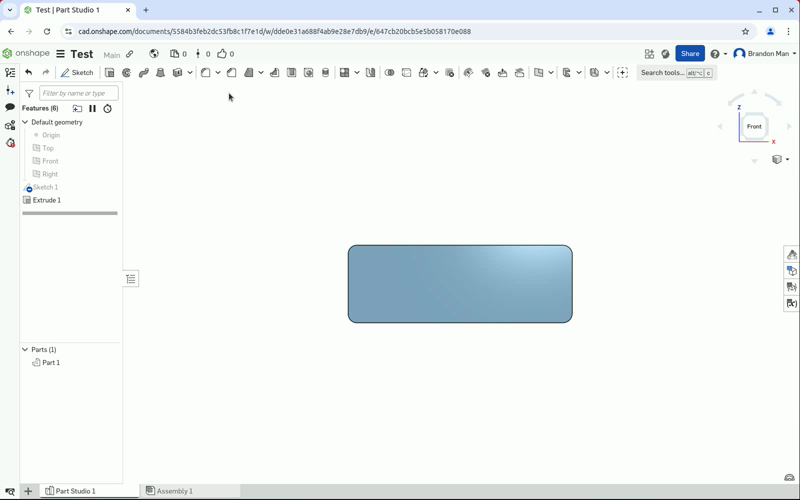
mouse_move(541, 75)
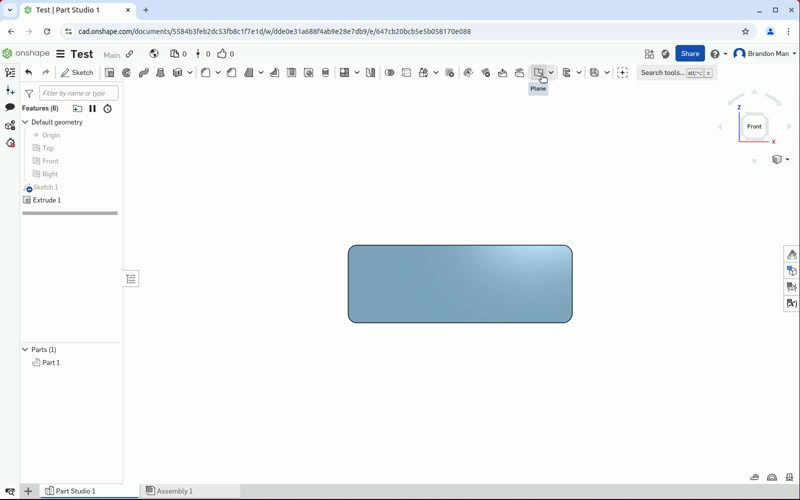
click(541, 75)
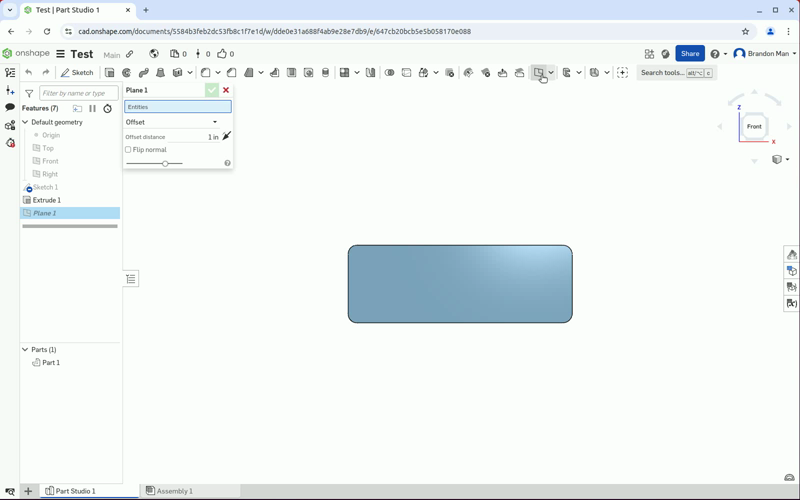
mouse_move(73, 163)
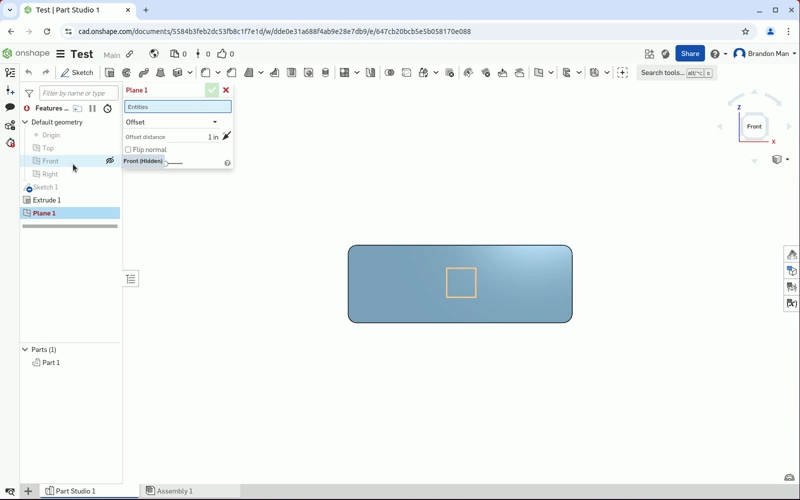
click(73, 163)
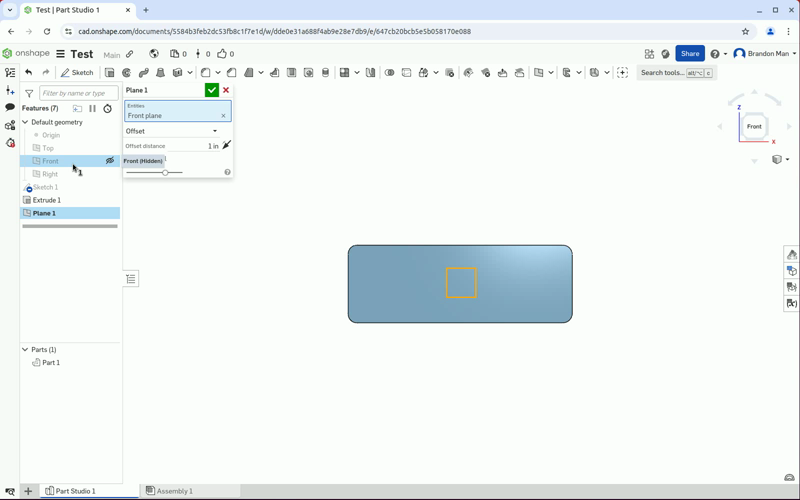
key(tab, 2)
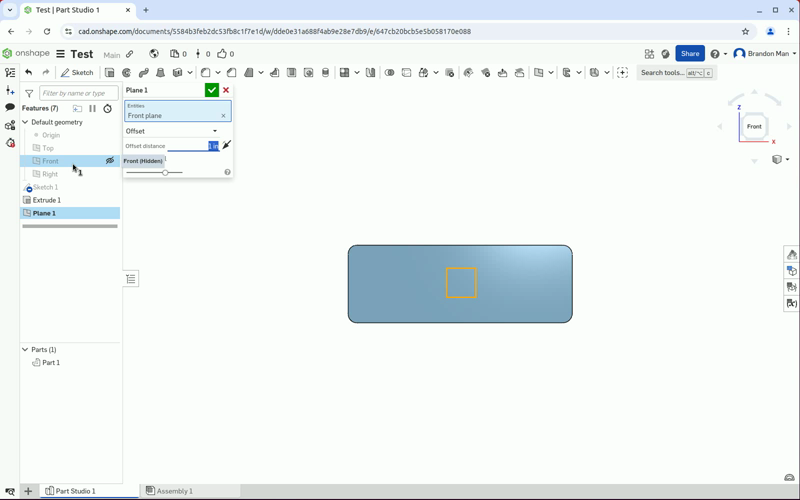
text(1.91)
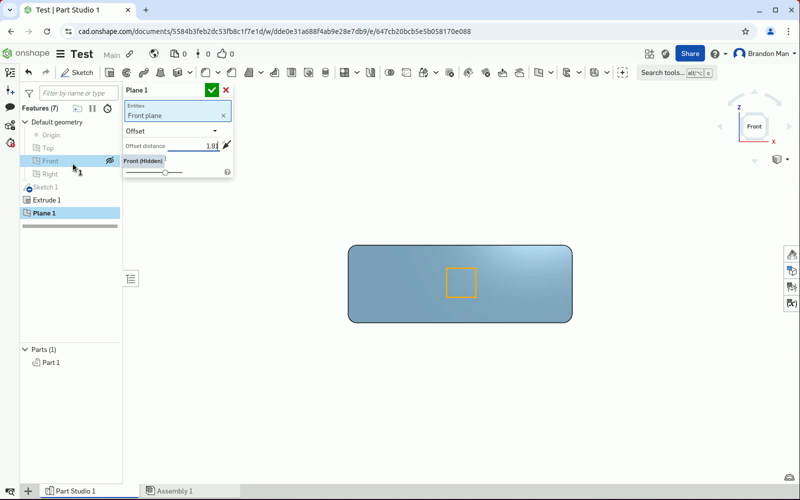
key(enter, 2)
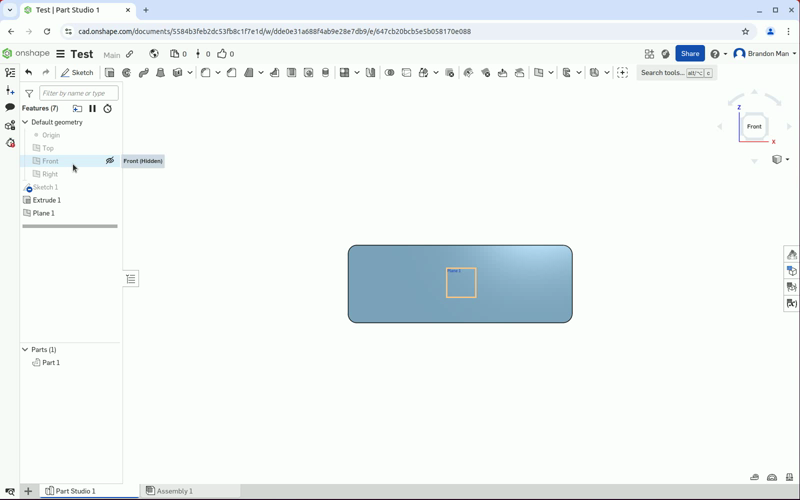
key(shift+s)
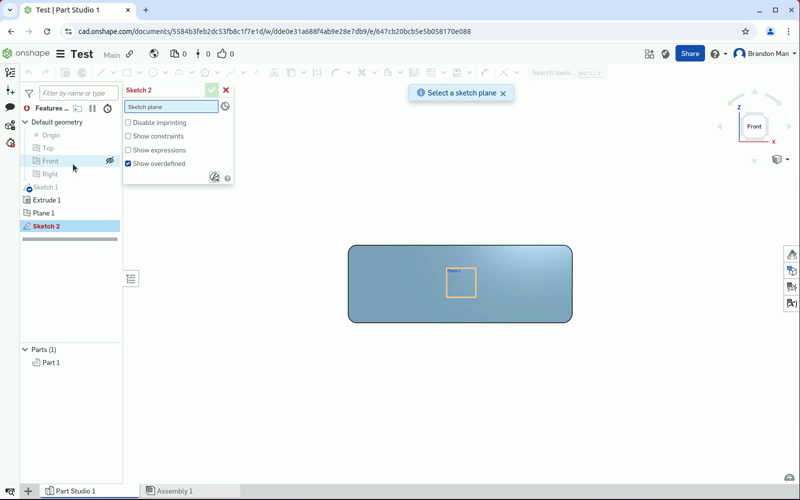
mouse_move(73, 215)
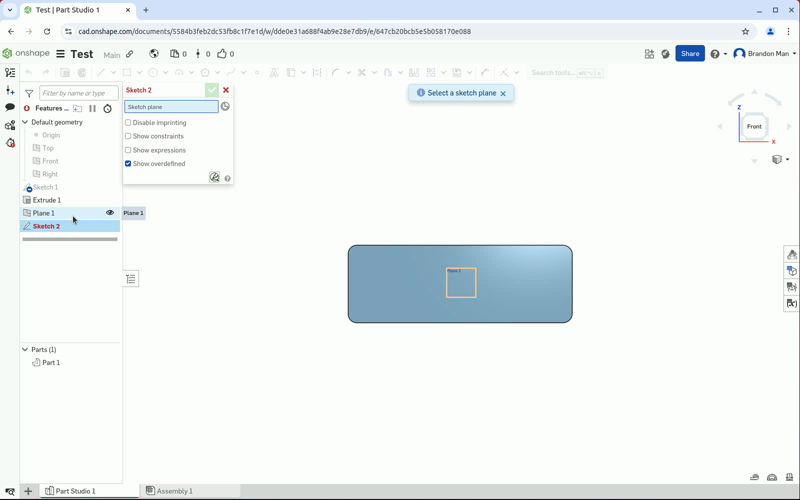
click(73, 215)
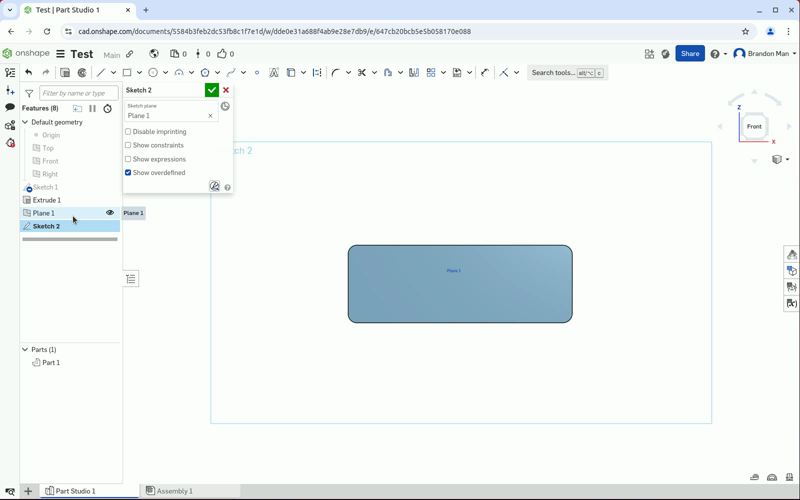
mouse_move(73, 352)
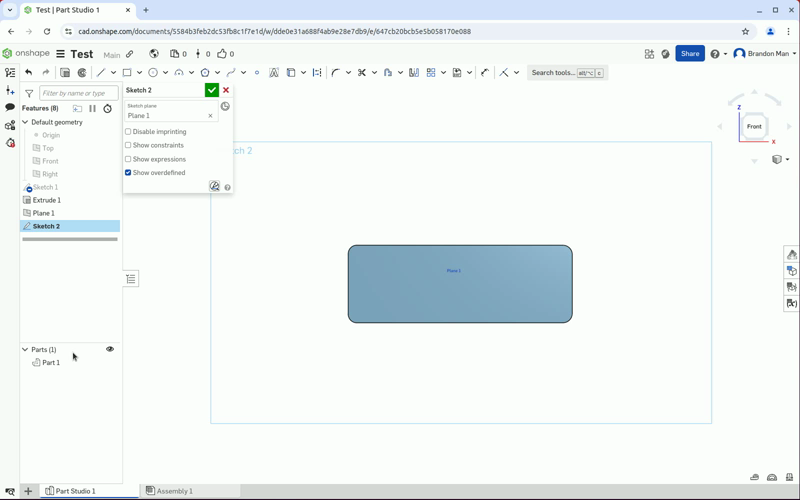
key(y)
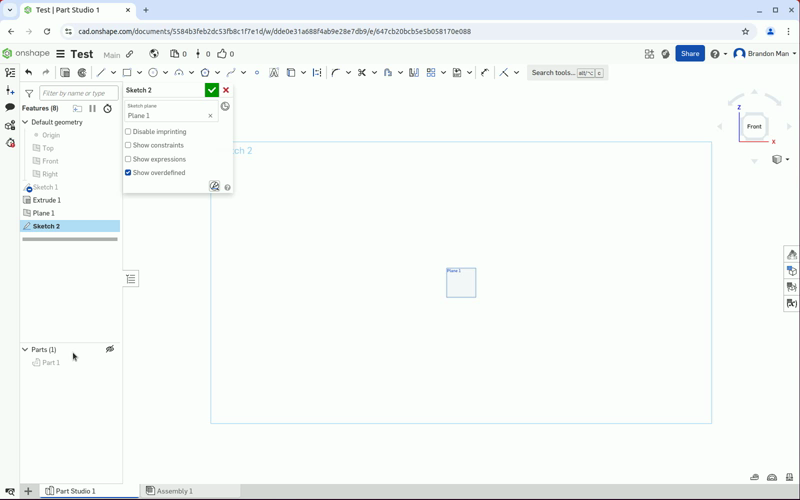
key(a)
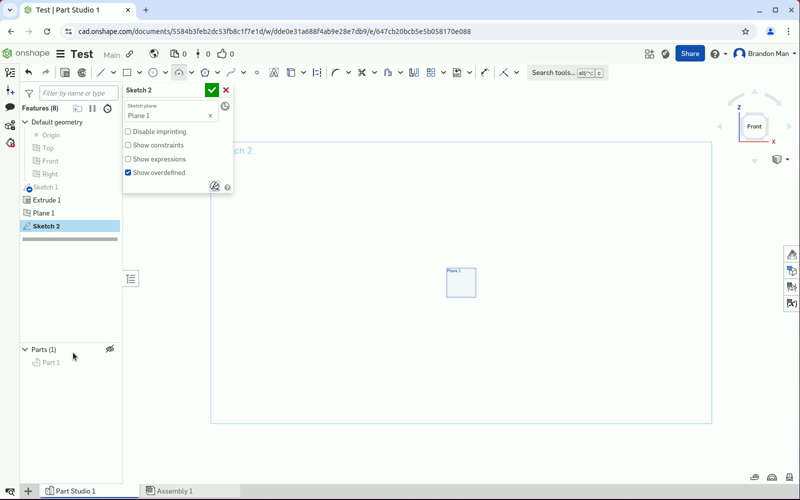
key_down(shift)
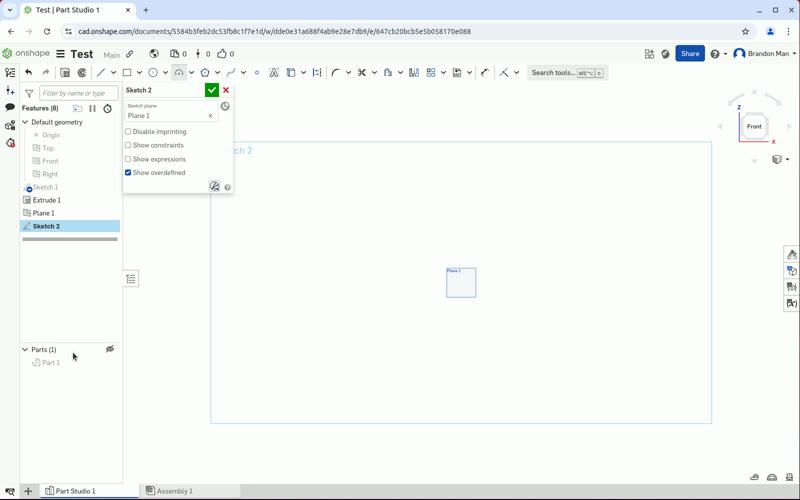
mouse_move(350, 313)
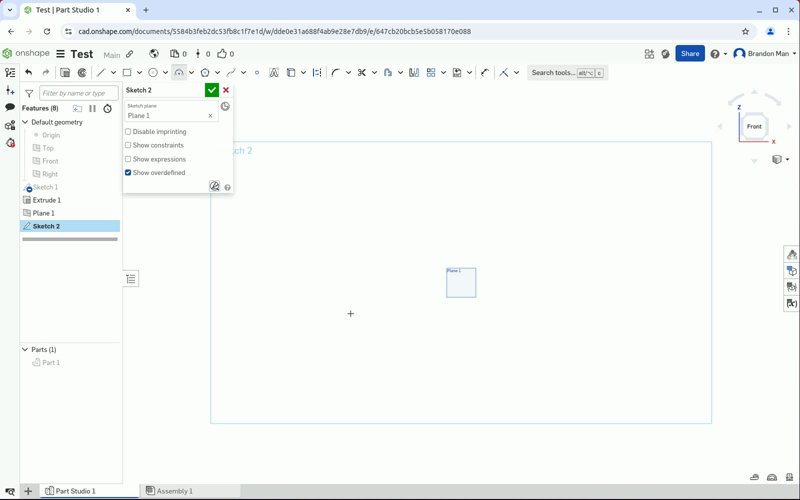
click(350, 313)
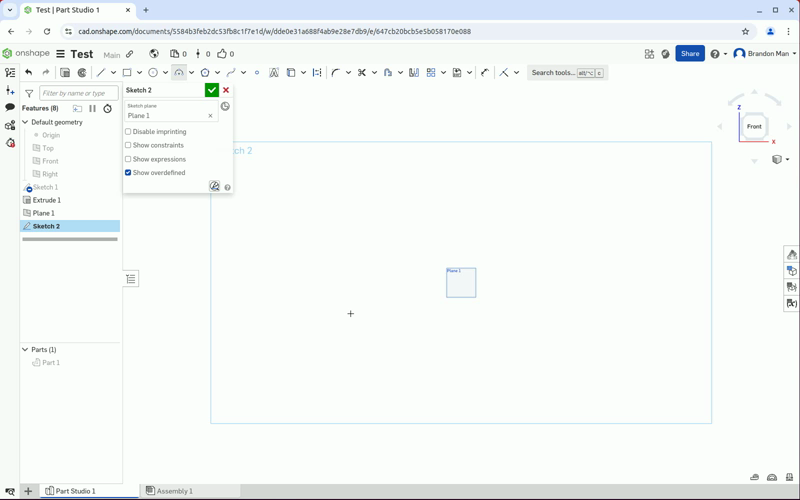
key_up(shift)
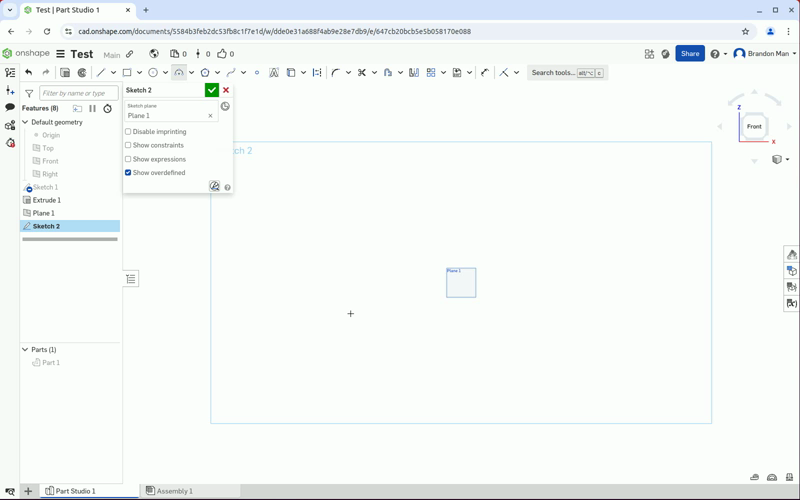
key_down(shift)
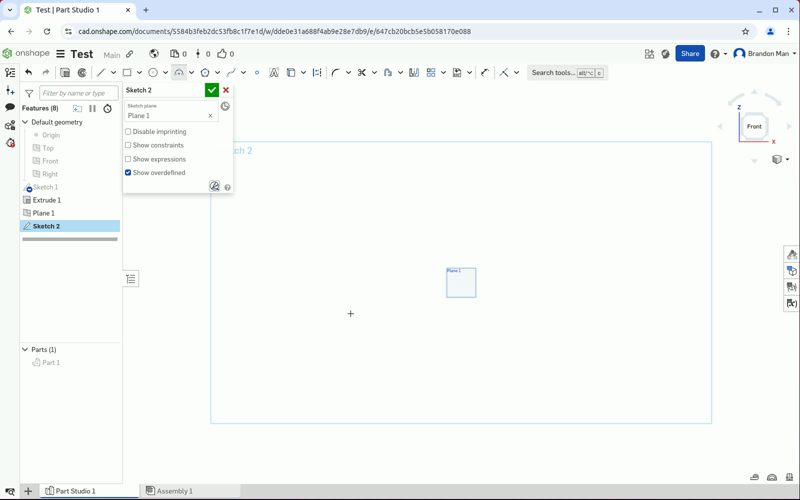
mouse_move(357, 320)
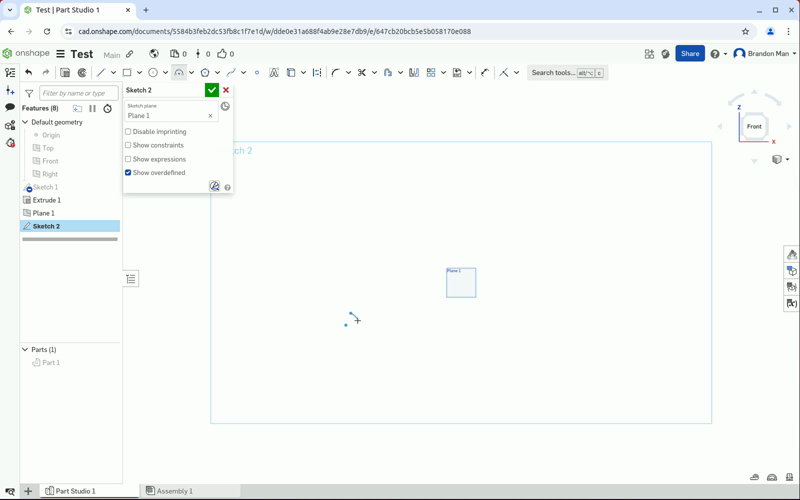
click(357, 320)
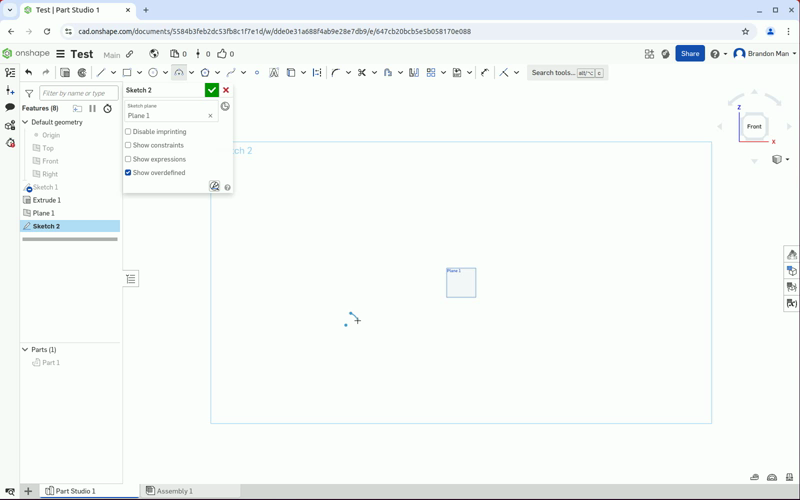
mouse_move(352, 318)
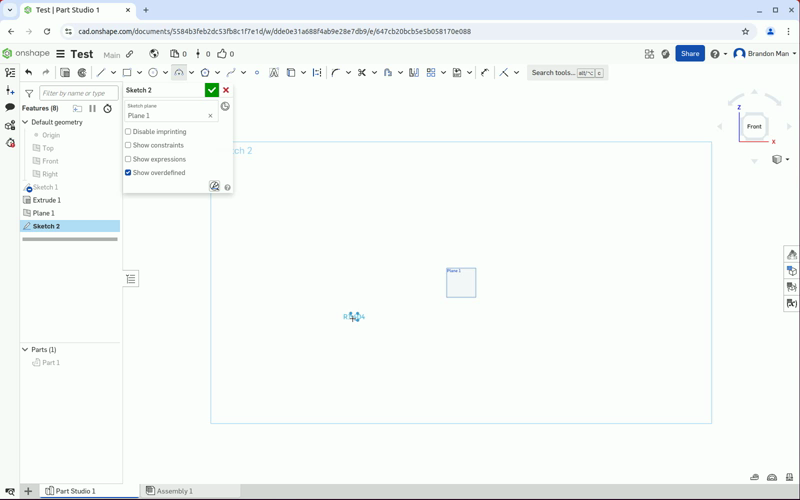
click(352, 318)
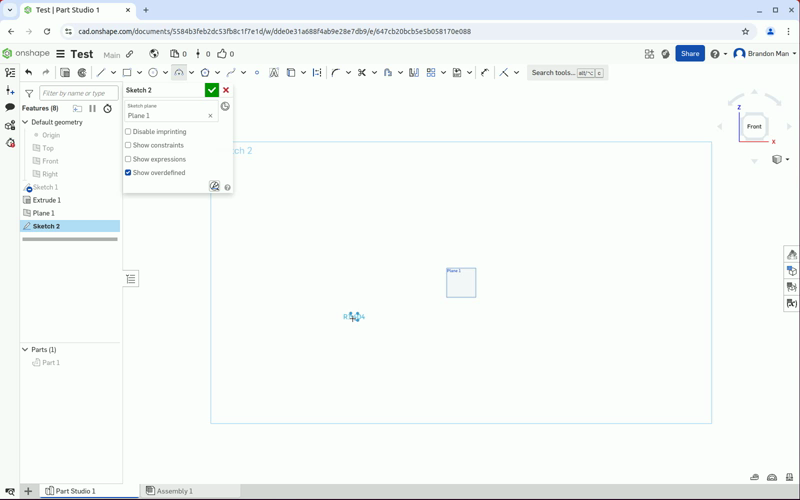
key_up(shift)
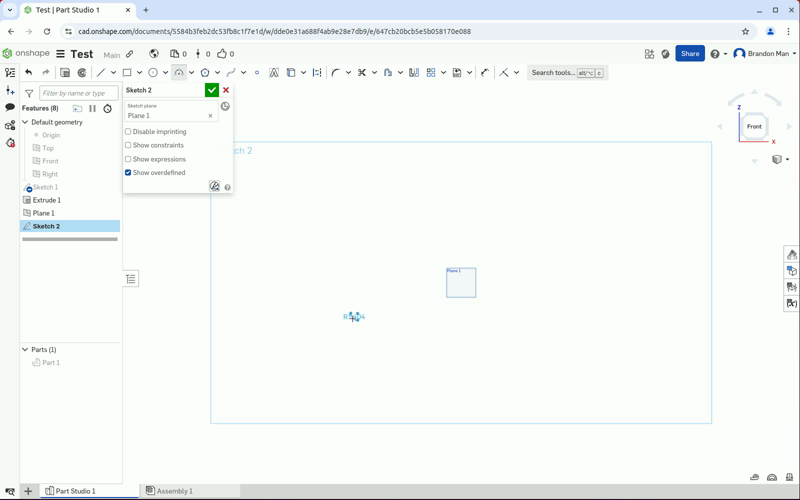
key(esc)
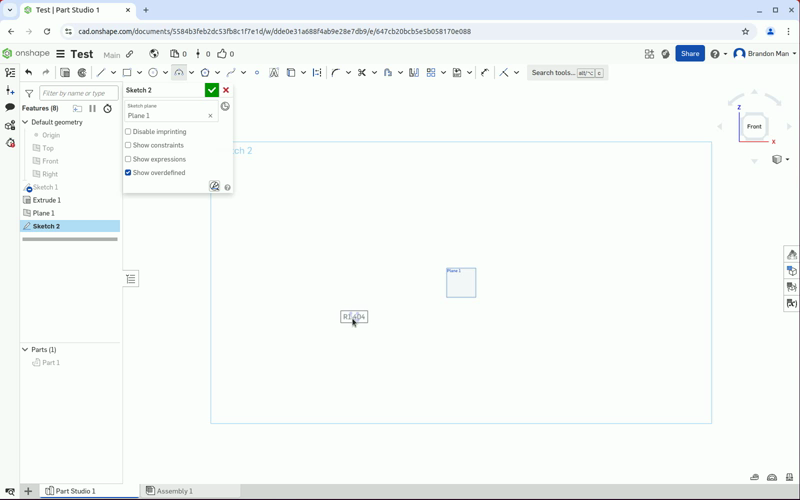
key(l)
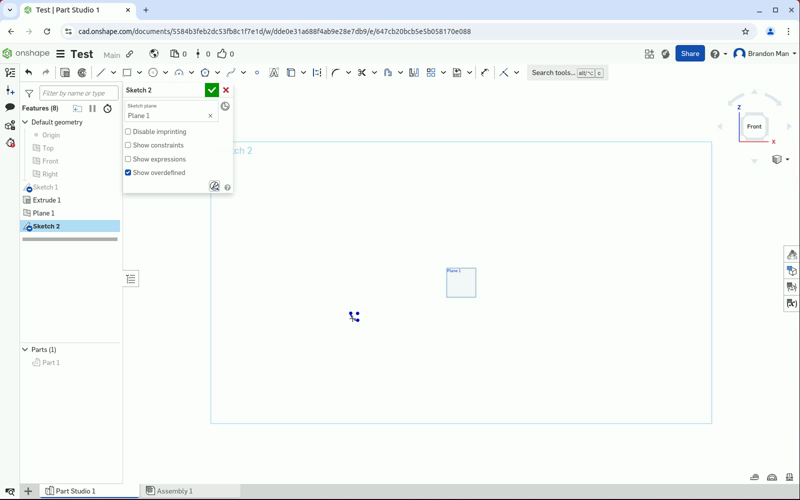
mouse_move(357, 320)
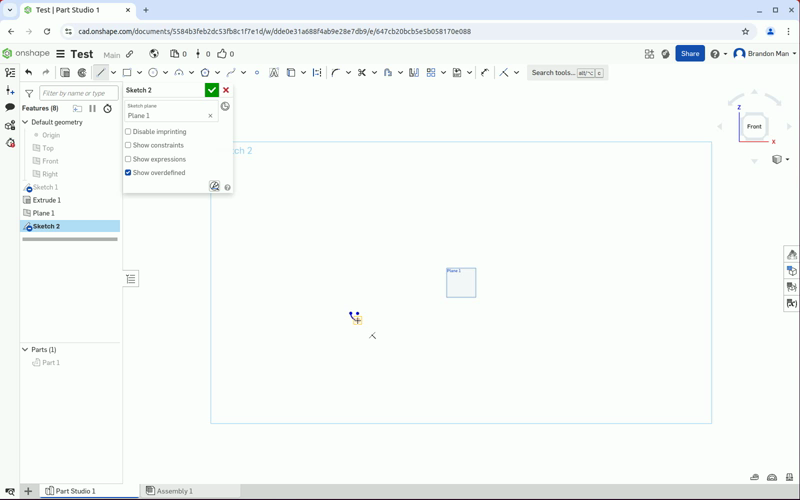
click(357, 320)
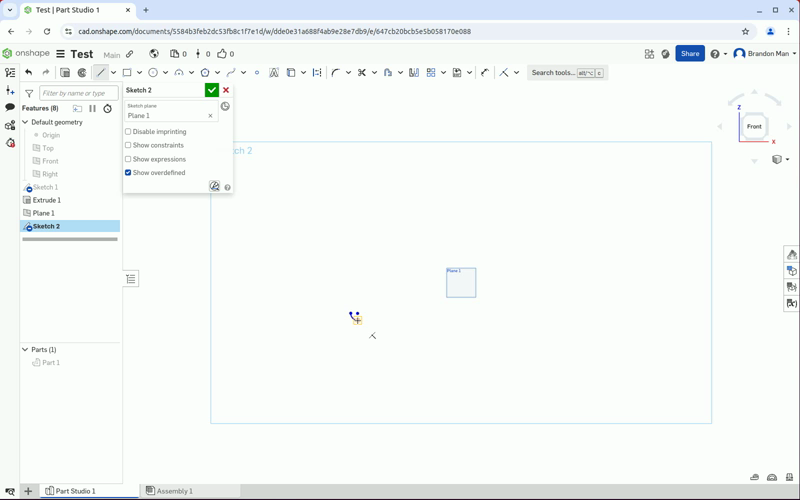
key_down(shift)
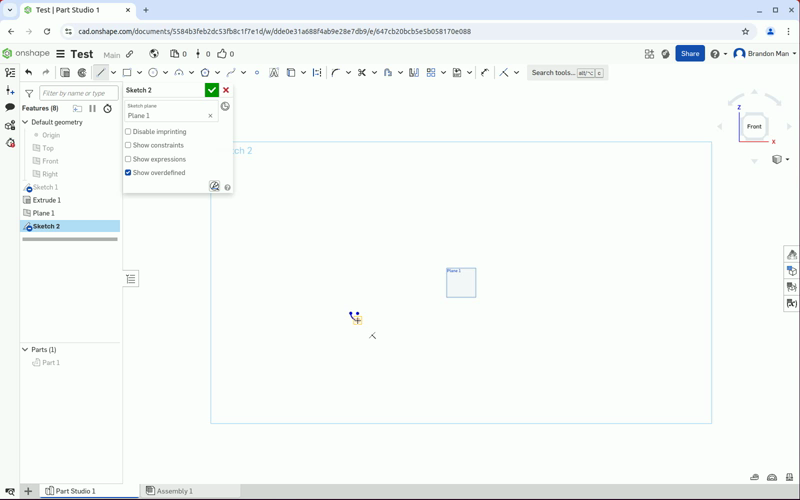
mouse_move(563, 320)
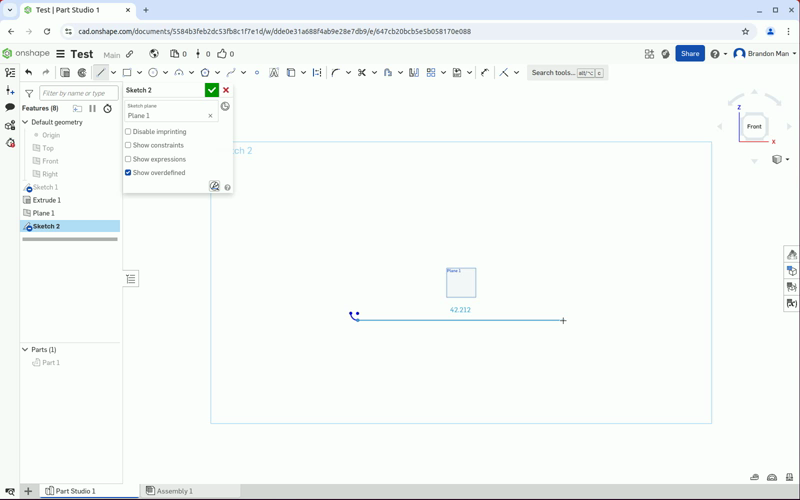
click(563, 320)
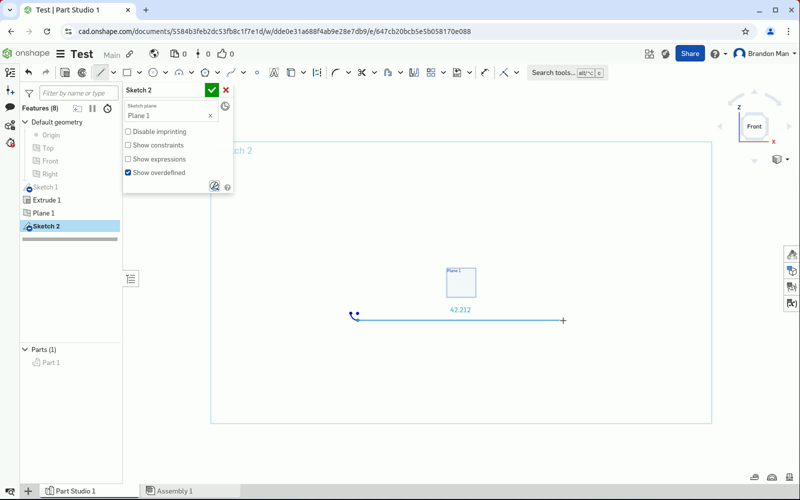
key_up(shift)
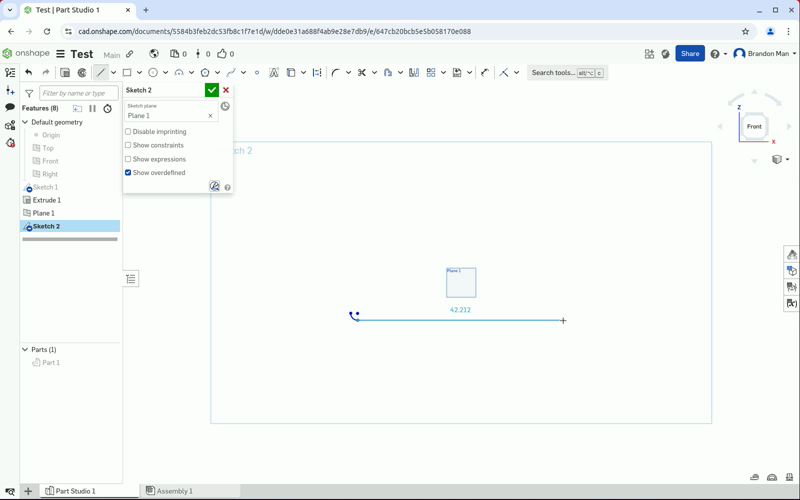
key(esc)
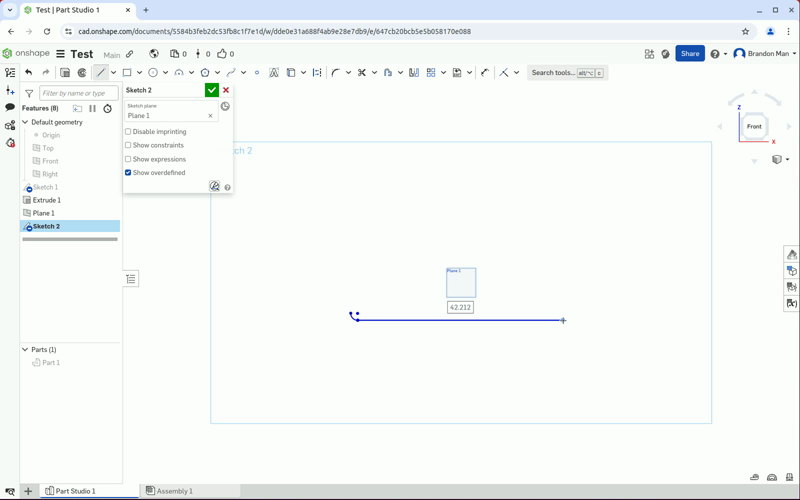
key(a)
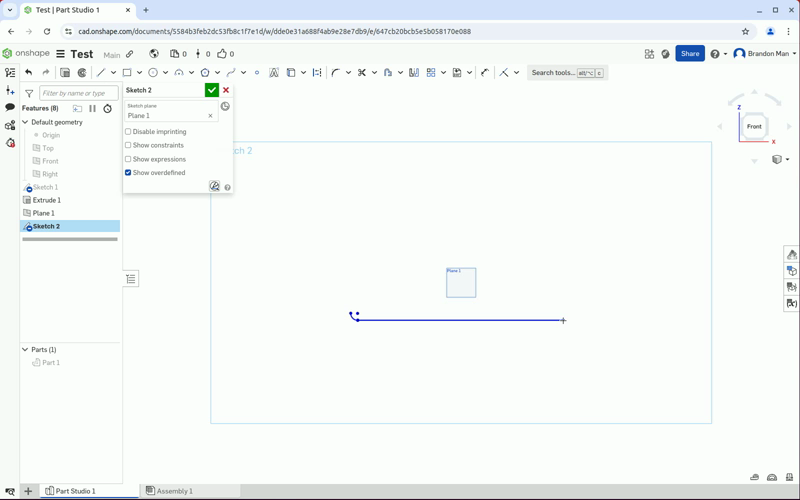
mouse_move(563, 320)
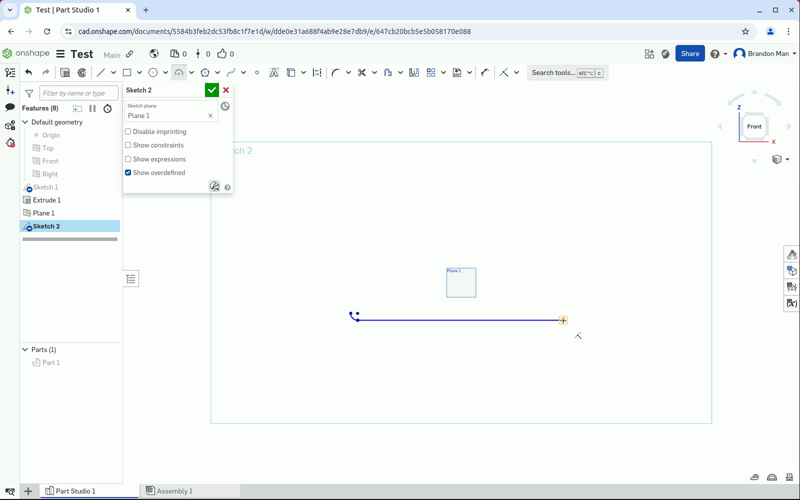
click(563, 320)
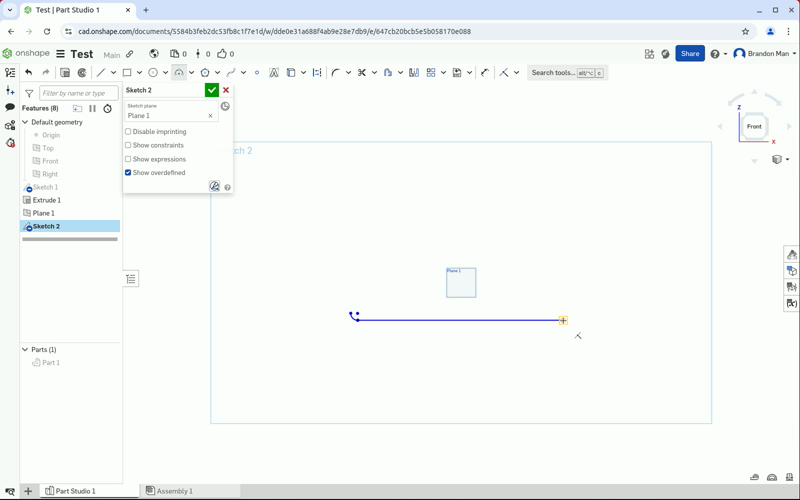
key_down(shift)
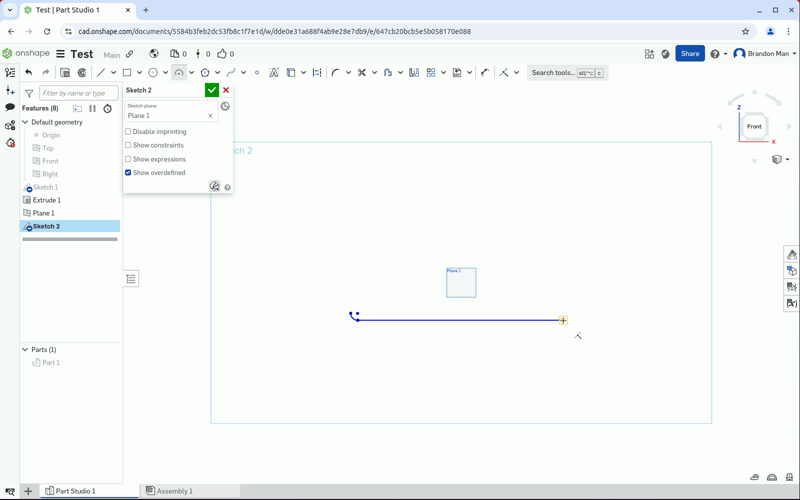
mouse_move(570, 313)
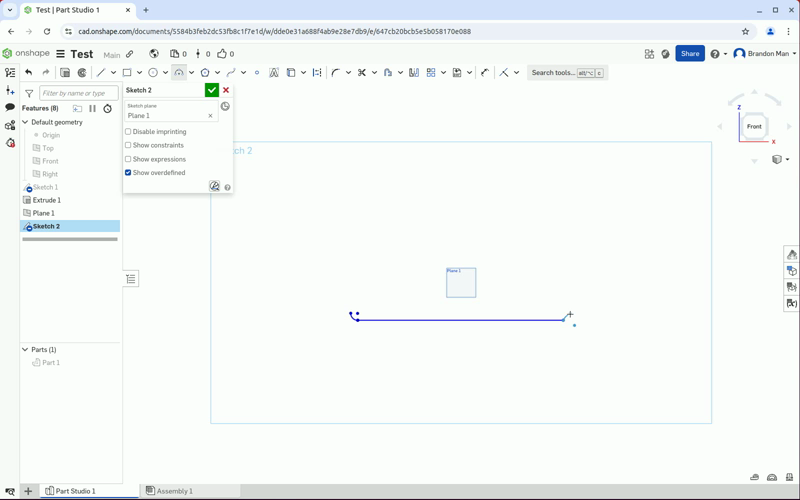
click(570, 313)
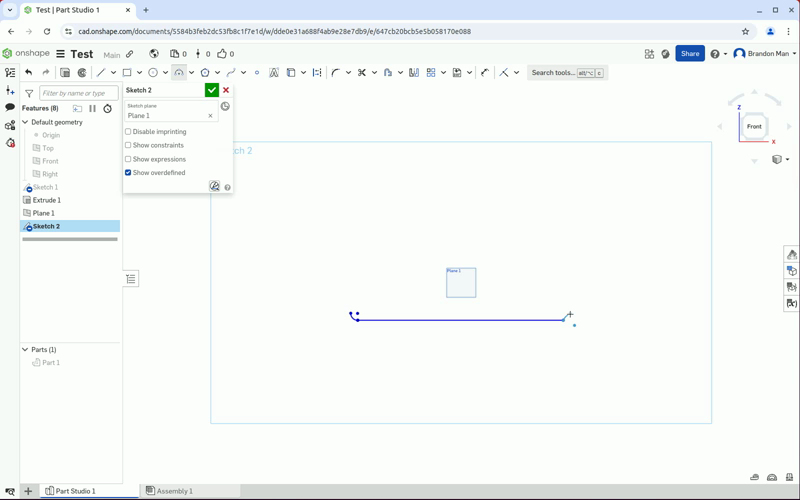
mouse_move(567, 318)
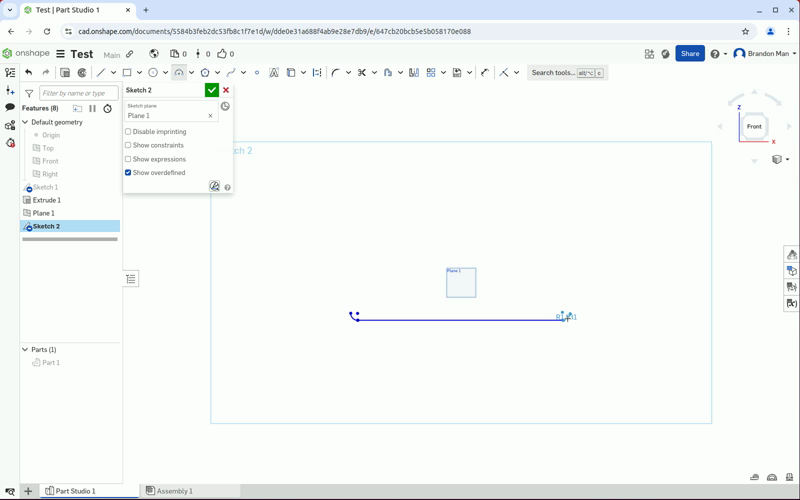
click(567, 318)
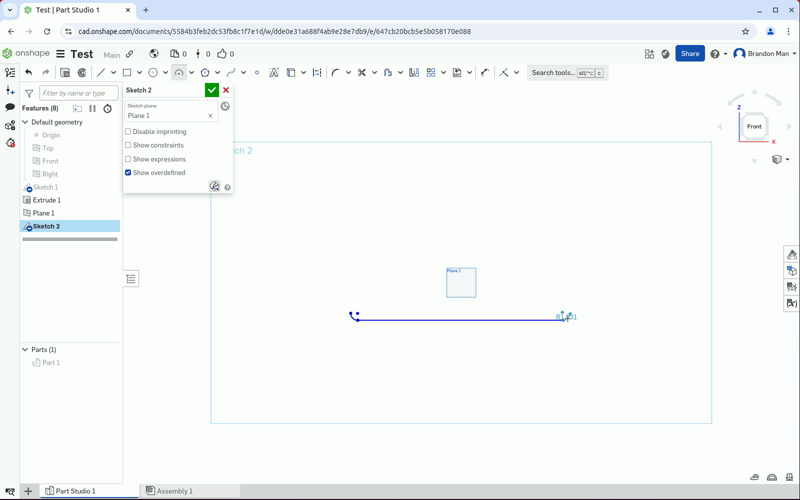
key_up(shift)
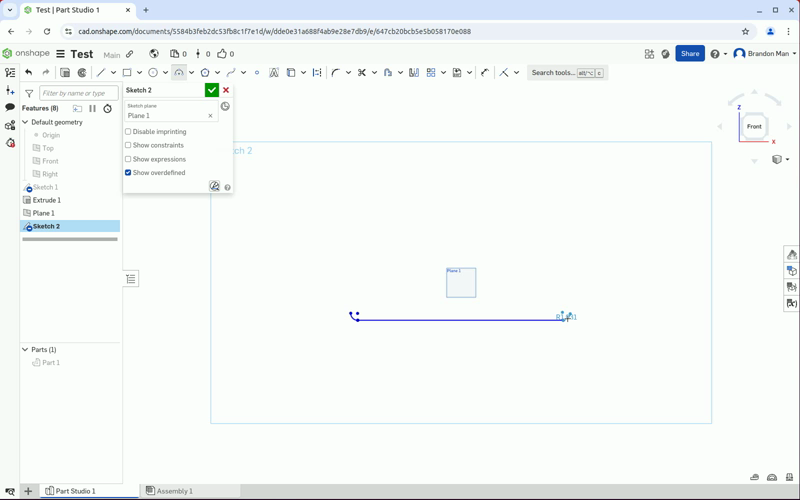
key(esc)
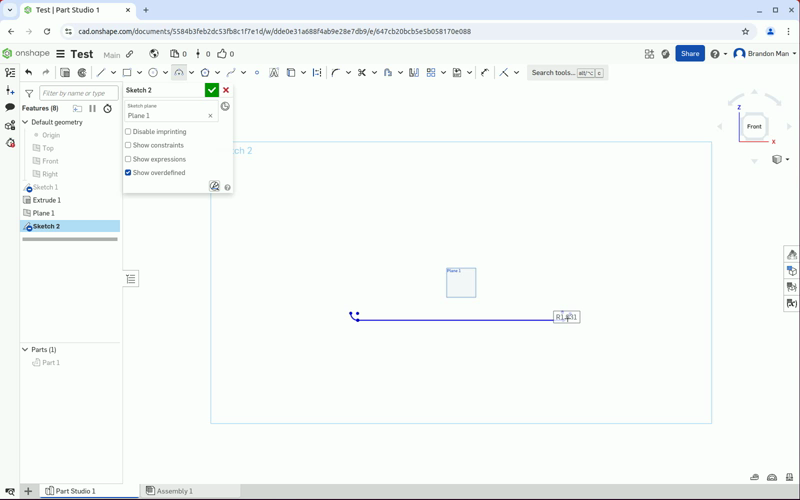
key(l)
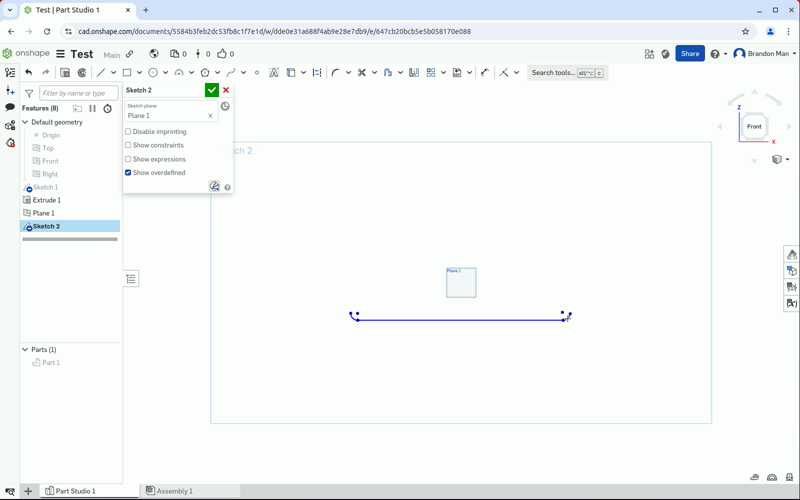
mouse_move(570, 313)
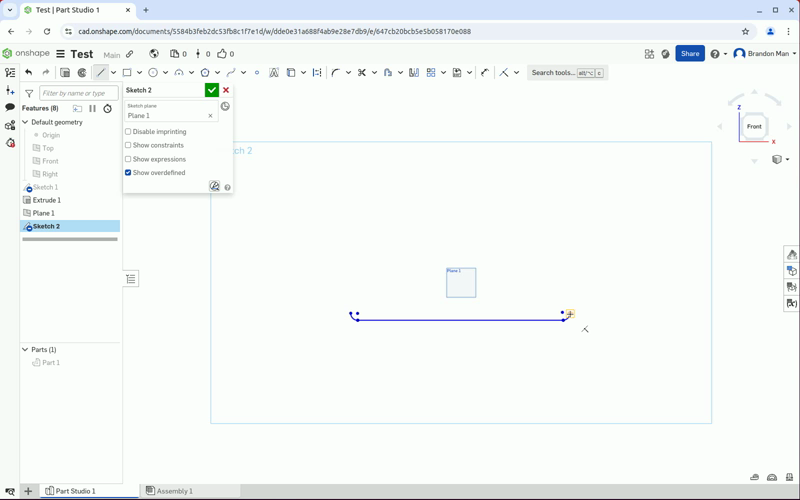
click(570, 313)
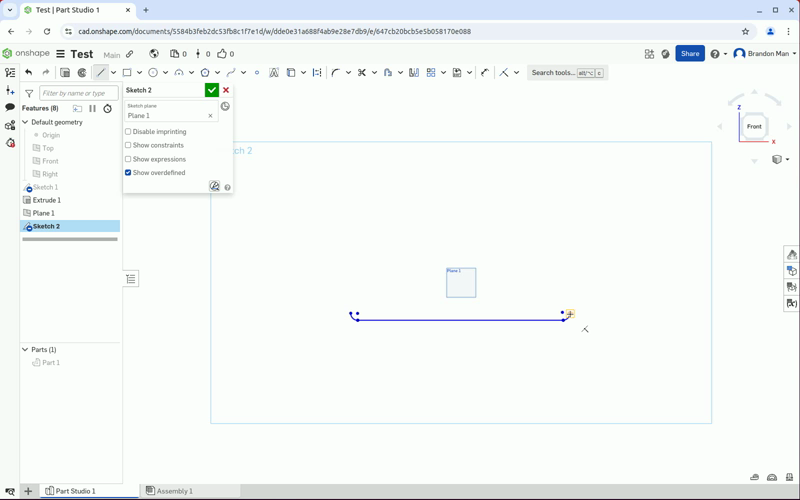
key_down(shift)
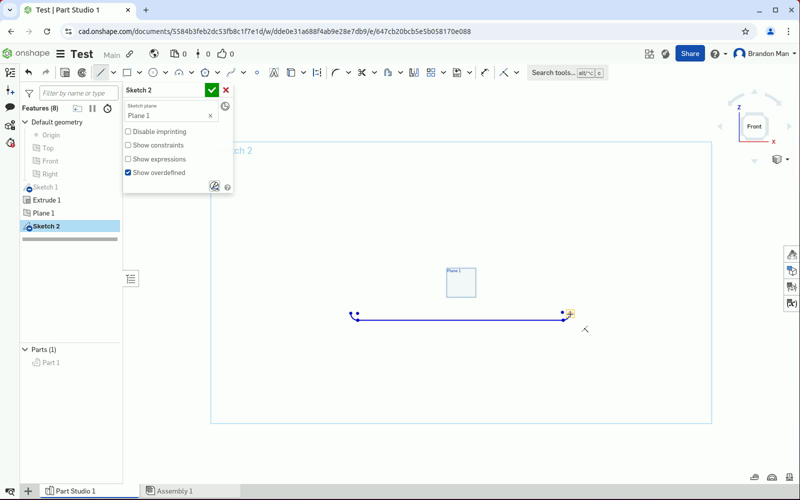
mouse_move(570, 253)
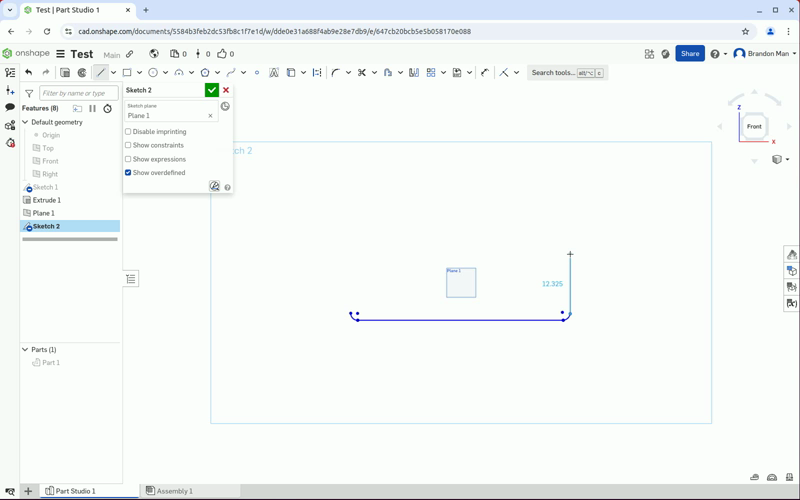
click(570, 253)
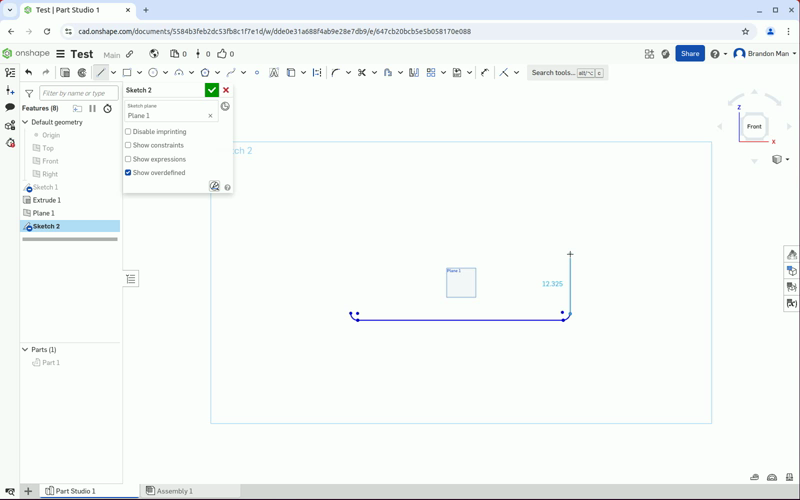
key_up(shift)
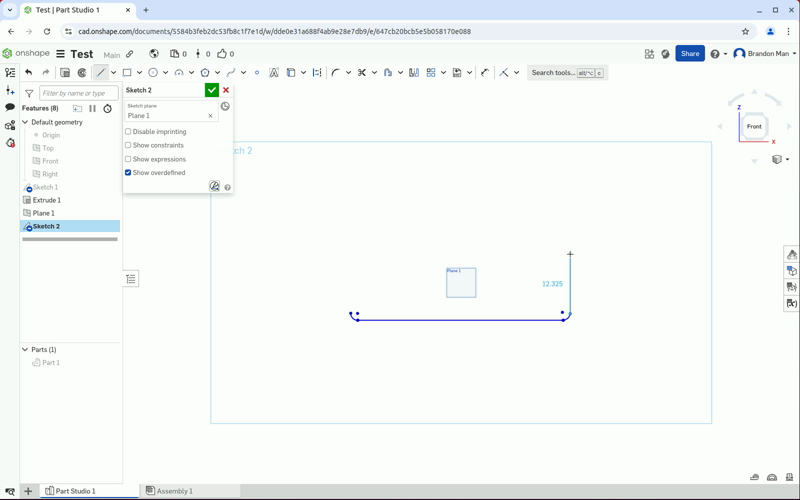
key(esc)
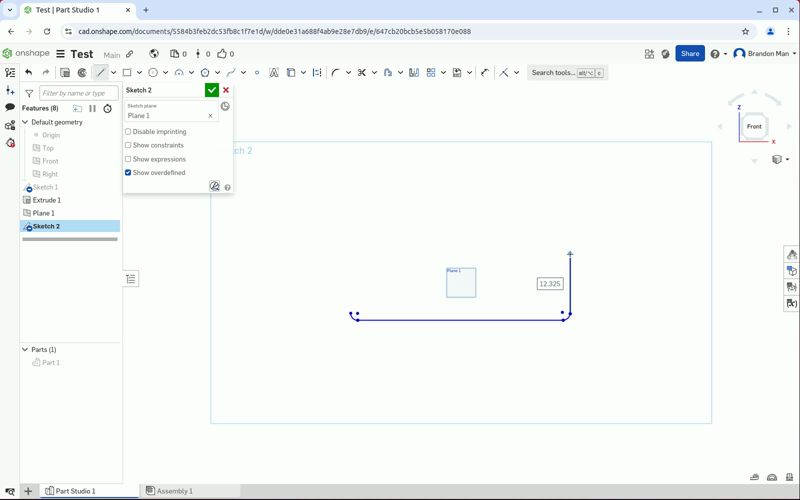
key(a)
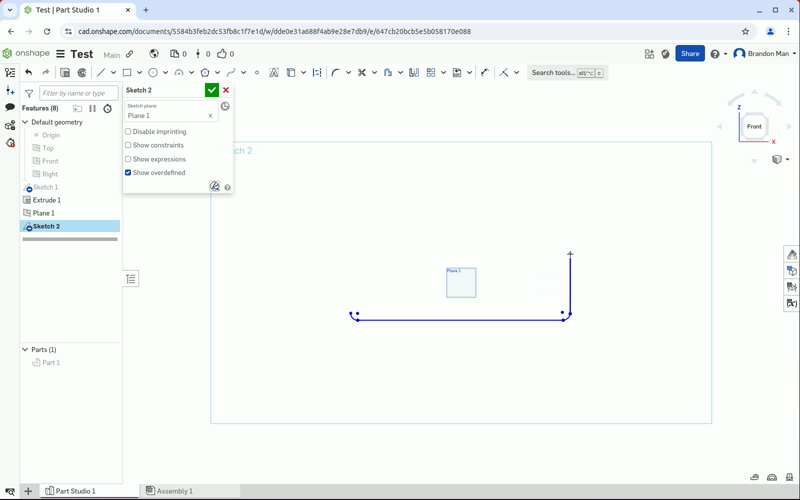
mouse_move(570, 253)
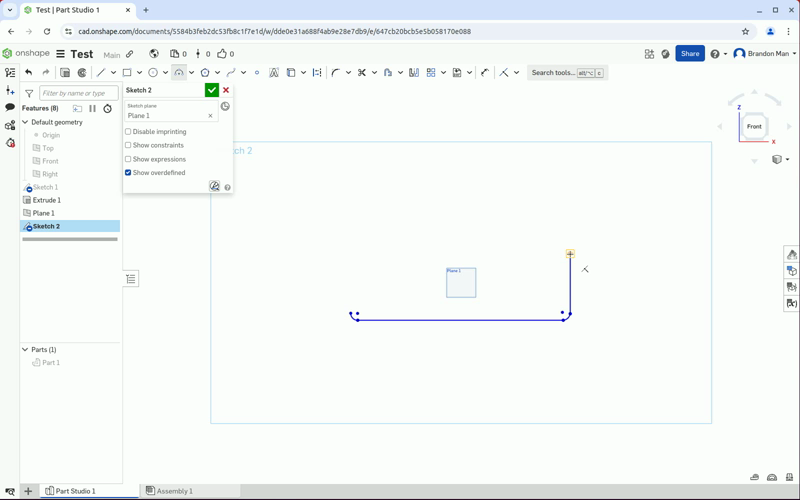
click(570, 253)
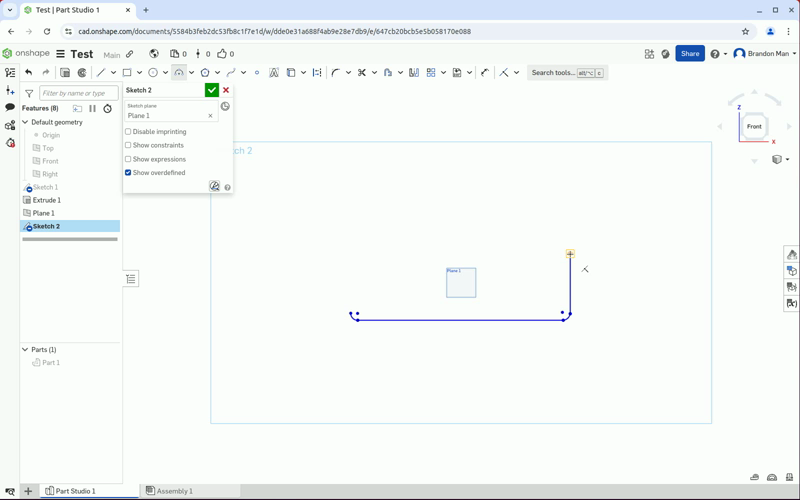
key_down(shift)
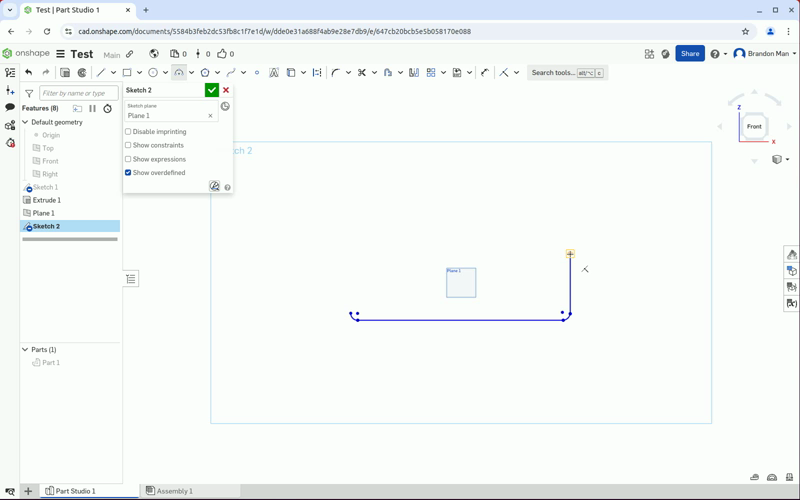
mouse_move(563, 248)
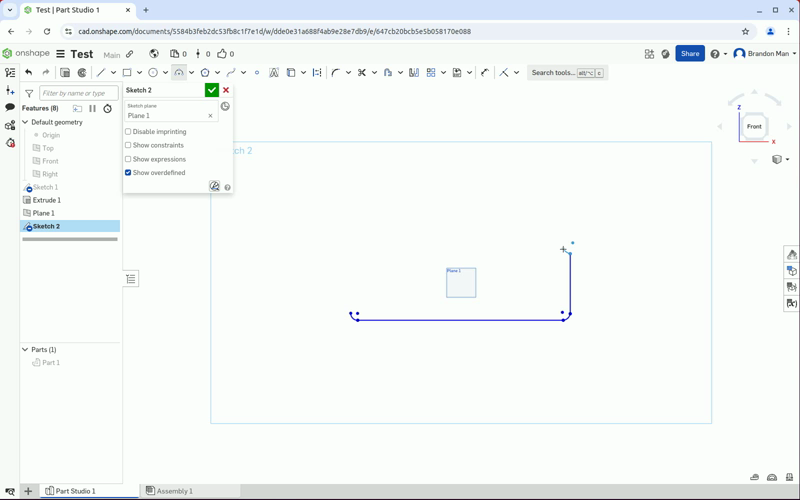
click(563, 248)
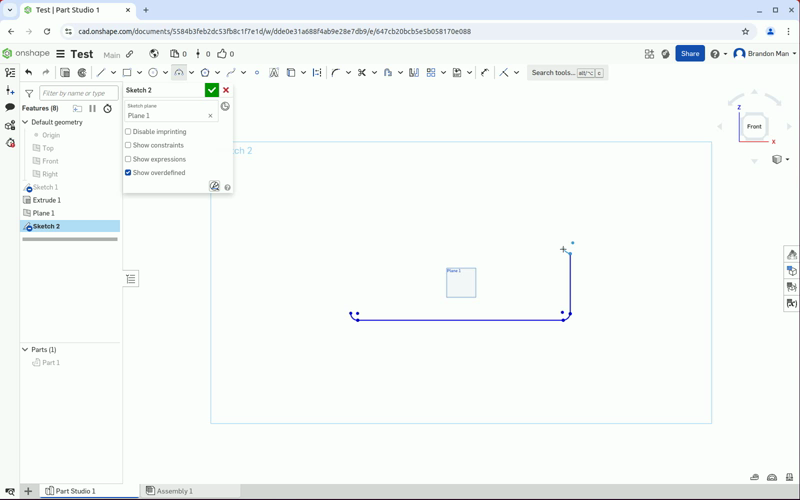
mouse_move(567, 249)
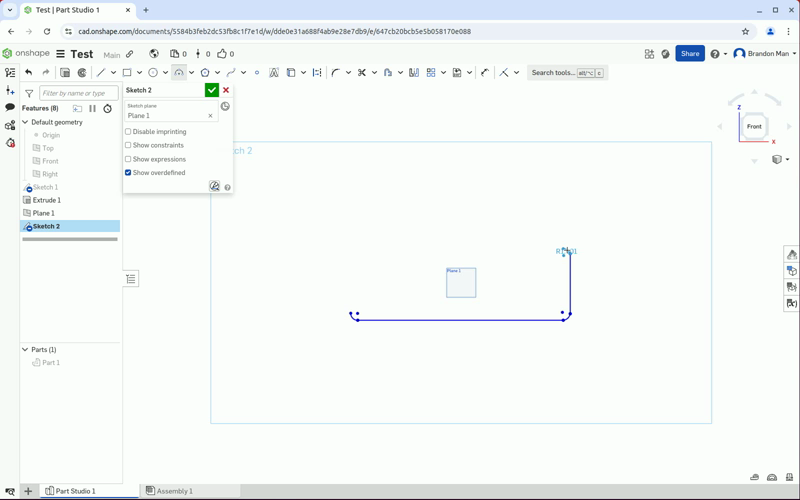
click(567, 249)
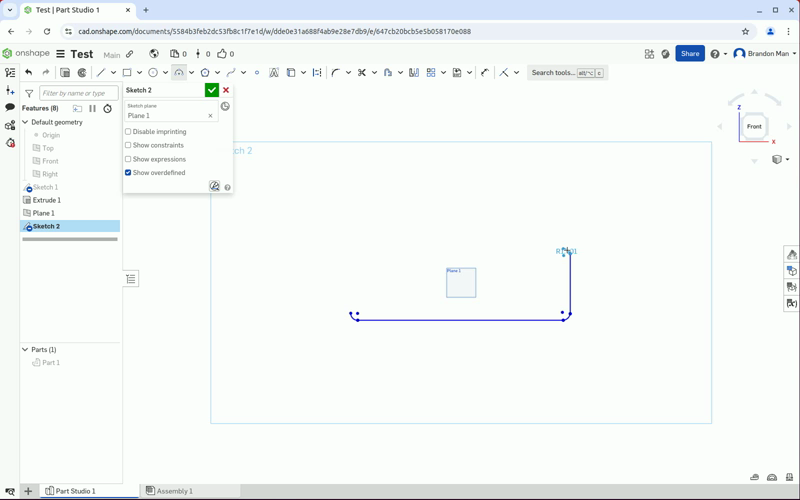
key_up(shift)
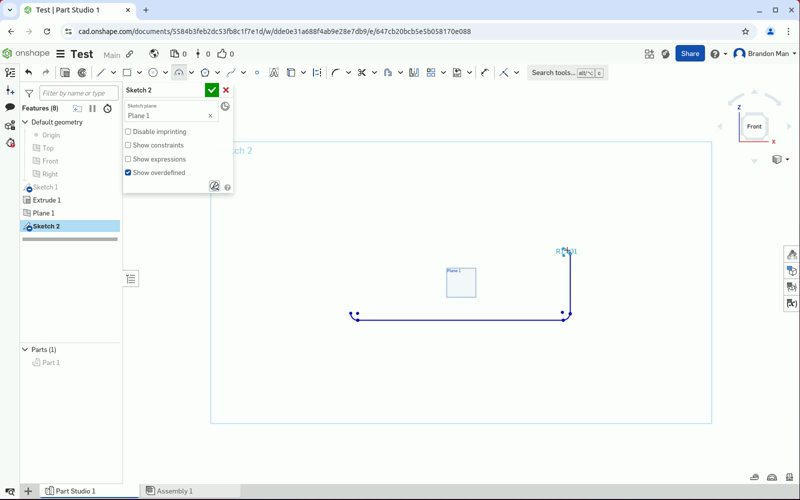
key(esc)
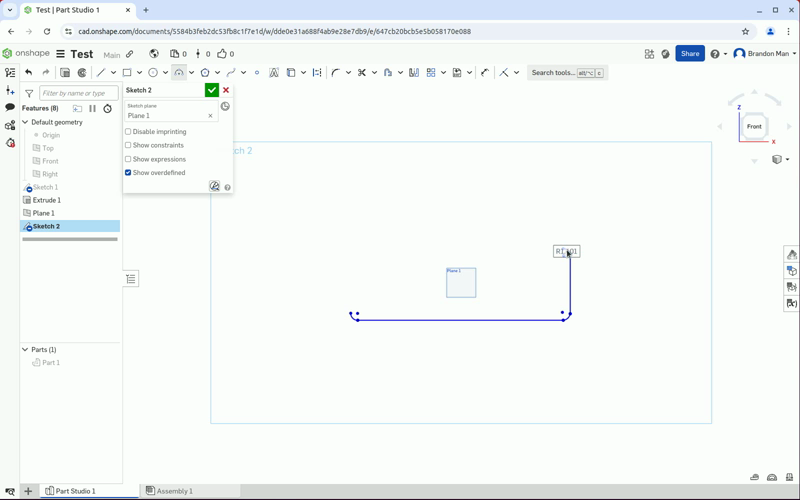
key(l)
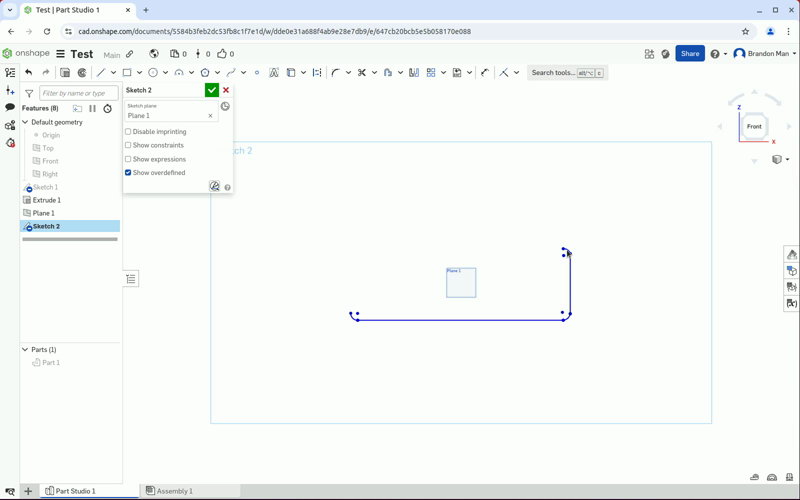
mouse_move(563, 248)
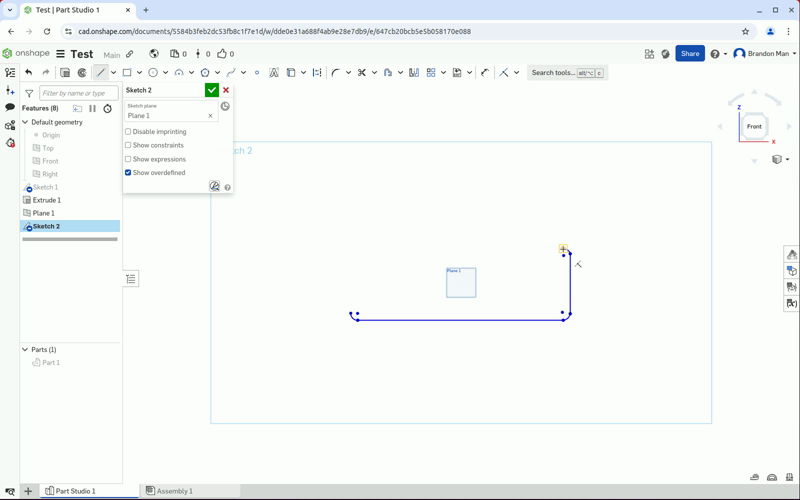
scroll(6)
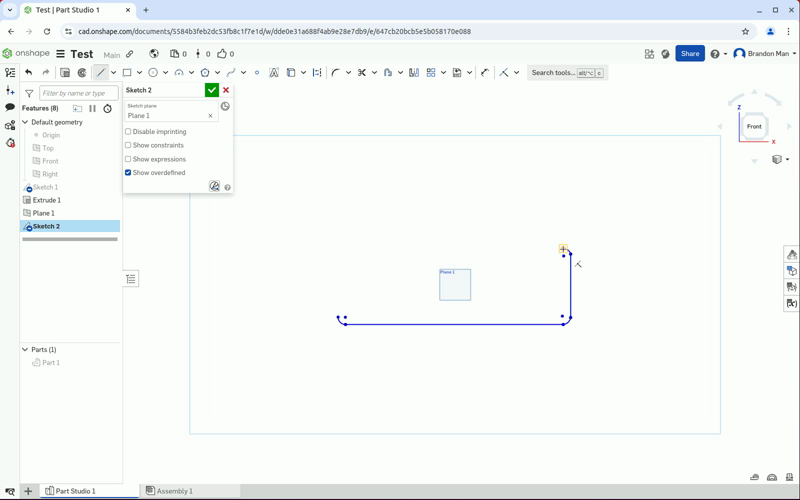
scroll(6)
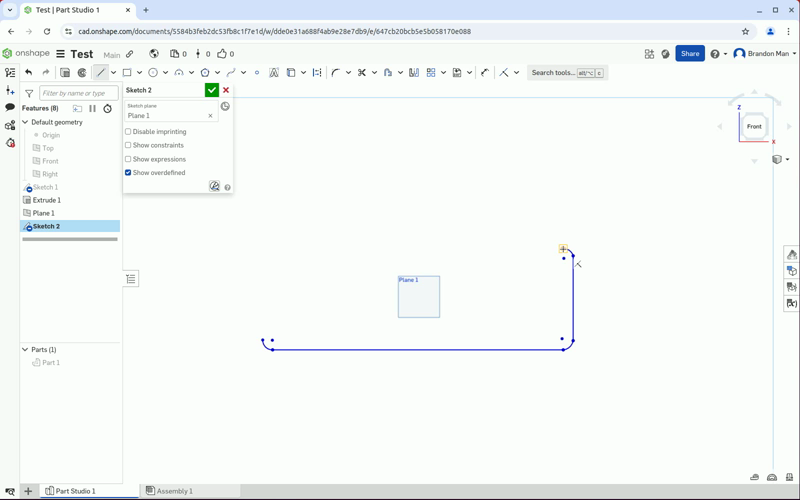
scroll(6)
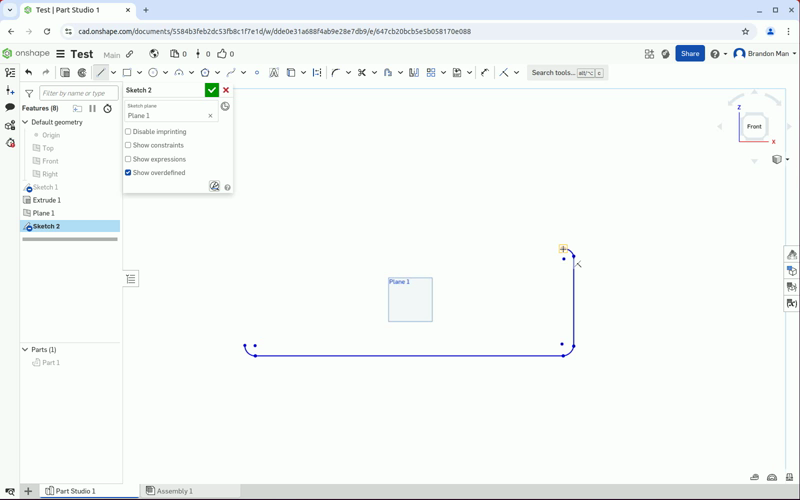
scroll(6)
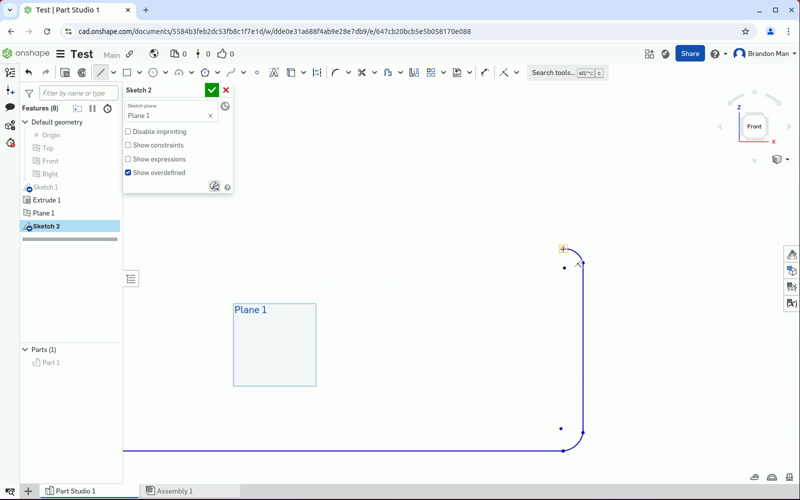
scroll(6)
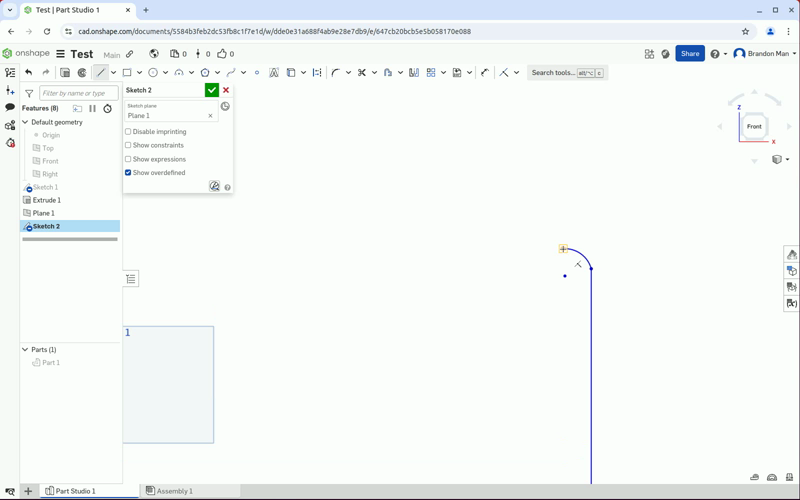
scroll(6)
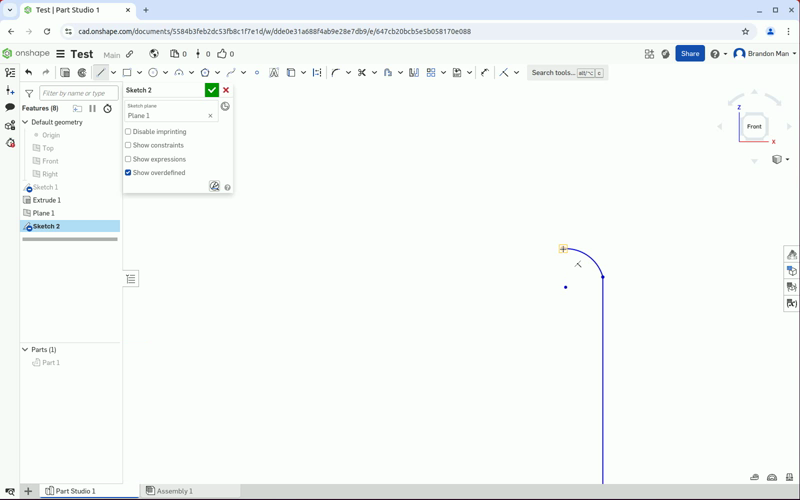
scroll(6)
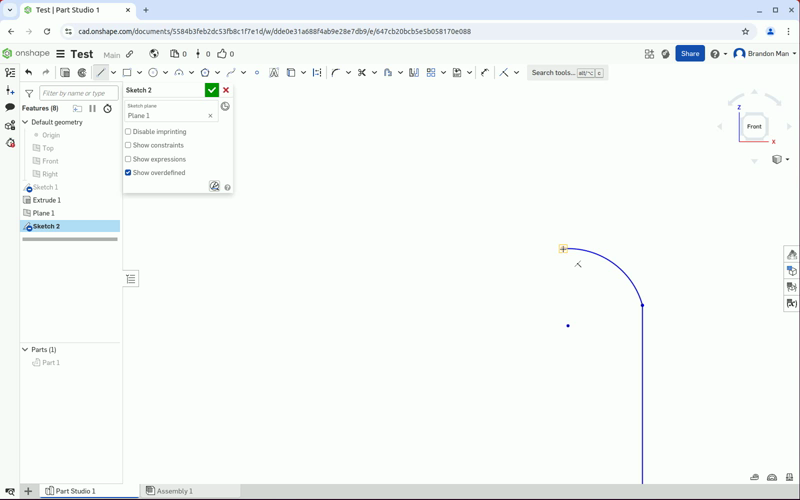
click(563, 248)
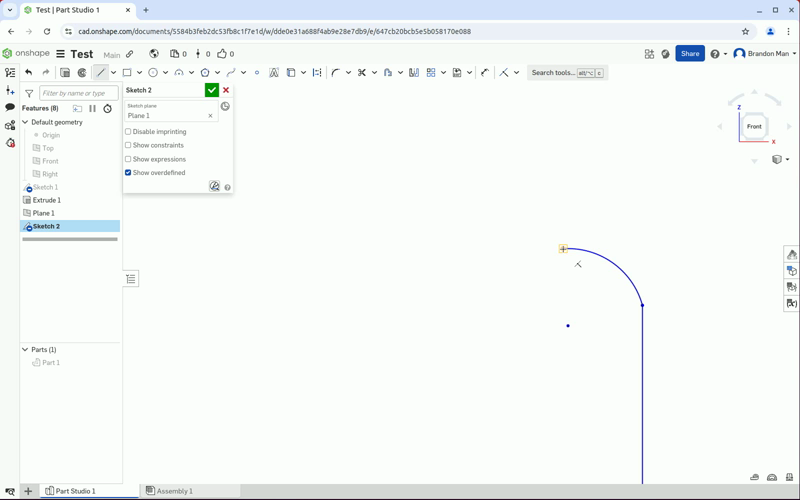
scroll(-6)
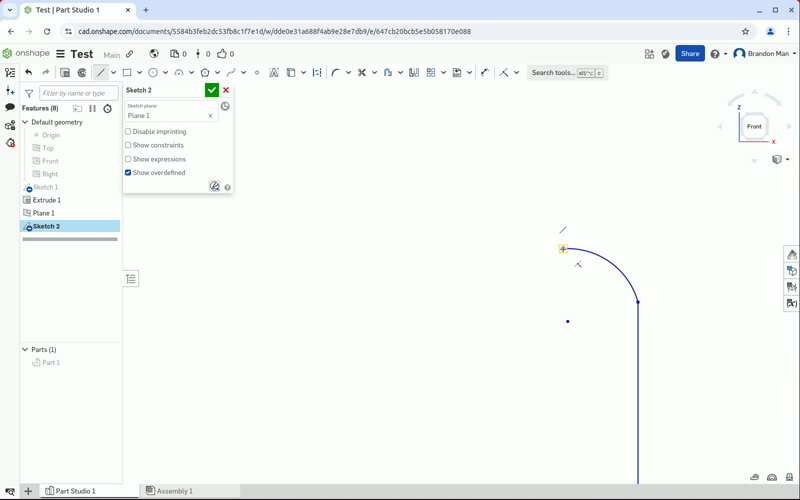
scroll(-6)
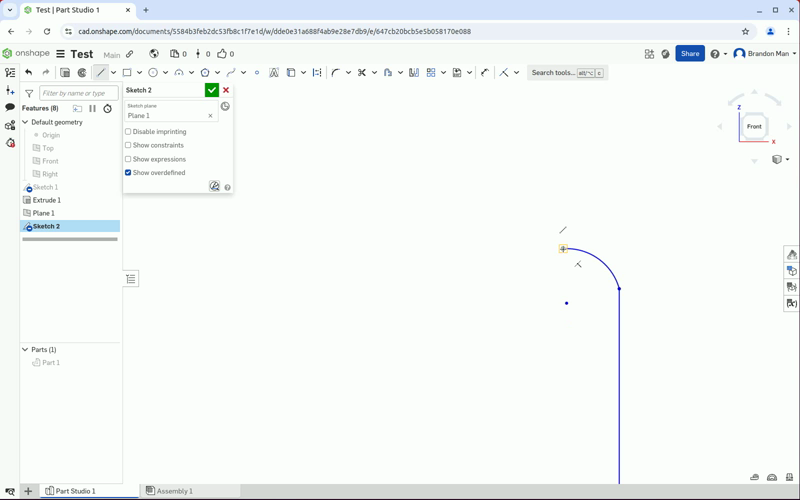
scroll(-6)
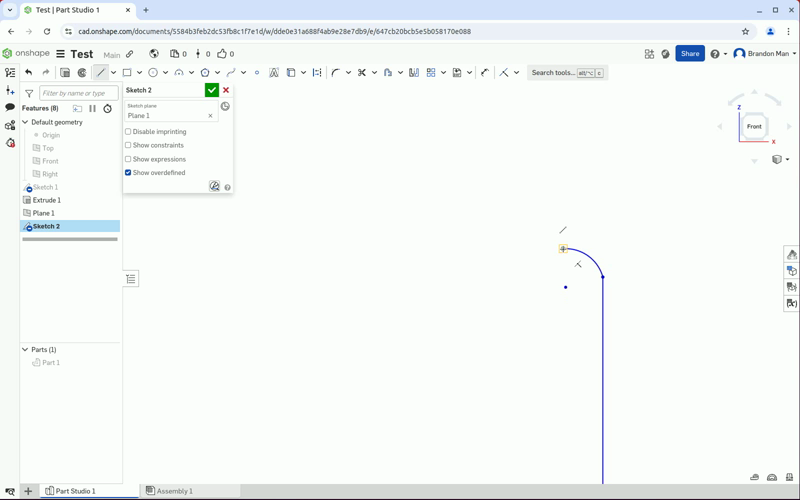
scroll(-6)
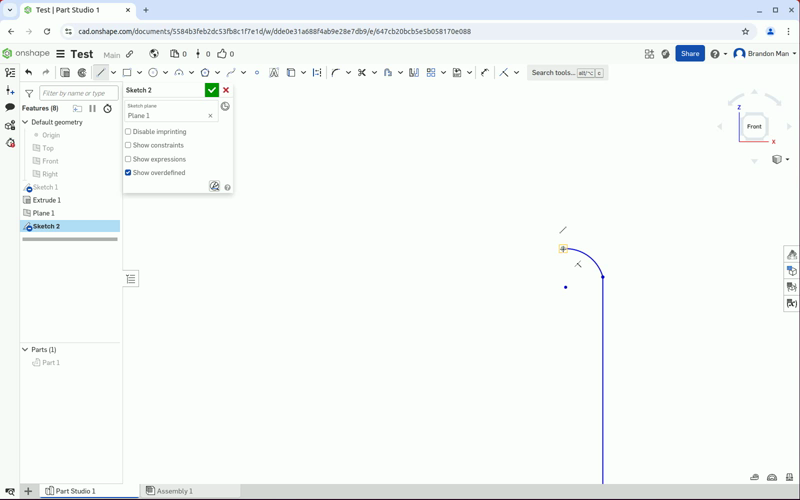
scroll(-6)
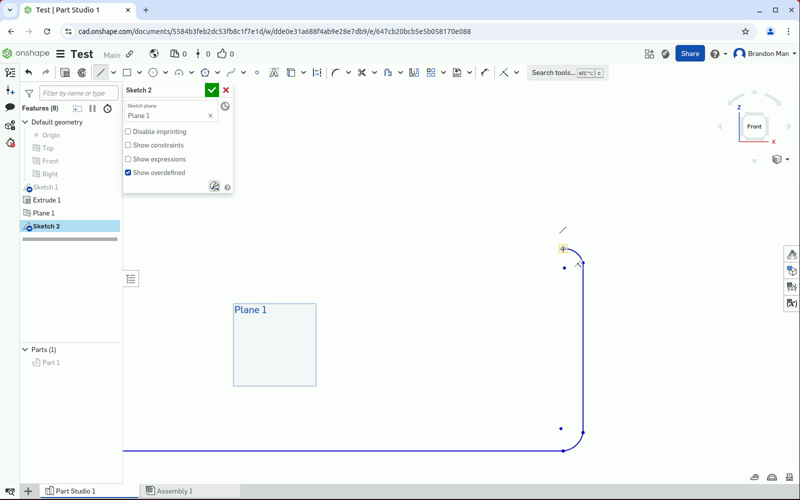
scroll(-6)
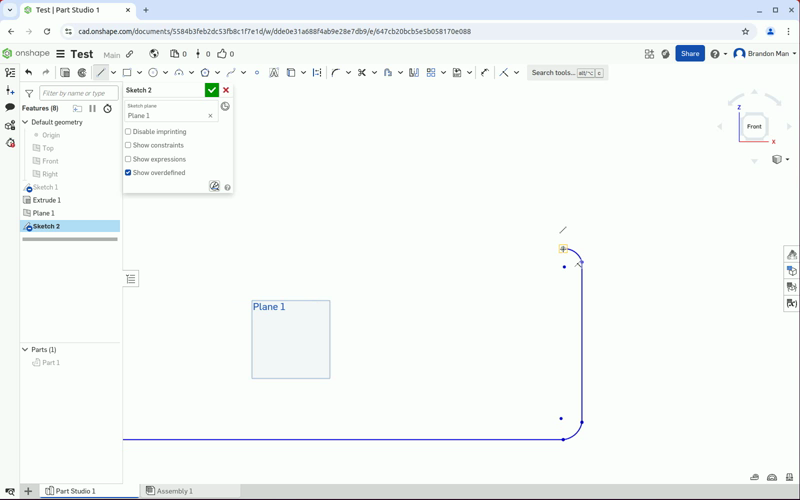
scroll(-6)
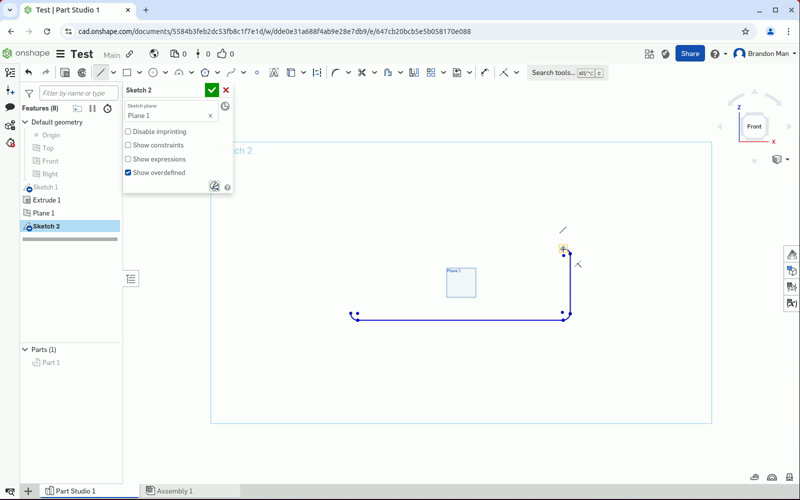
key_down(shift)
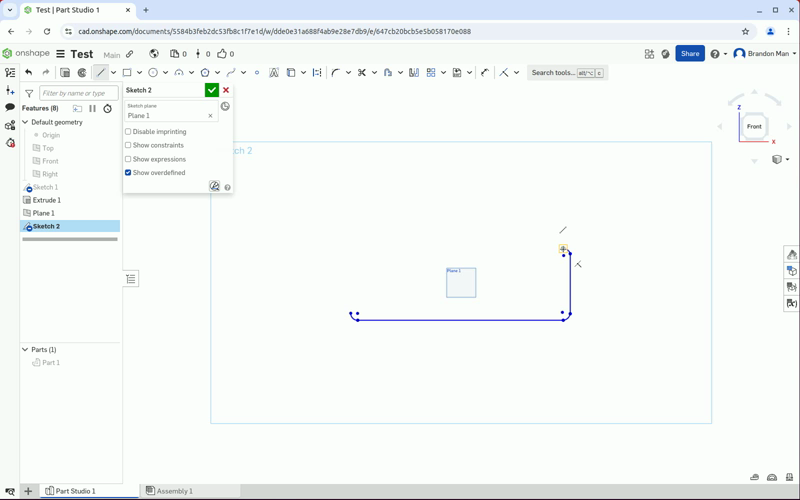
mouse_move(357, 248)
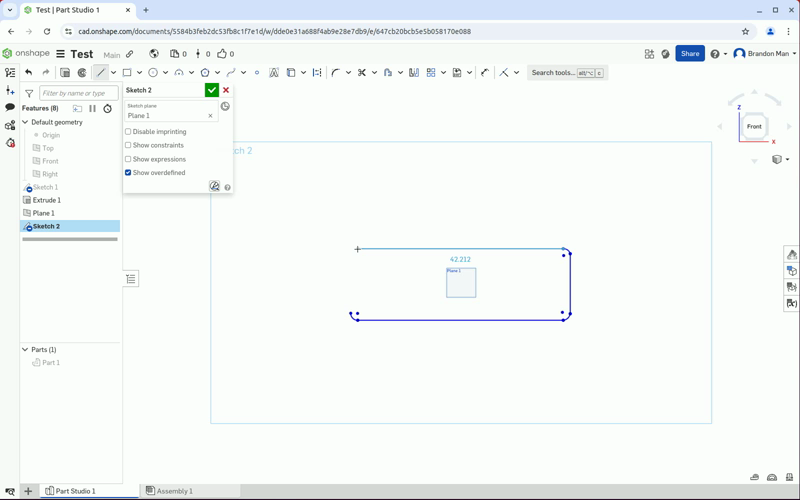
click(357, 248)
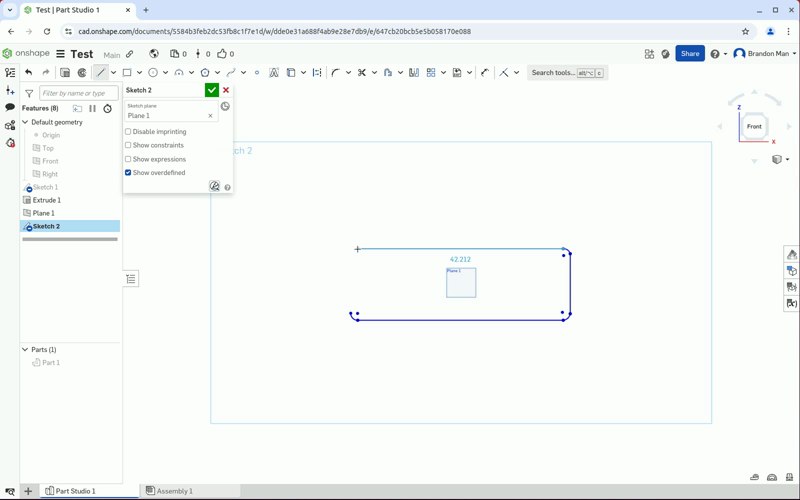
key_up(shift)
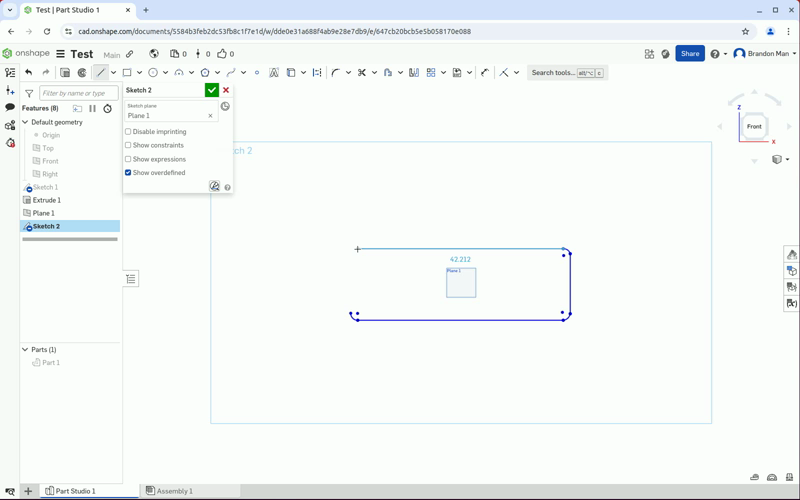
key(esc)
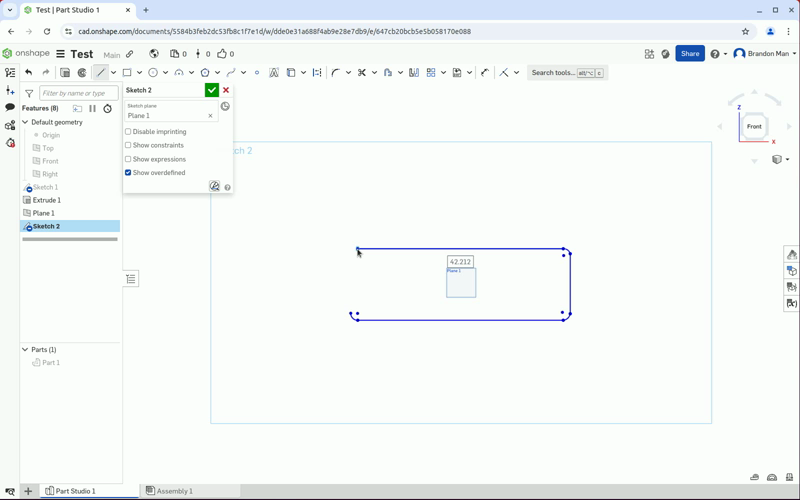
key(a)
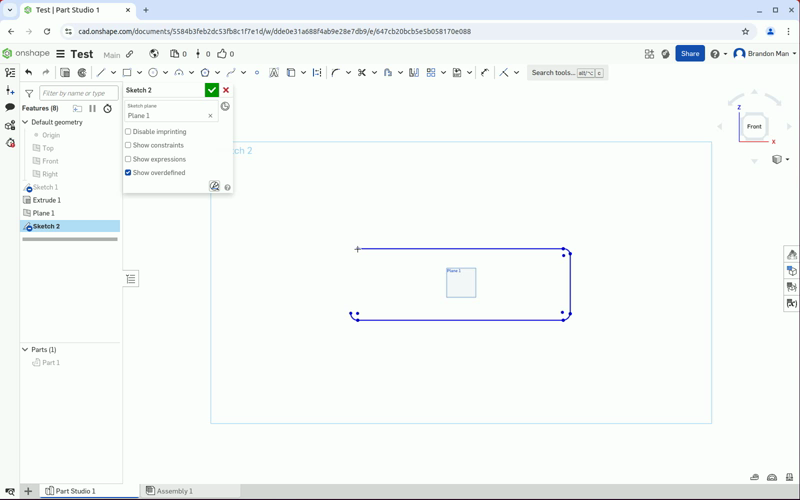
mouse_move(357, 248)
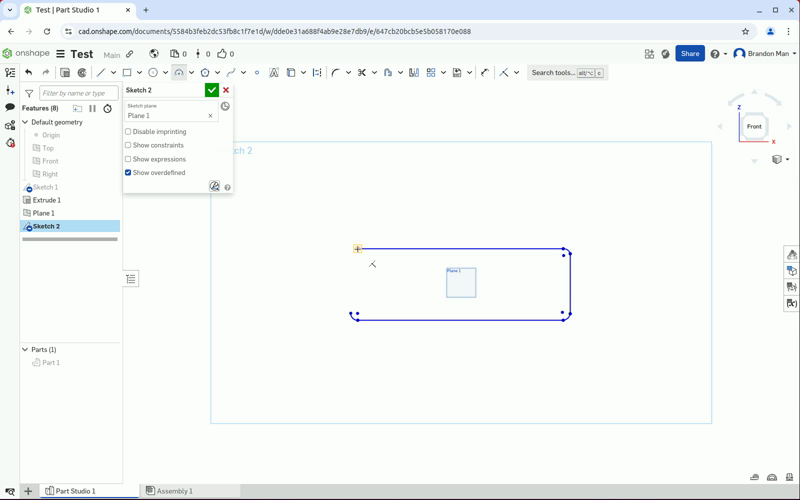
click(357, 248)
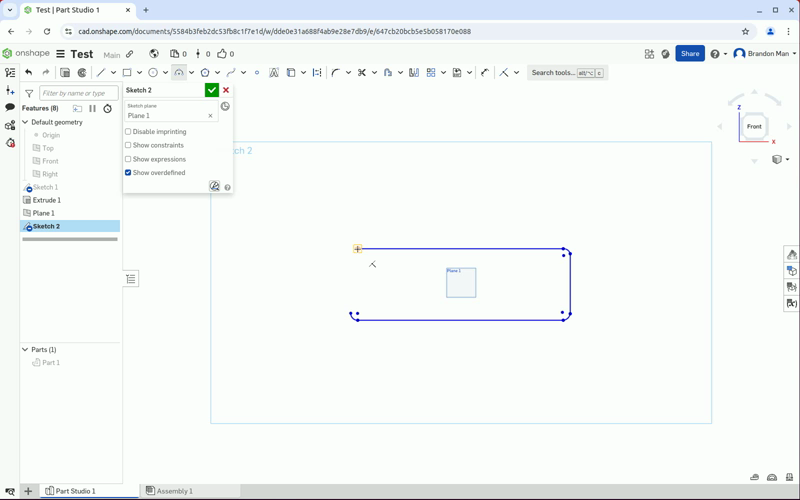
key_down(shift)
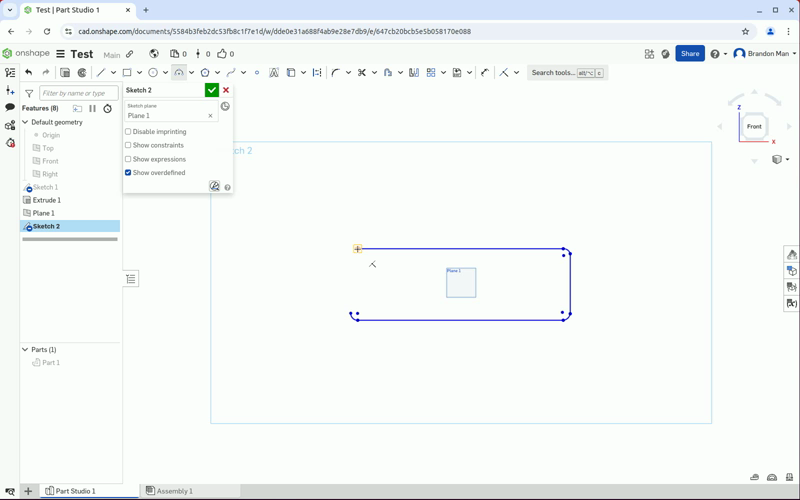
mouse_move(350, 253)
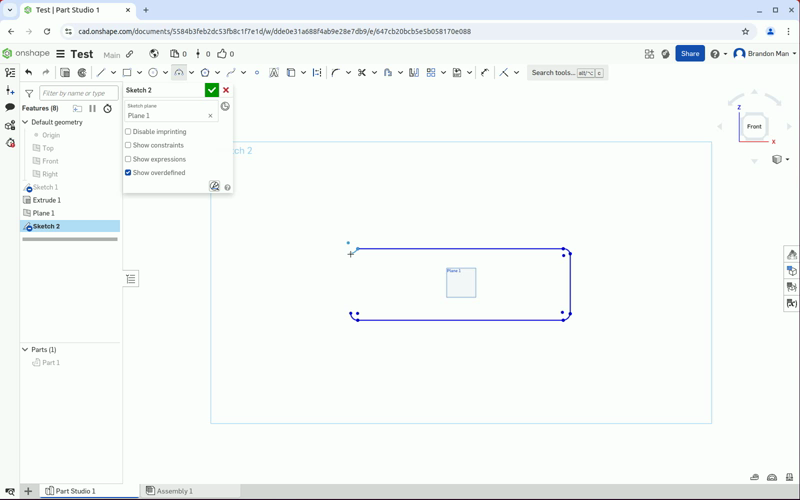
click(350, 253)
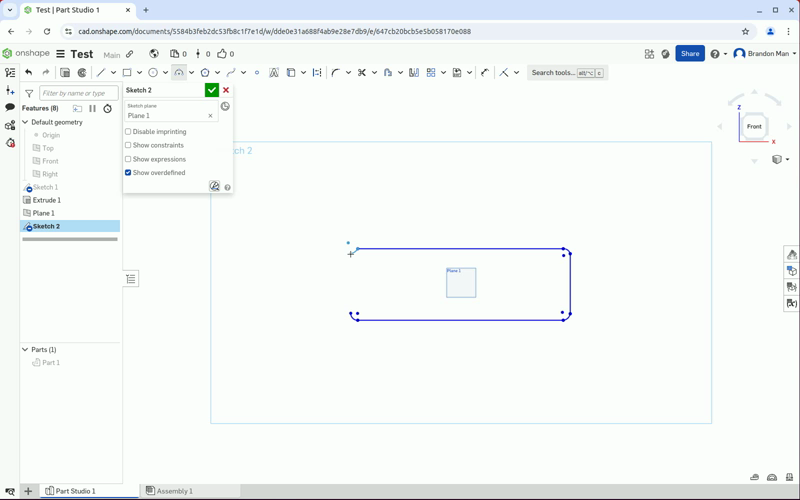
mouse_move(353, 249)
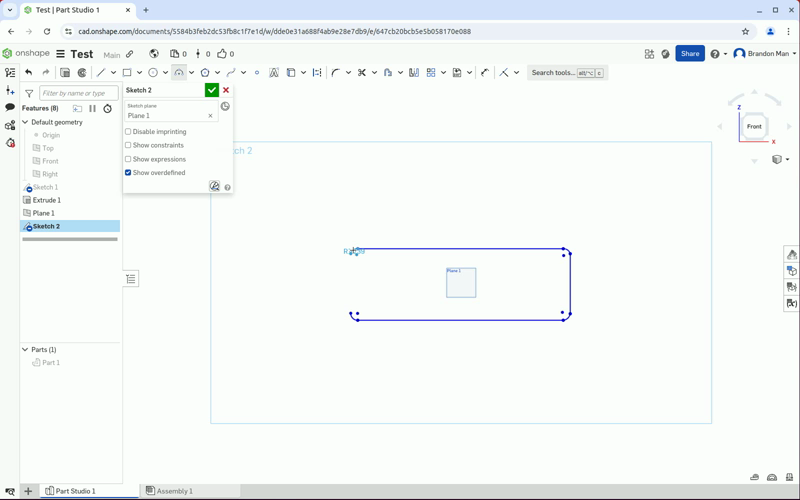
click(353, 249)
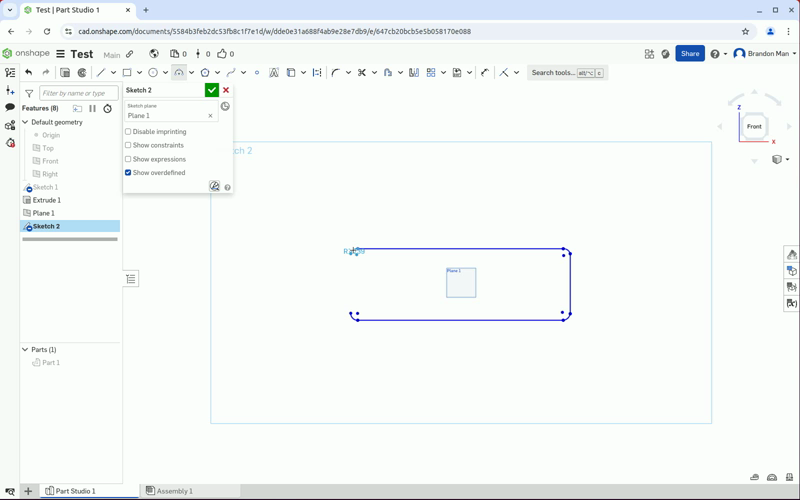
key_up(shift)
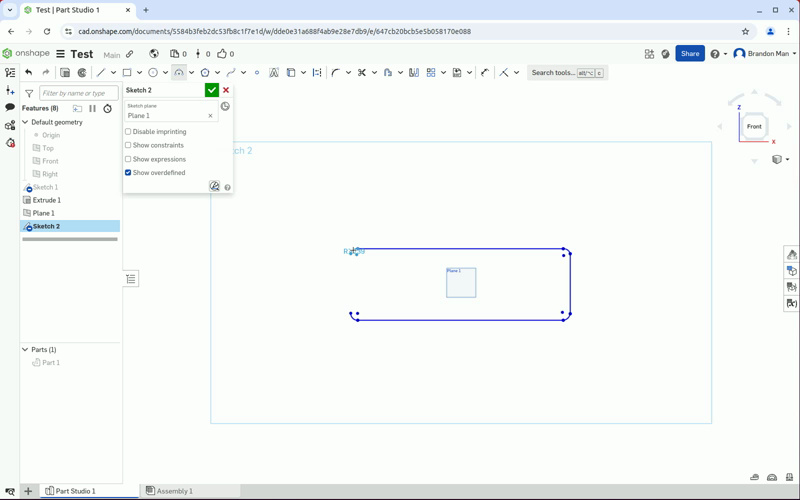
key(esc)
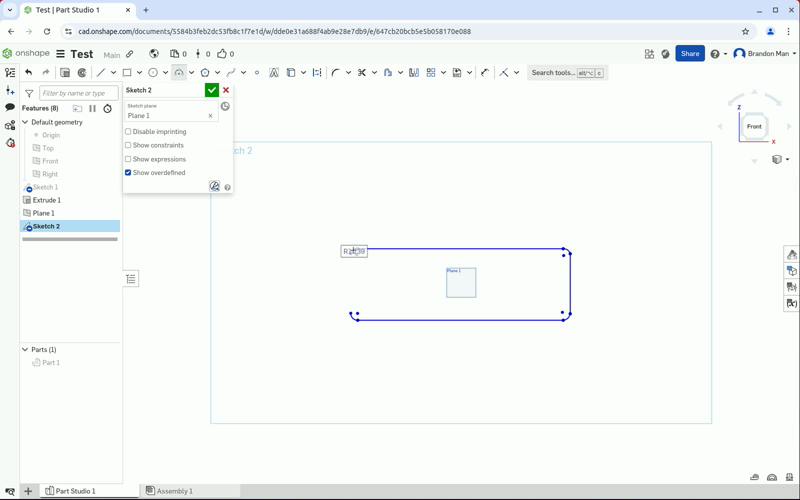
key(l)
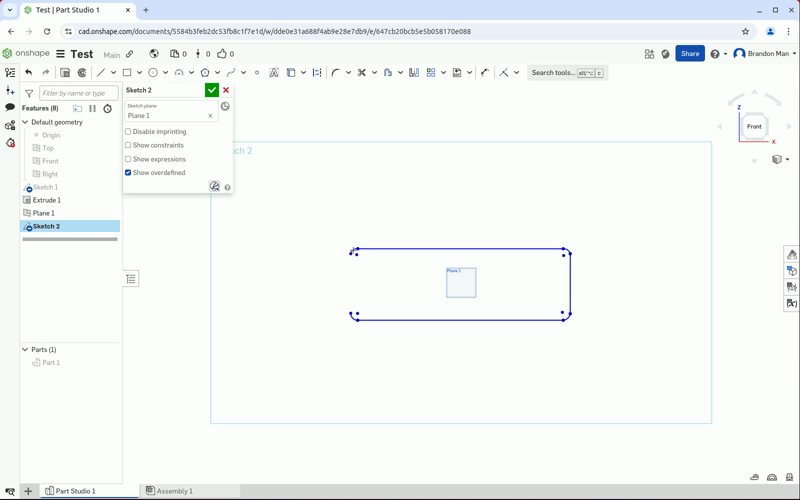
mouse_move(350, 253)
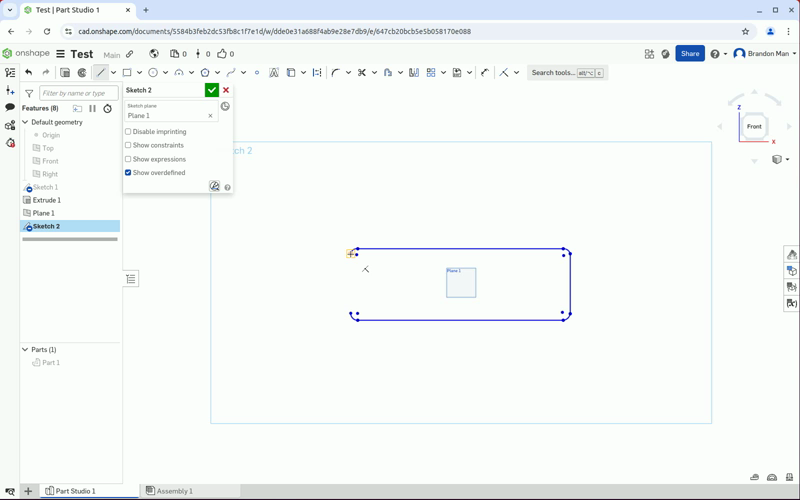
click(350, 253)
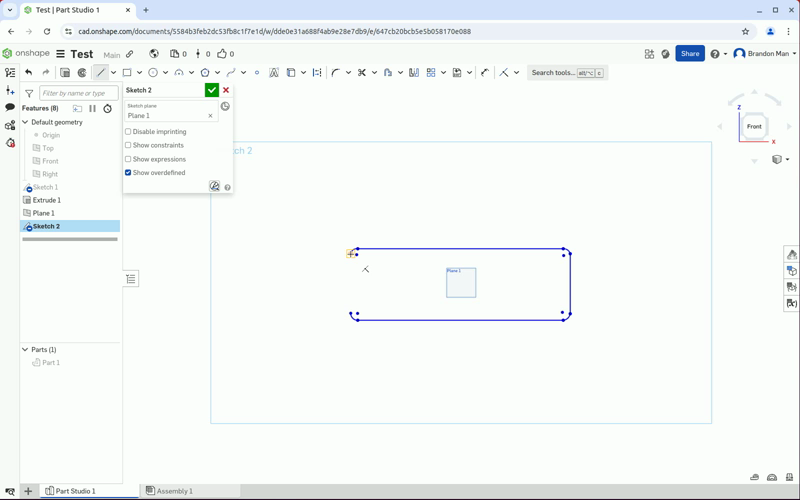
mouse_move(380, 253)
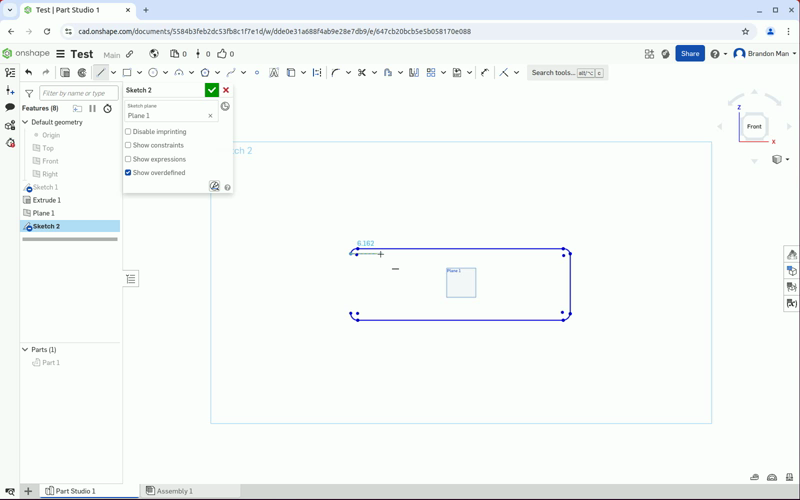
key_down(shift)
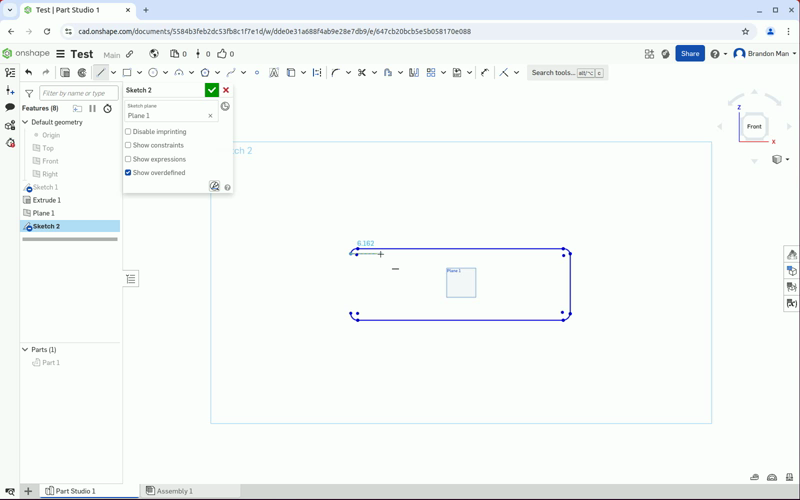
mouse_move(350, 313)
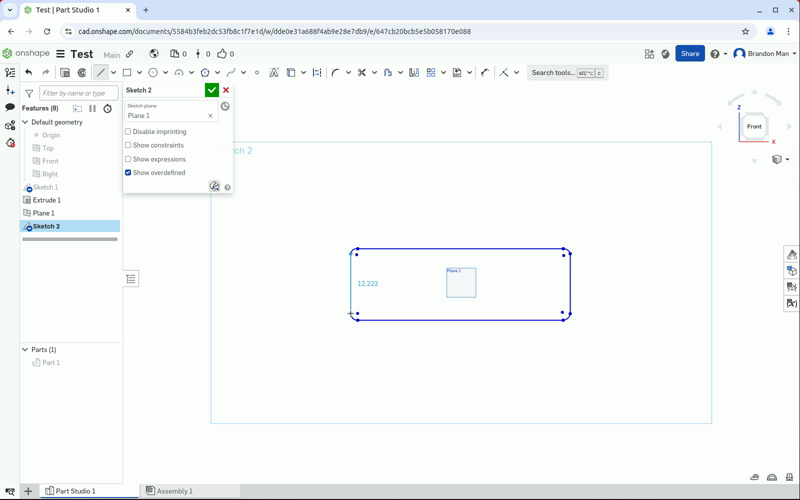
key_up(shift)
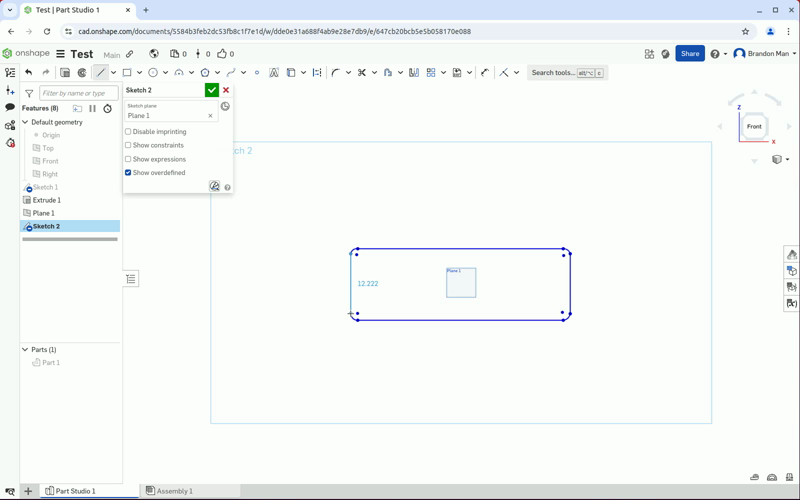
click(350, 313)
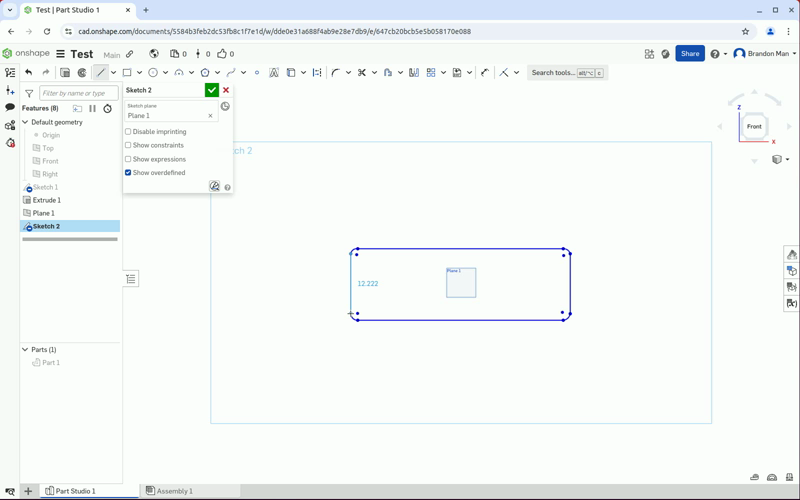
key(esc)
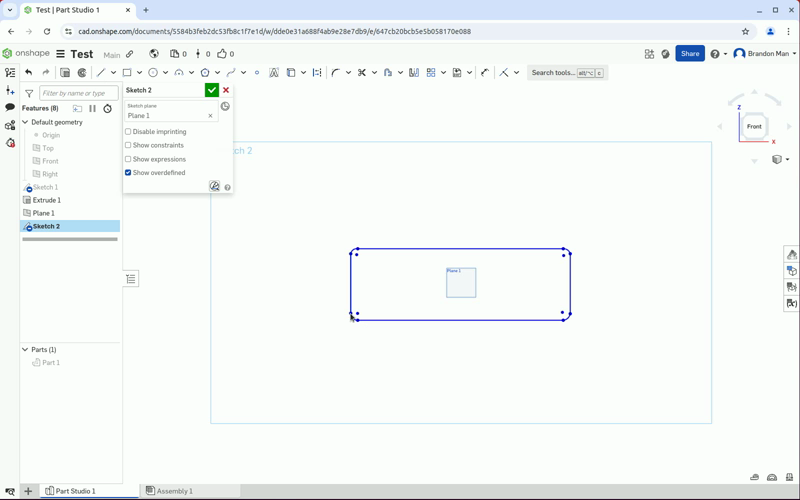
mouse_move(368, 281)
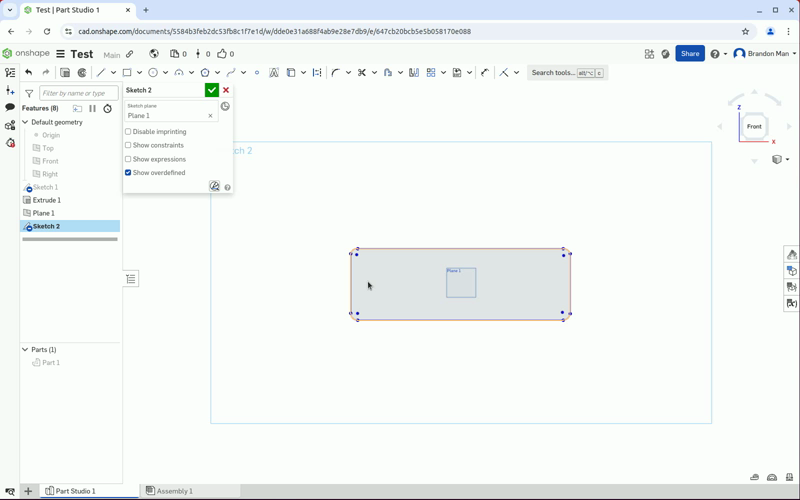
click(368, 281)
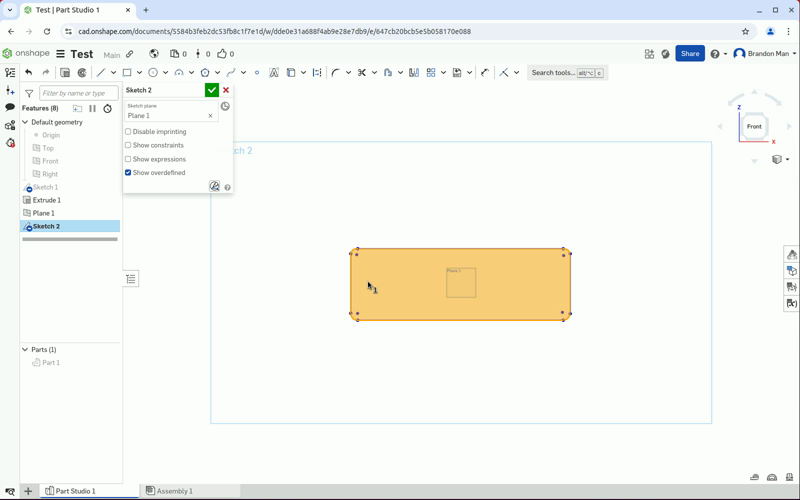
mouse_move(73, 352)
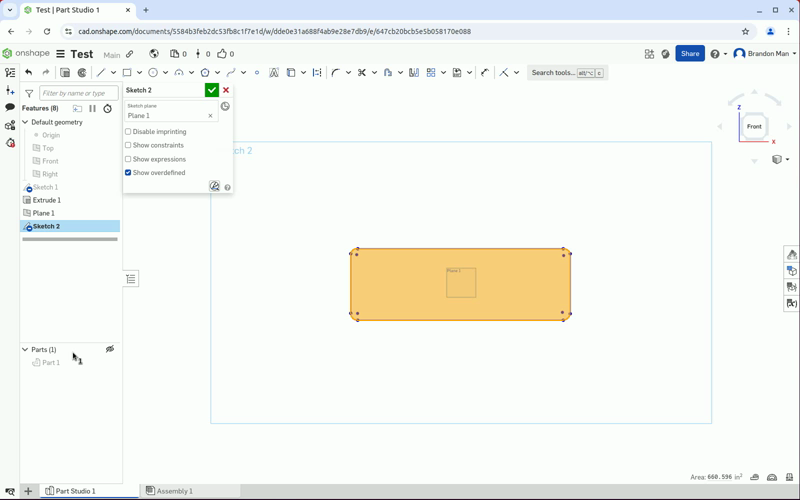
key(shift+y)
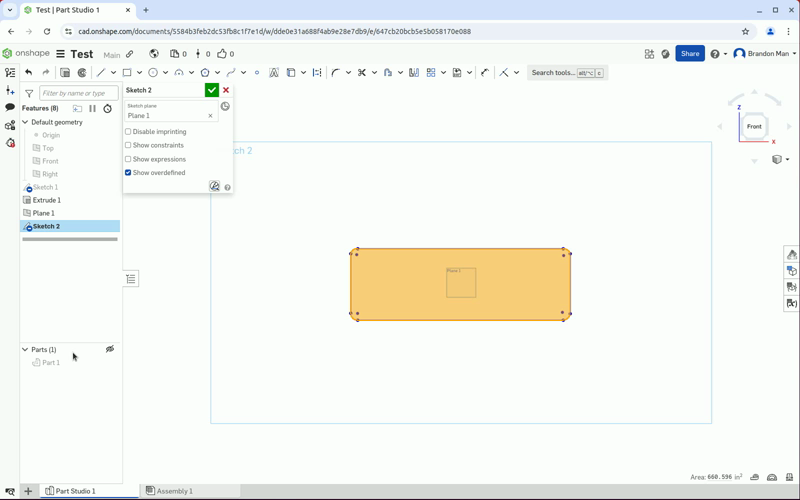
key(shift+e)
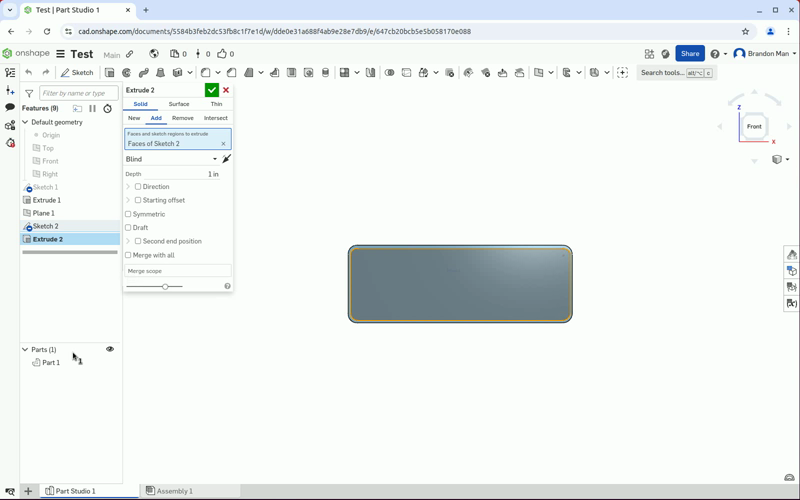
mouse_move(143, 106)
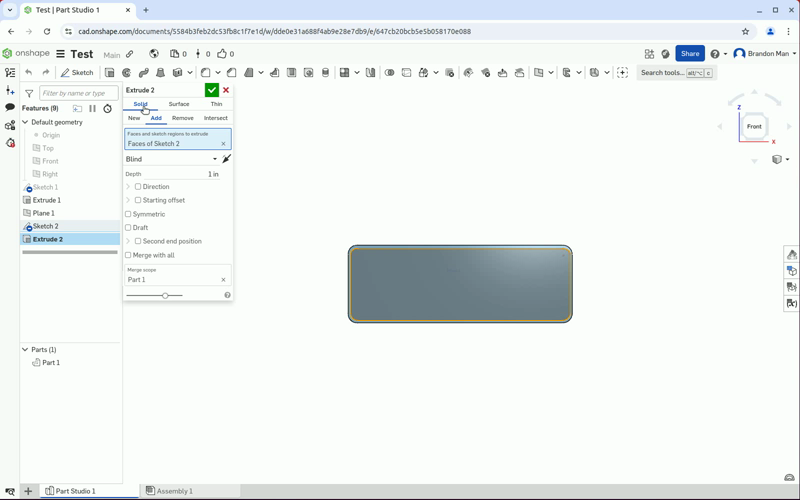
click(143, 106)
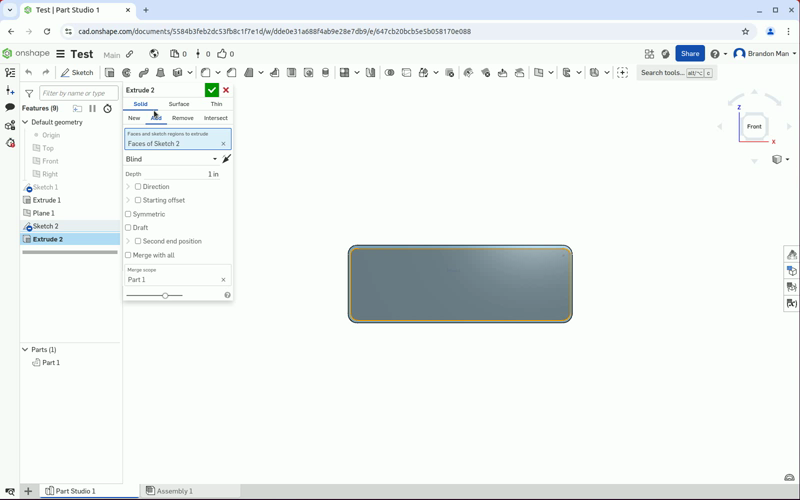
mouse_move(186, 120)
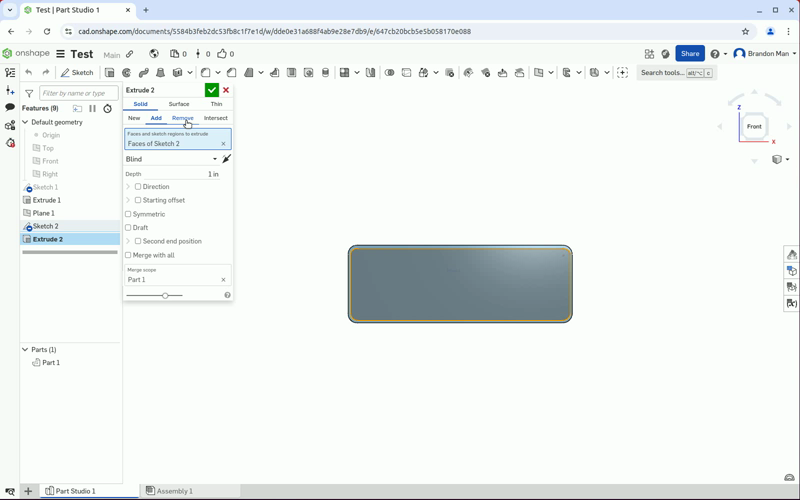
click(186, 120)
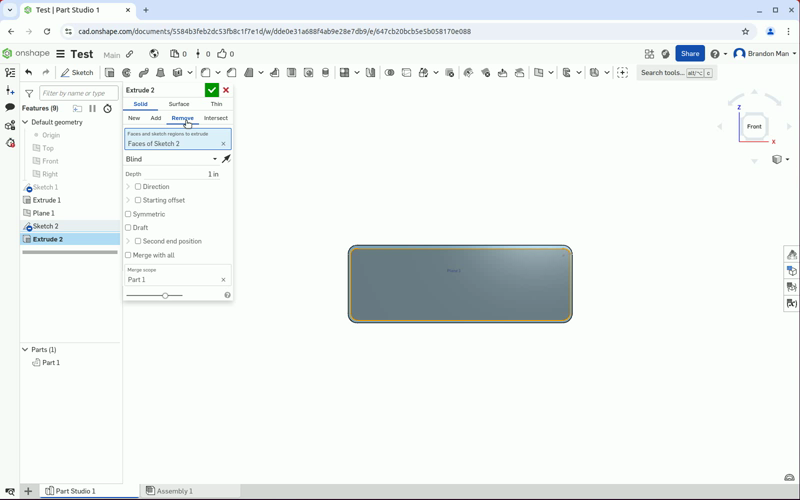
key(tab, 4)
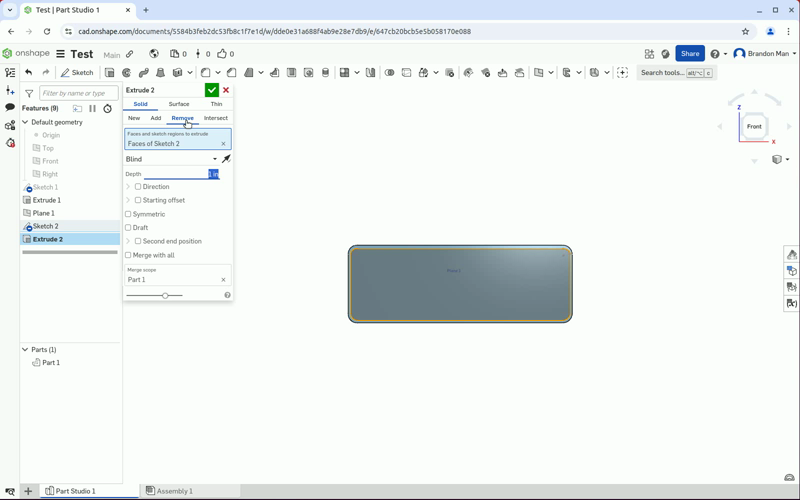
text(0.722)
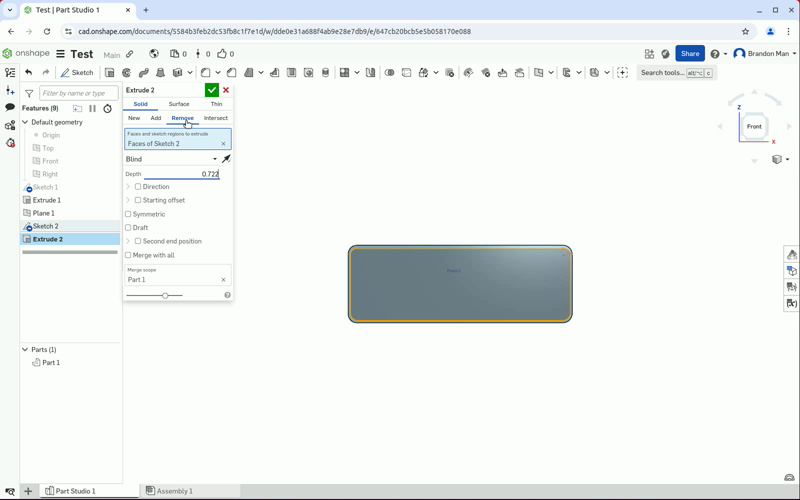
key(tab, 6)
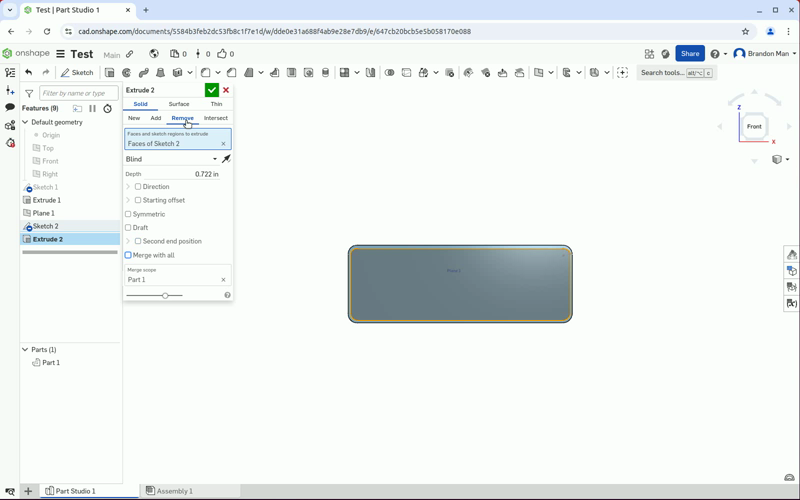
key(space)
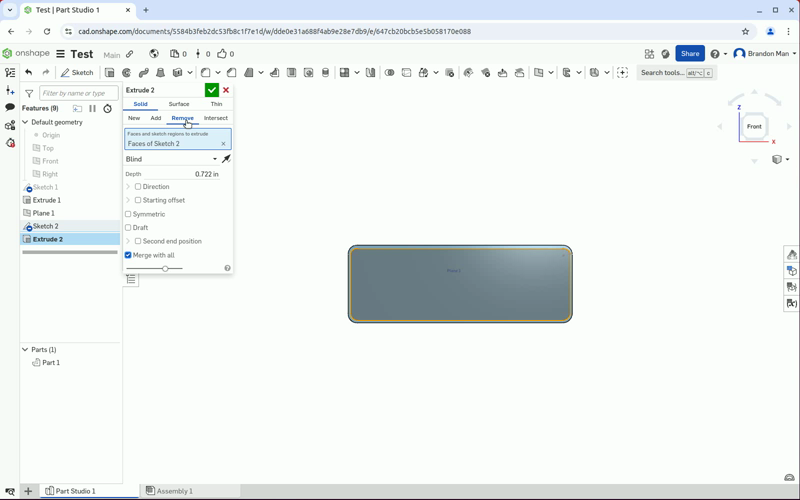
key(enter)
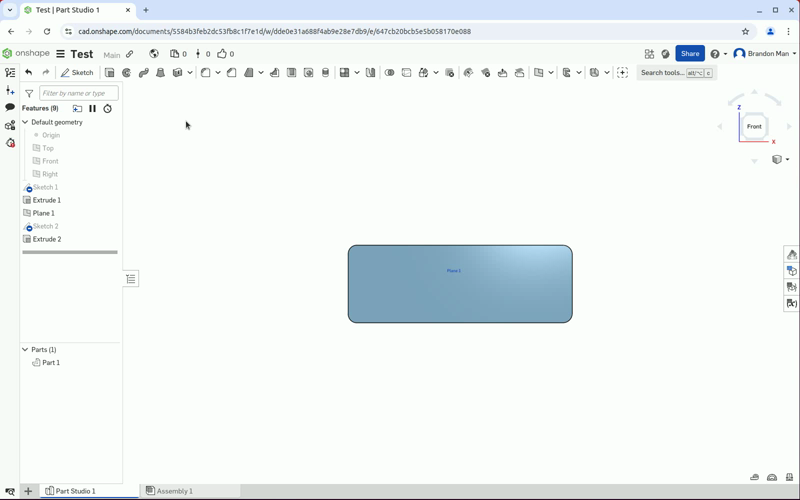
key(shift+h)
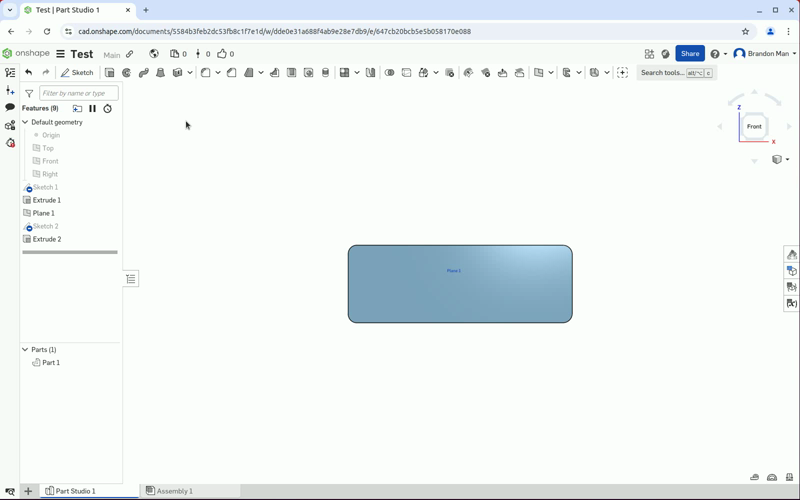
key(shift+h)
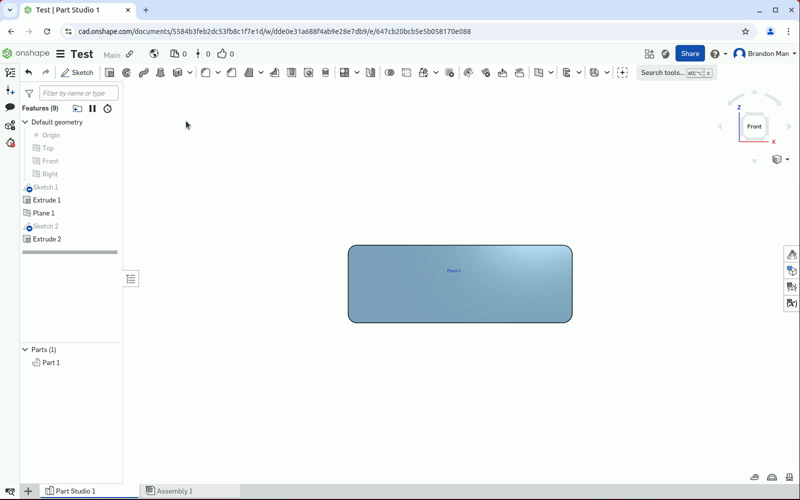
key(shift+7)
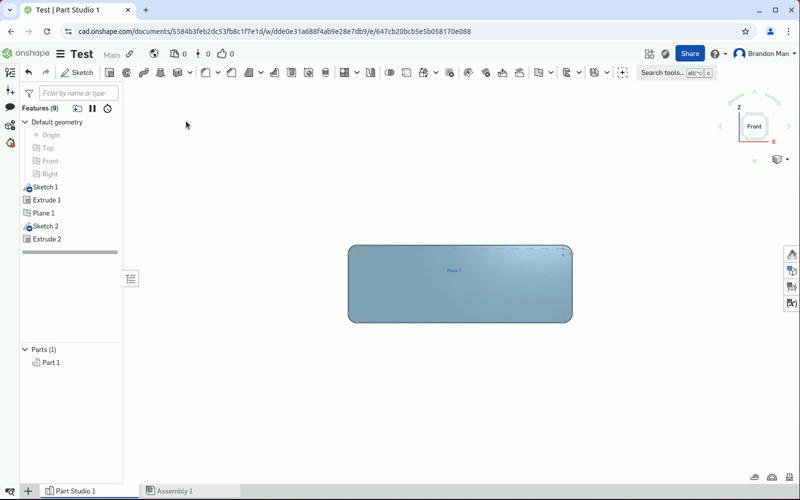
key(left, 2)
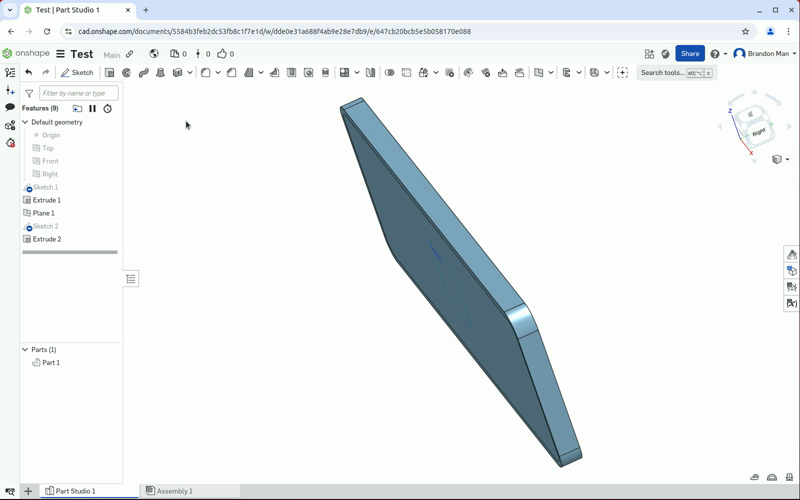
key(down, 2)
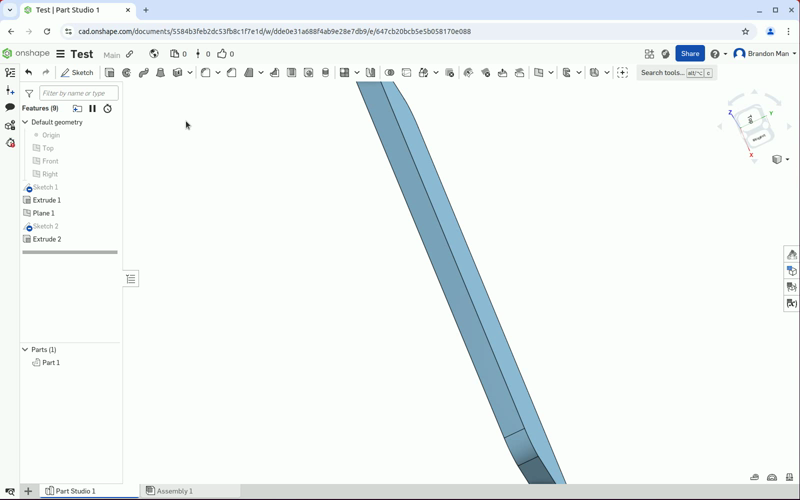
key(up, 2)
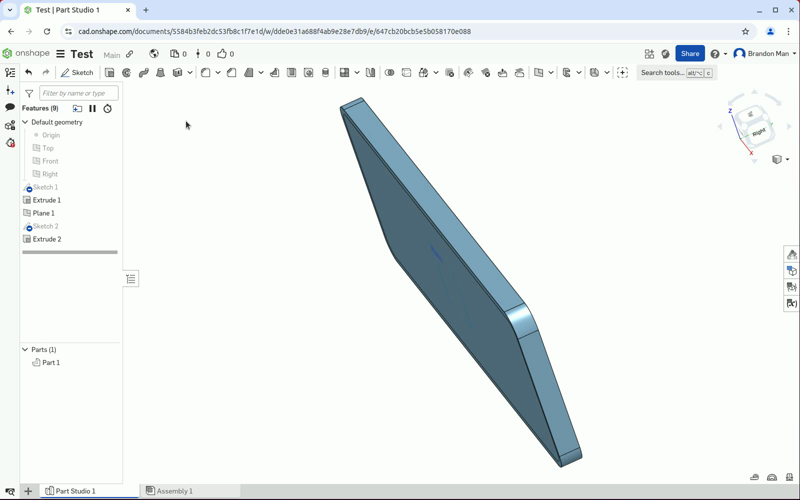
key(right, 2)
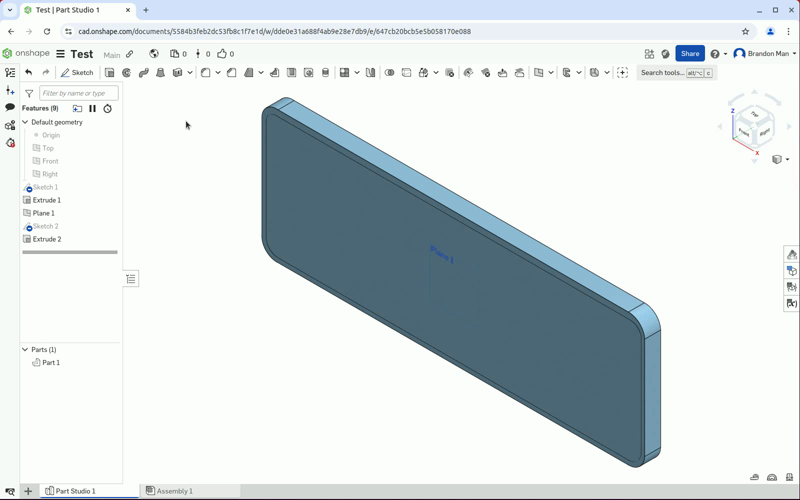
mouse_move(73, 189)
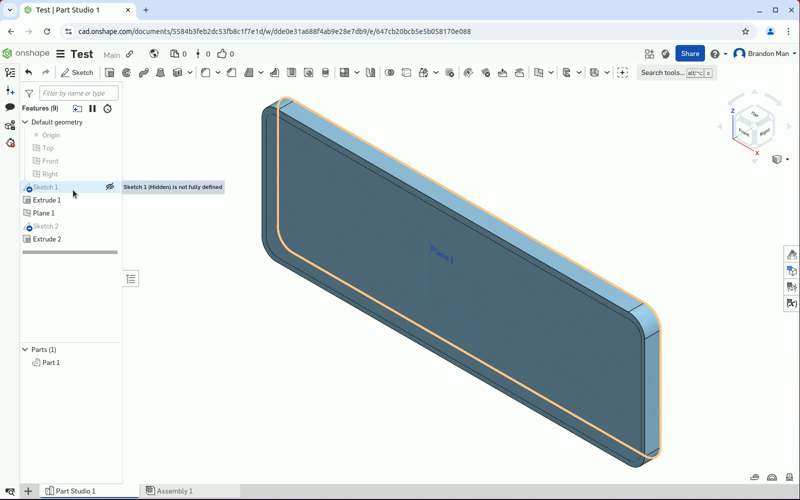
click(73, 189)